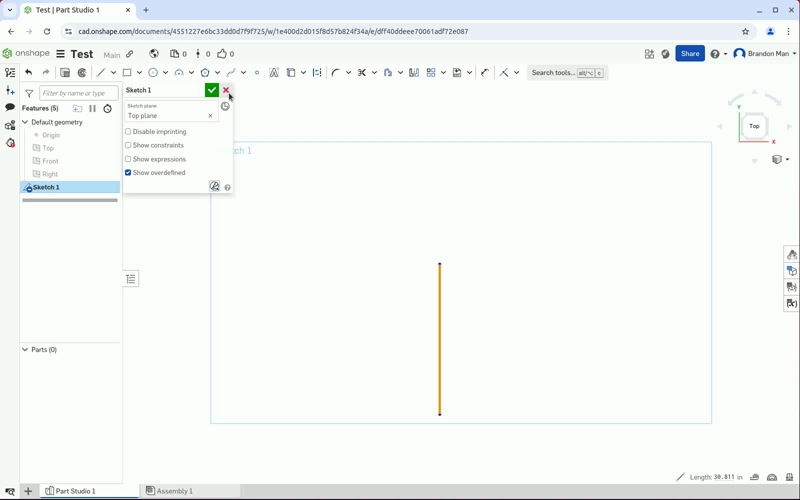
key(shift+h)
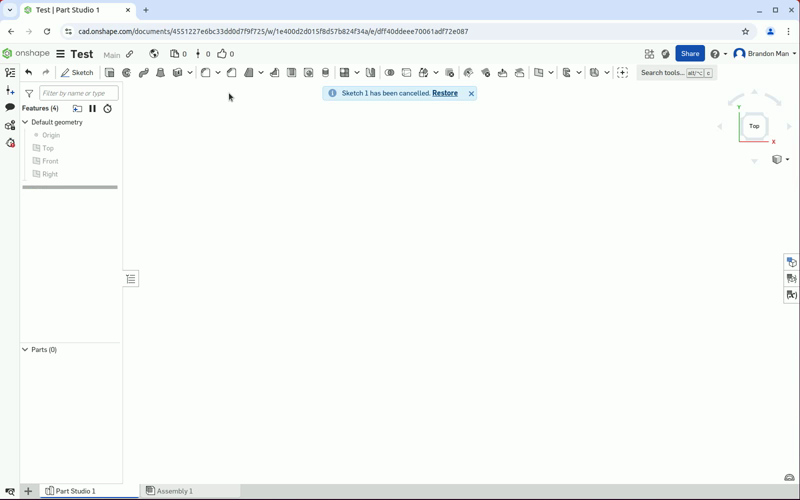
mouse_move(73, 352)
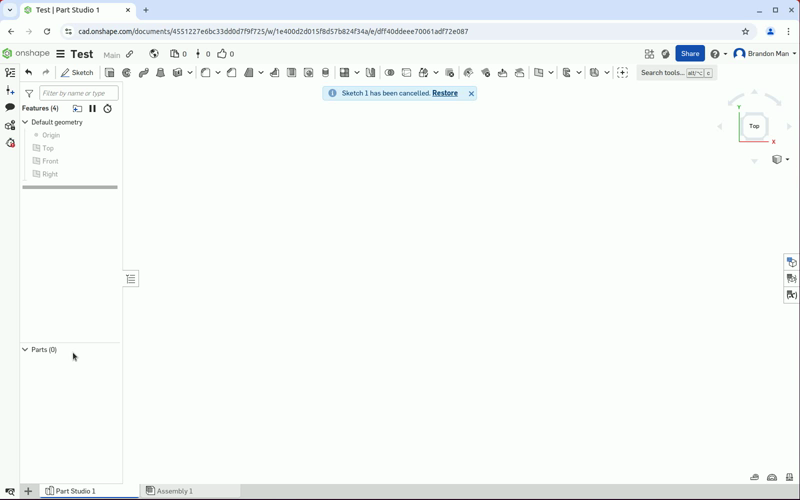
key(y)
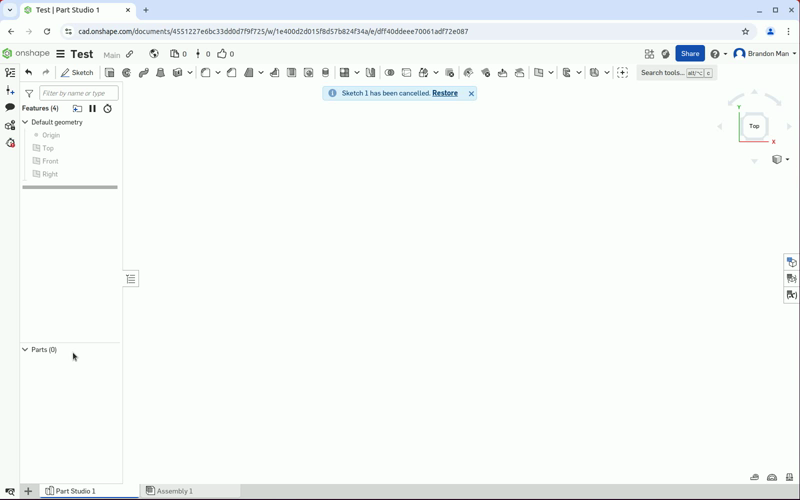
key(shift+p)
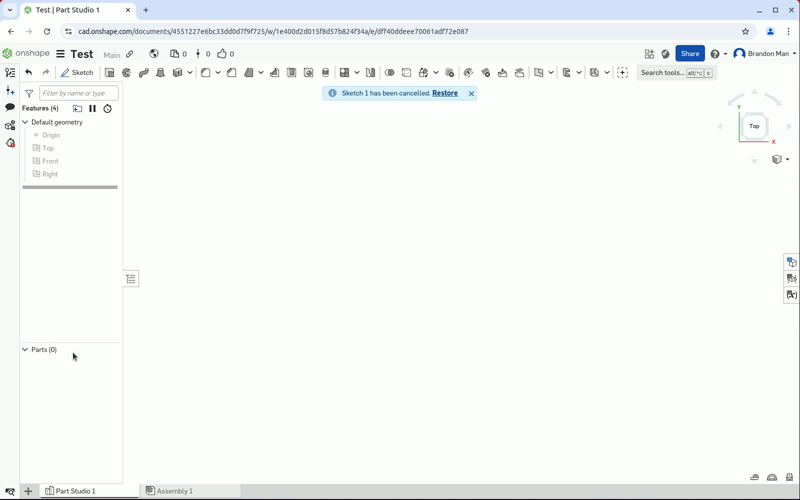
key(space)
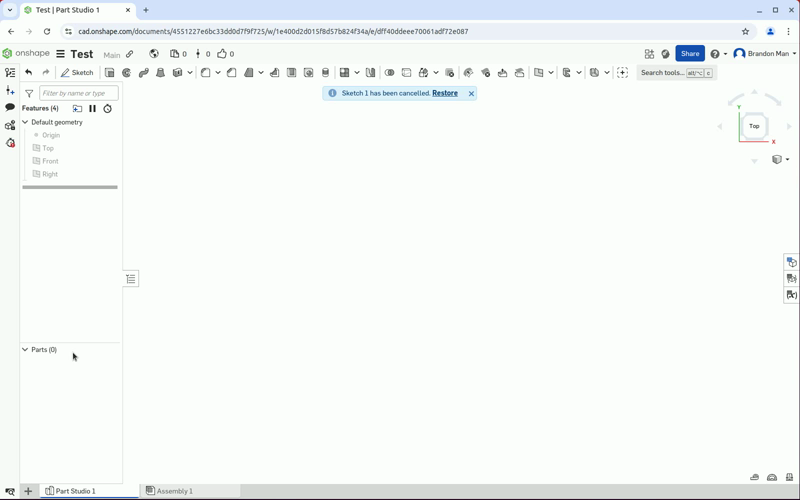
key_down(shift)
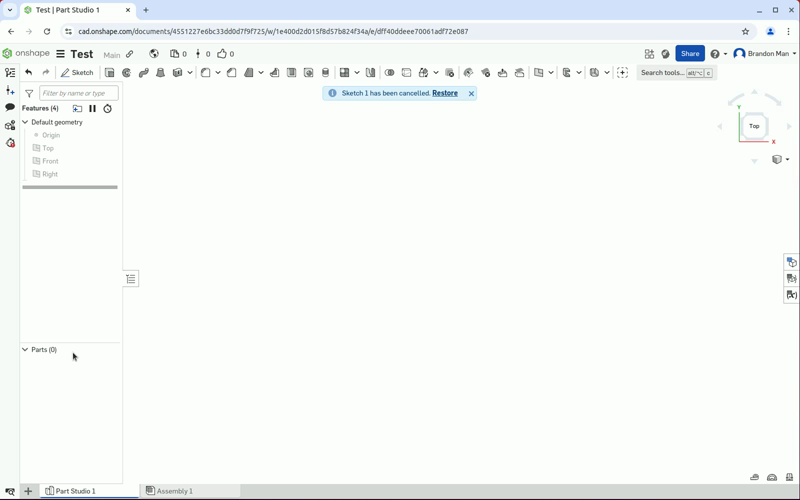
key(up)
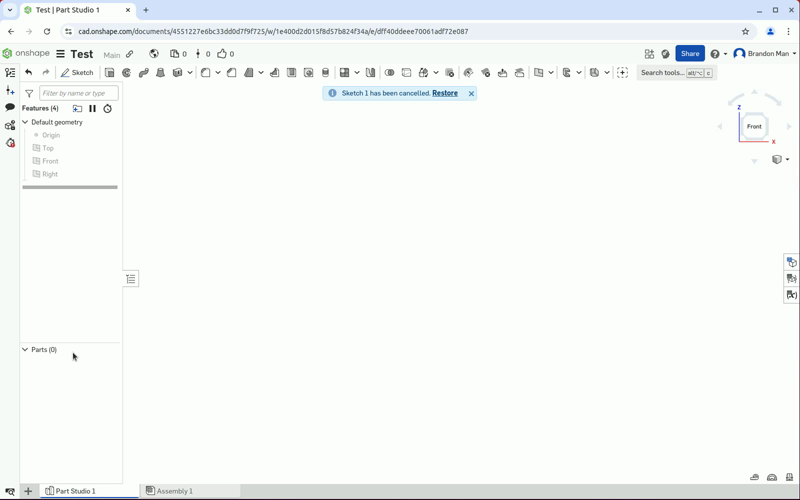
key_up(shift)
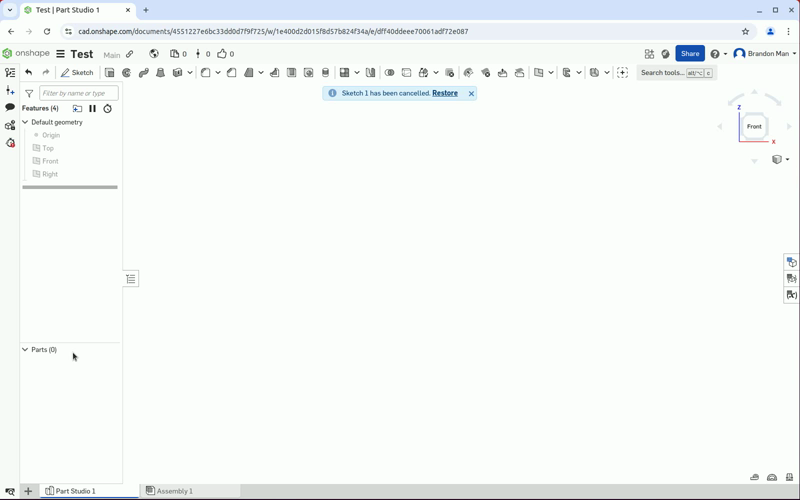
mouse_move(73, 352)
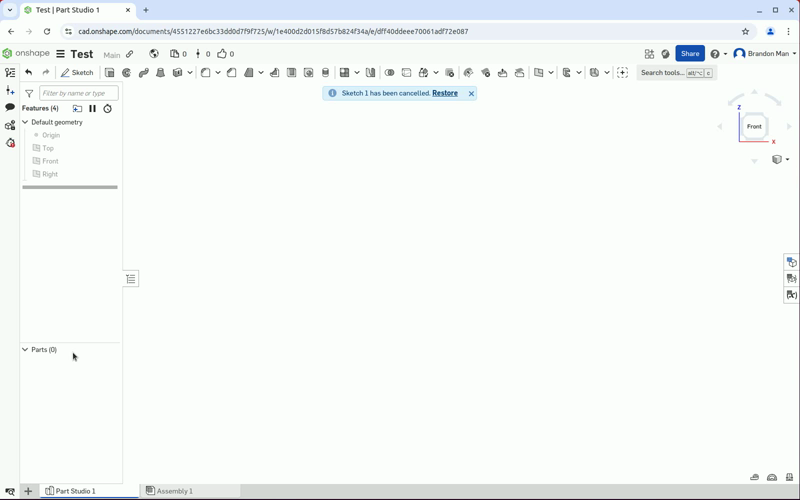
key(shift+y)
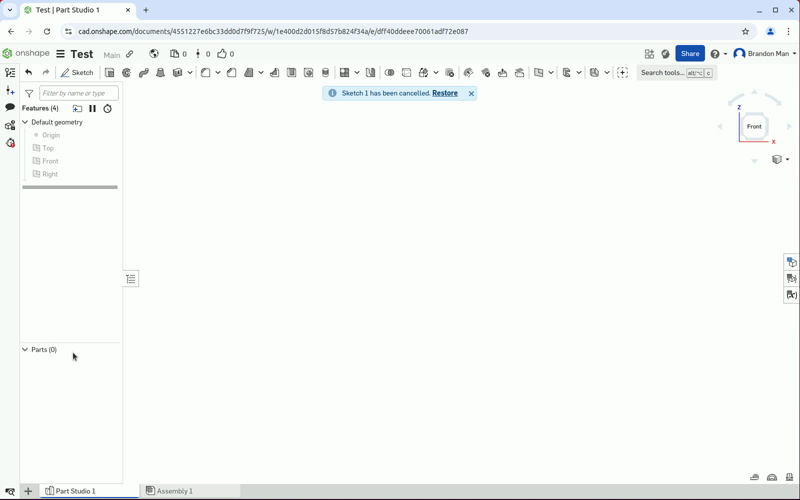
key(shift+s)
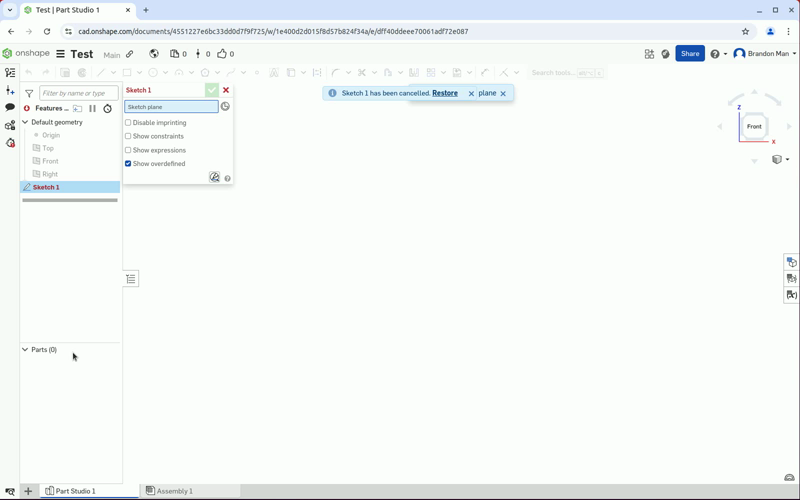
mouse_move(73, 163)
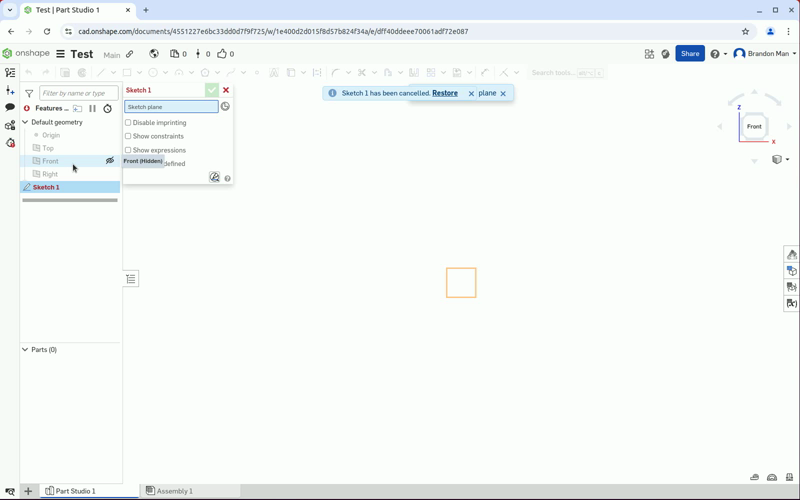
click(73, 163)
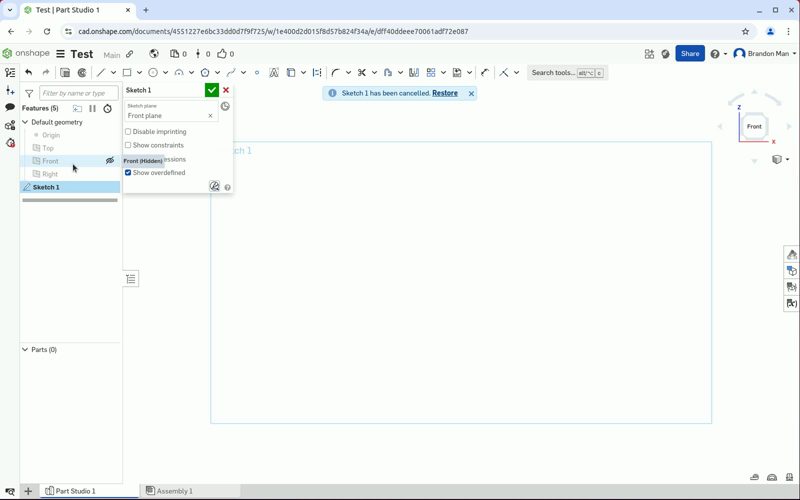
mouse_move(73, 352)
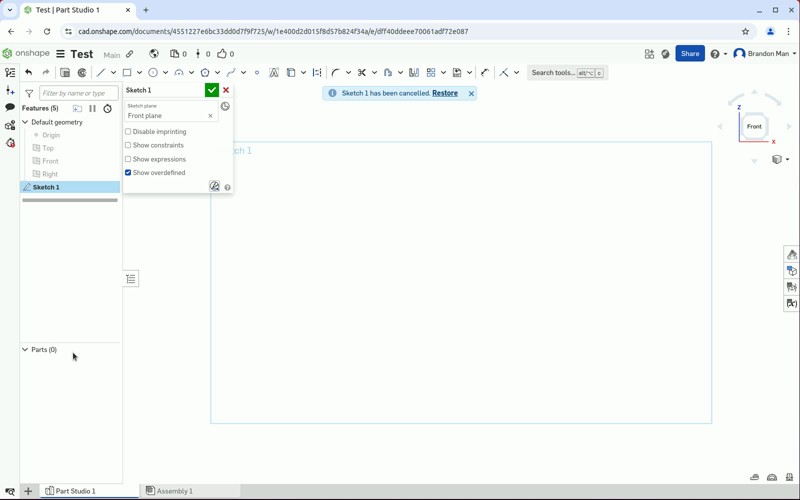
key(y)
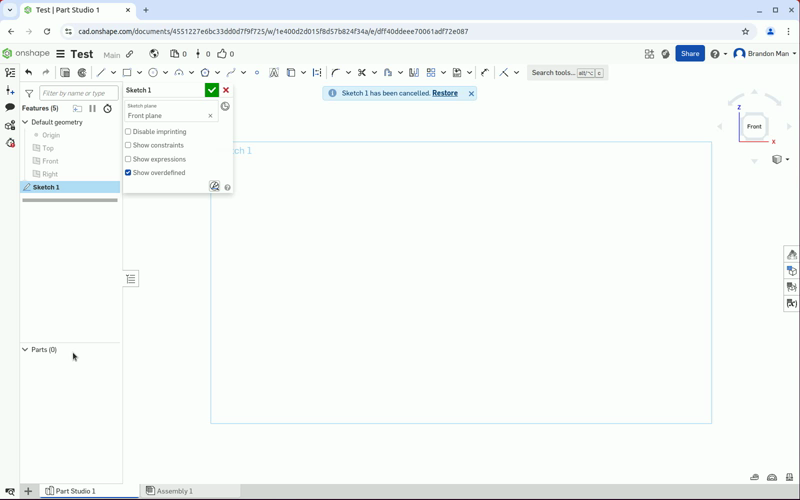
key(l)
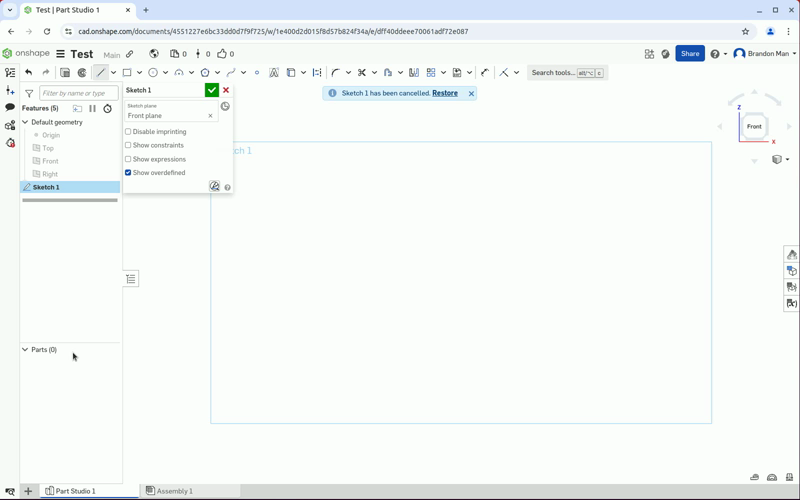
key_down(shift)
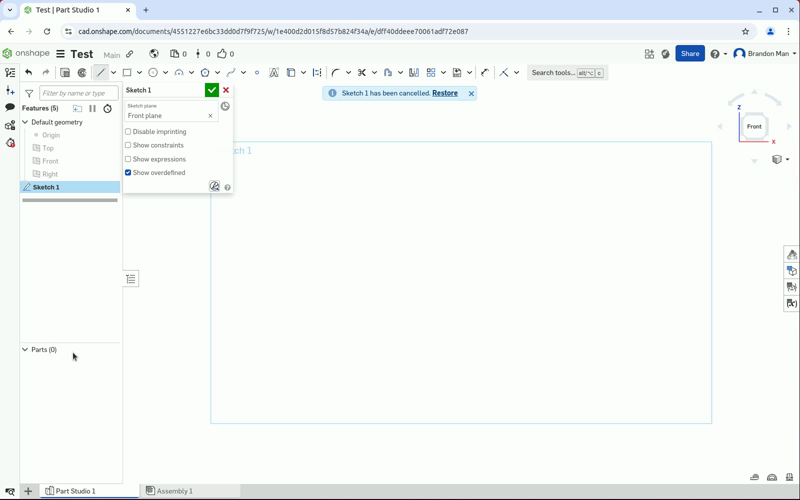
mouse_move(460, 282)
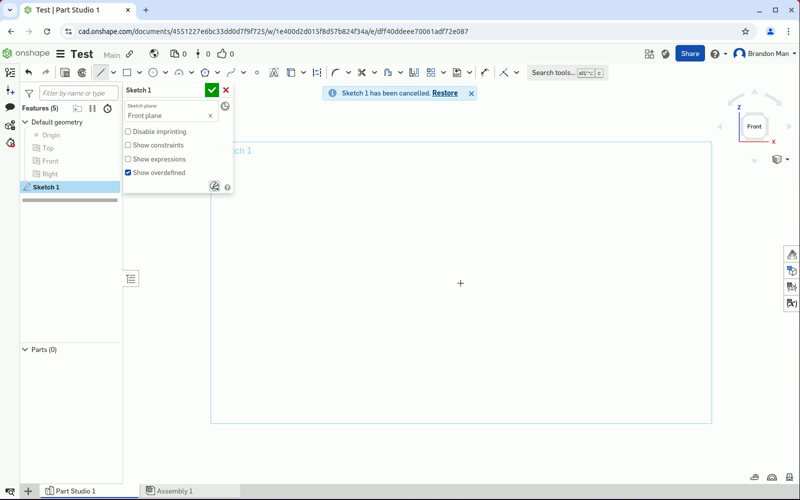
click(460, 282)
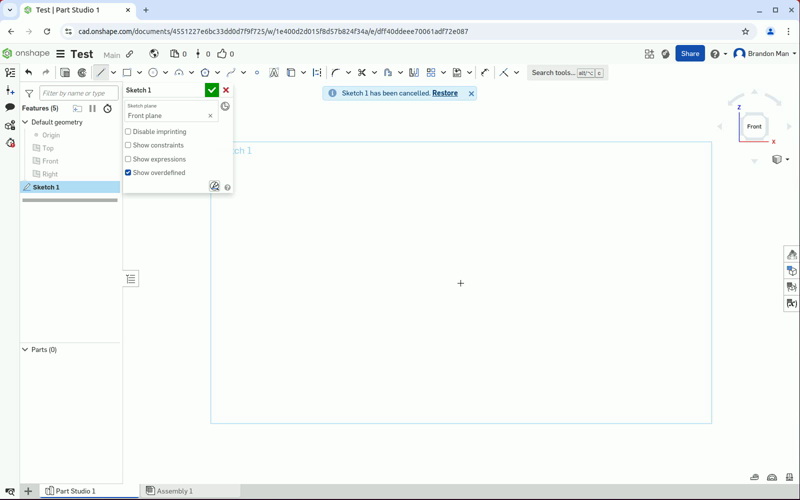
key_up(shift)
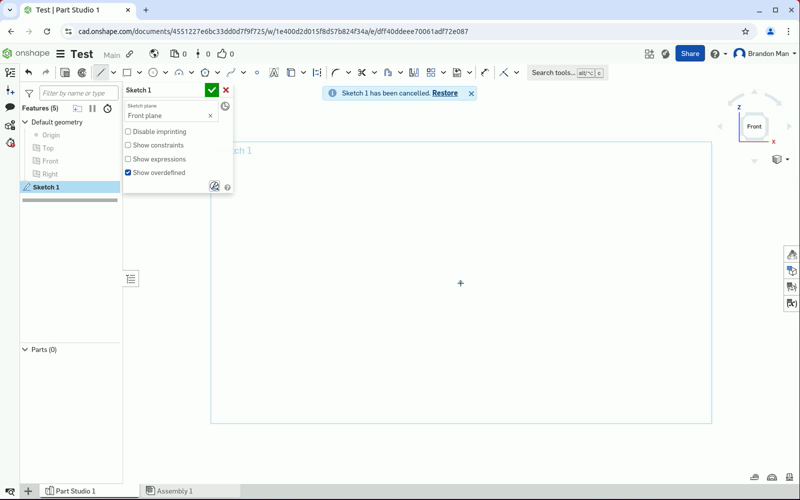
key_down(shift)
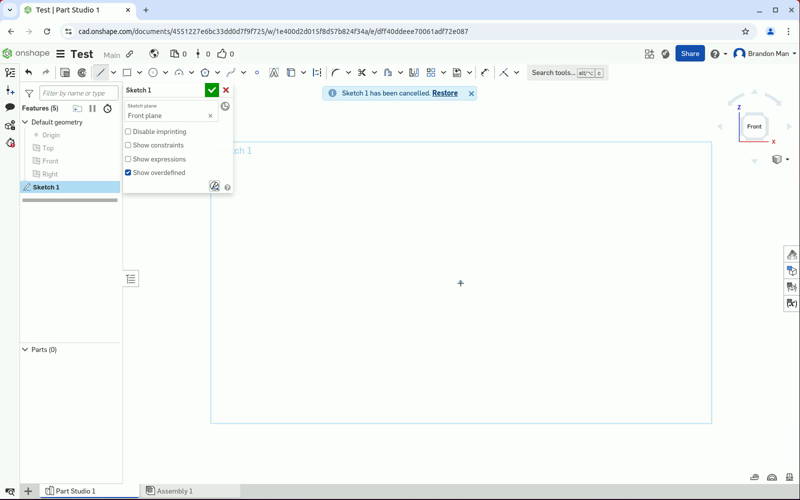
mouse_move(573, 282)
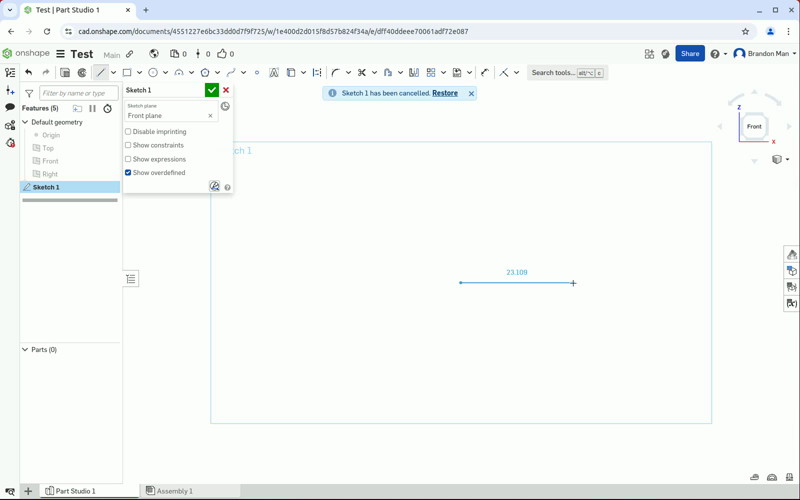
click(573, 282)
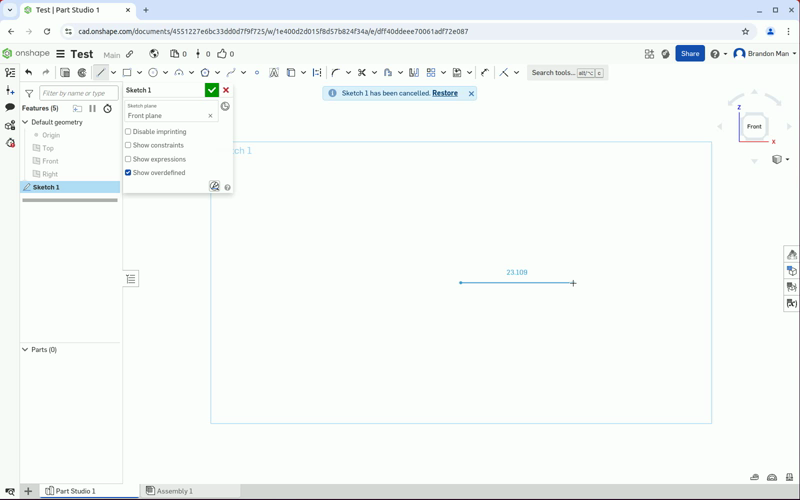
key_up(shift)
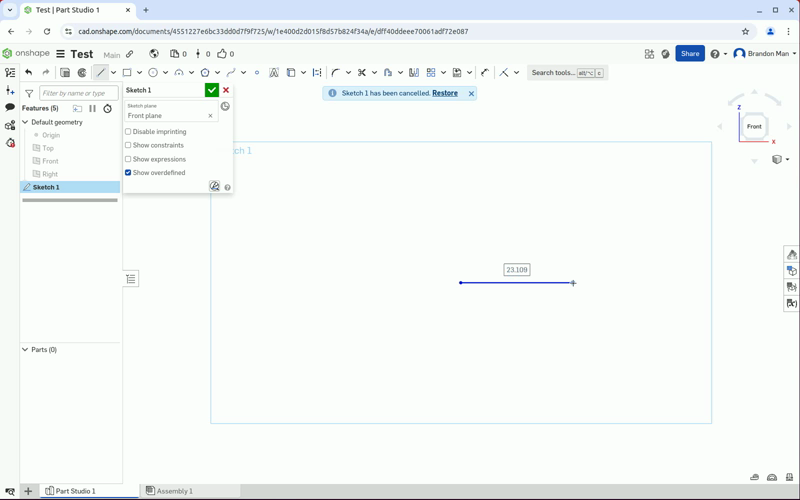
key_down(shift)
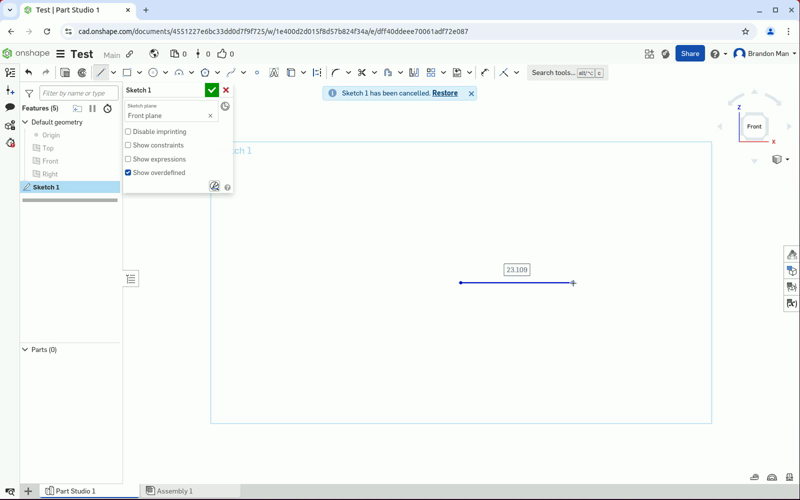
mouse_move(589, 282)
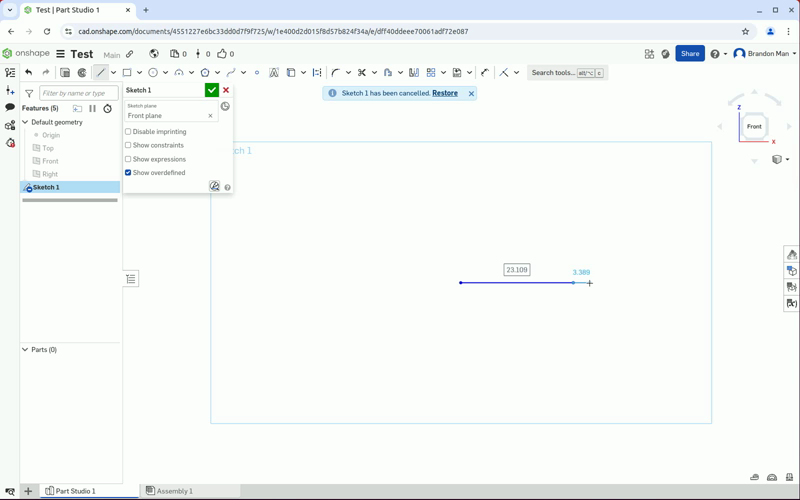
mouse_move(573, 245)
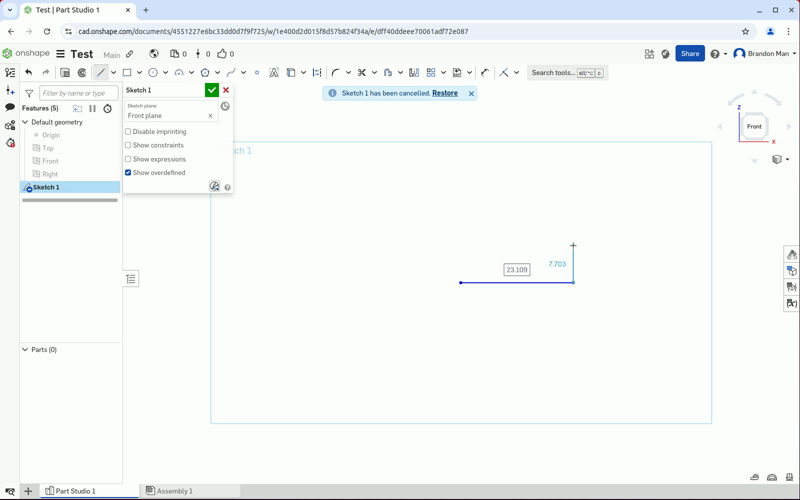
click(573, 245)
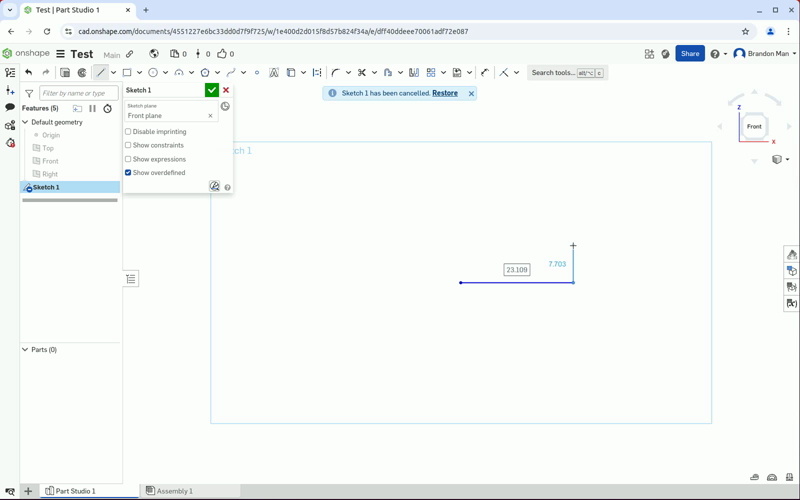
key_up(shift)
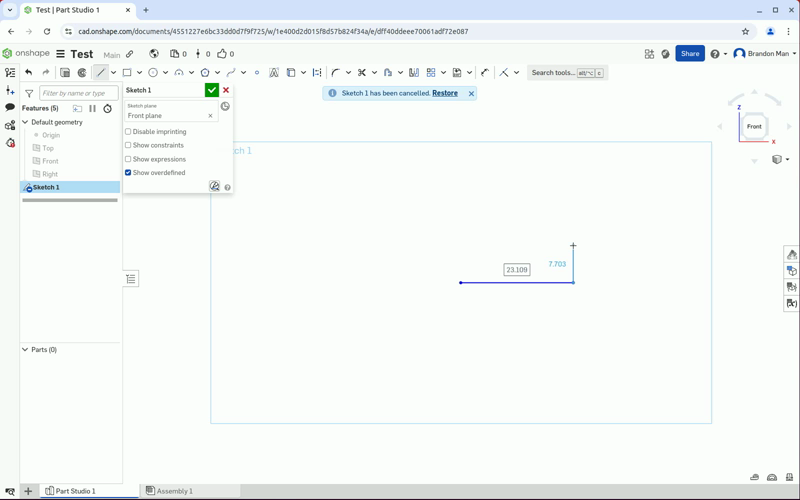
key_down(shift)
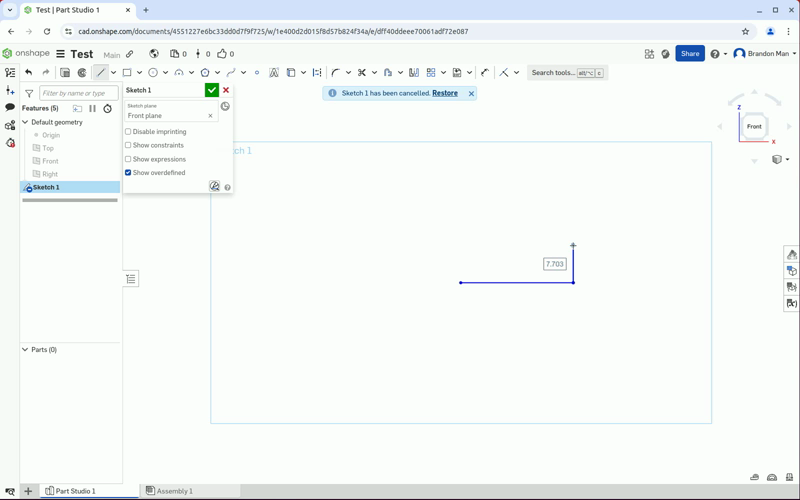
mouse_move(460, 245)
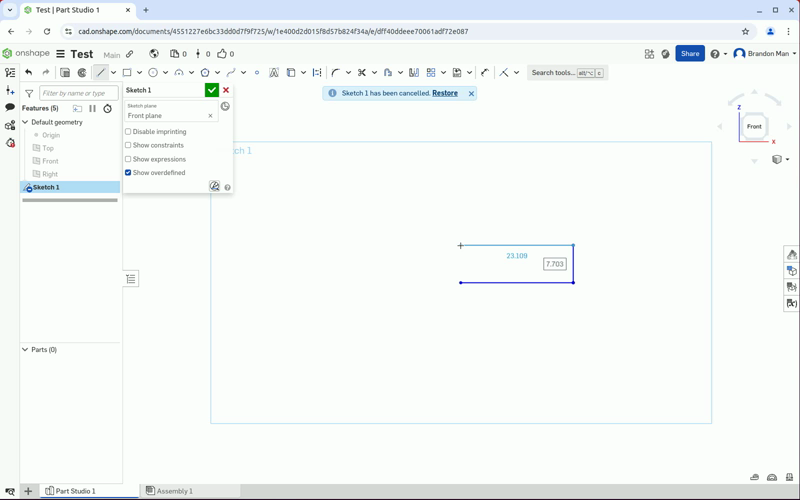
click(460, 245)
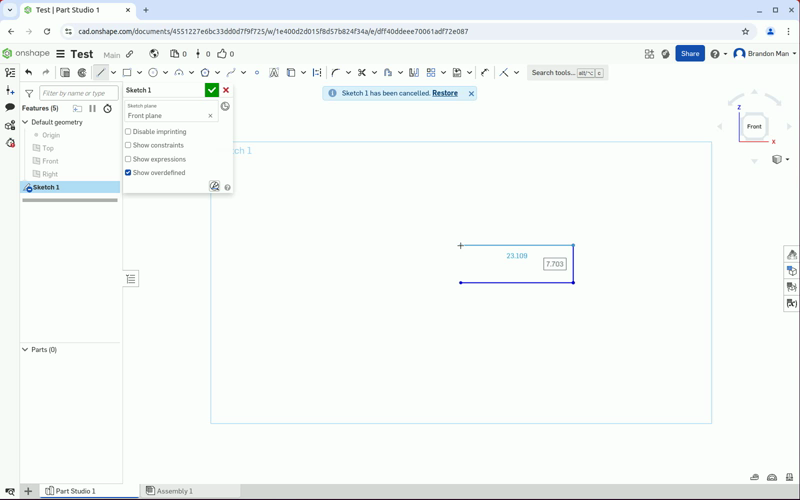
key_up(shift)
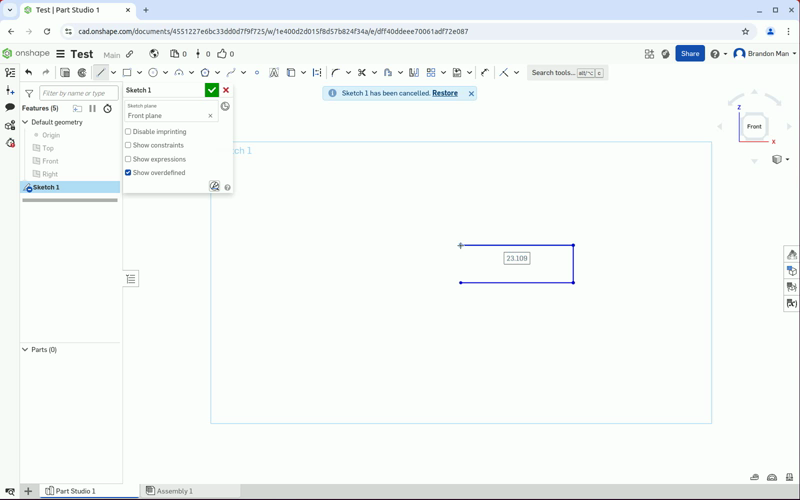
mouse_move(490, 245)
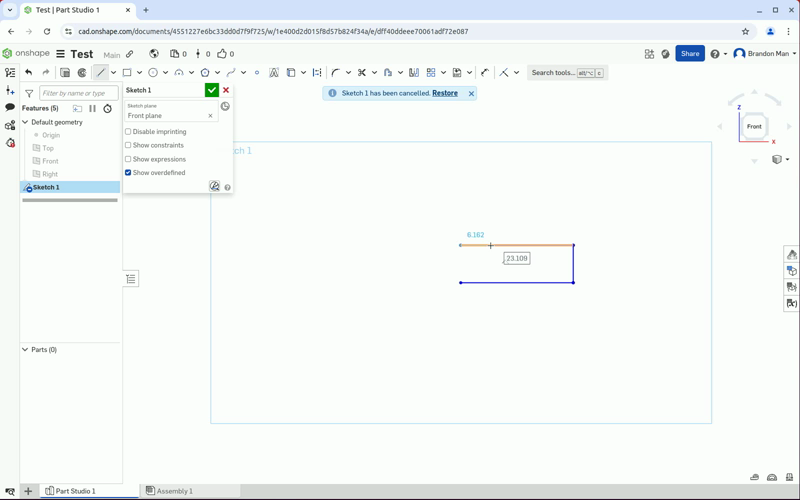
key_down(shift)
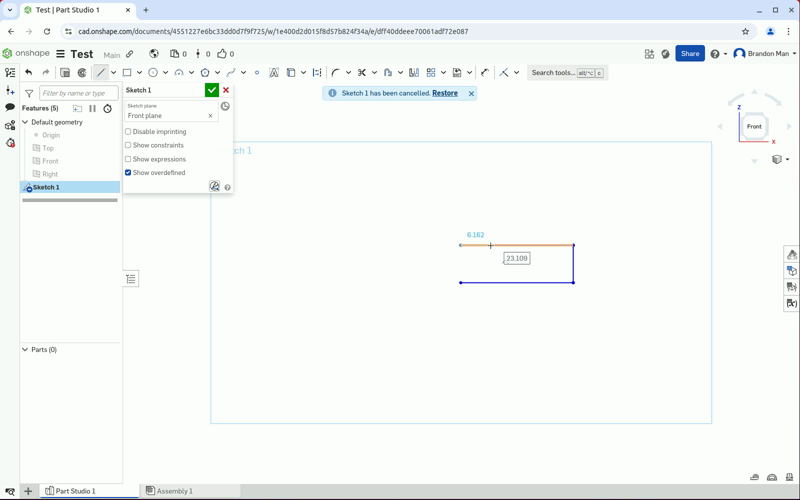
mouse_move(460, 282)
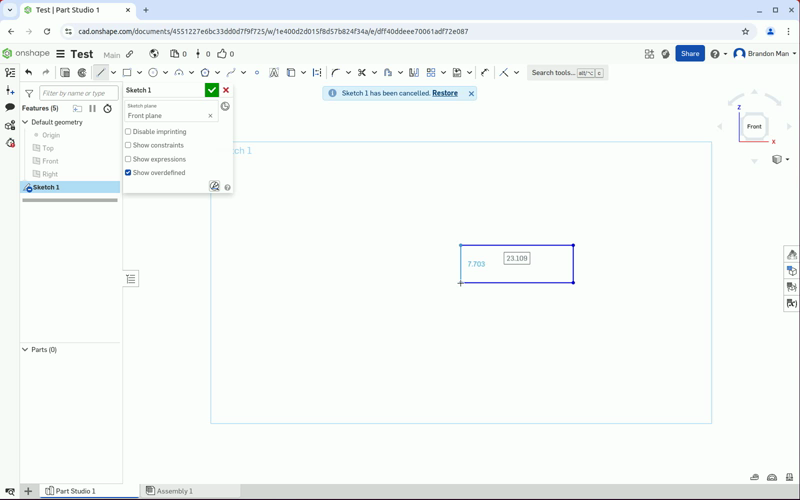
key_up(shift)
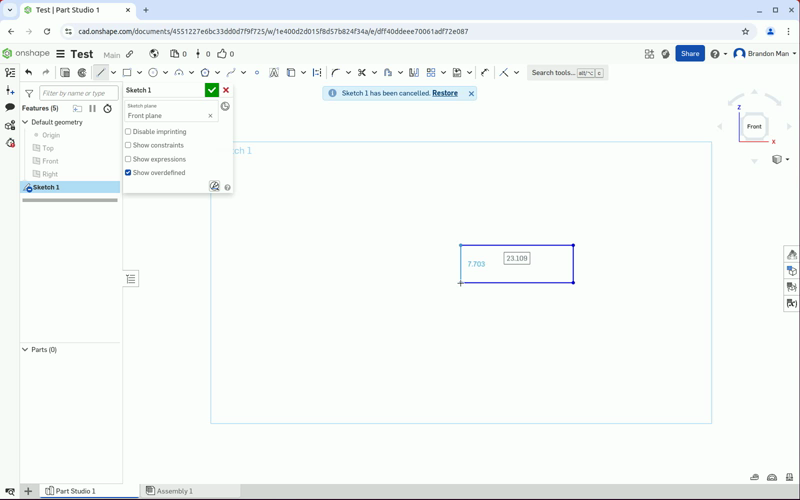
click(460, 282)
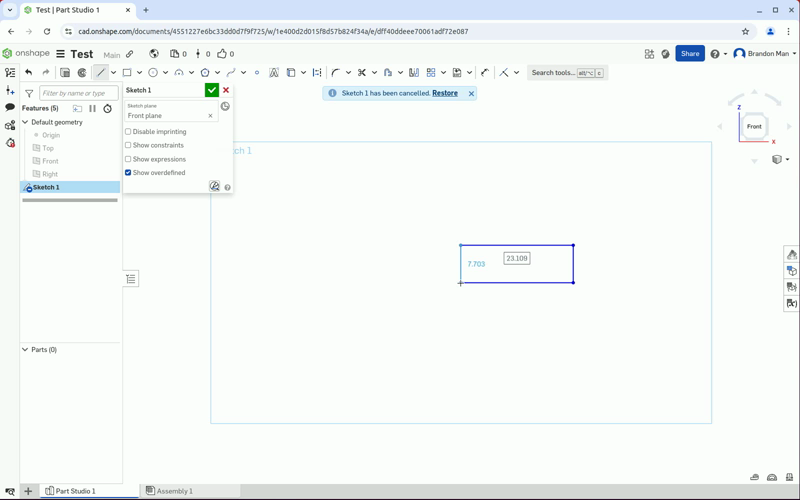
key(esc)
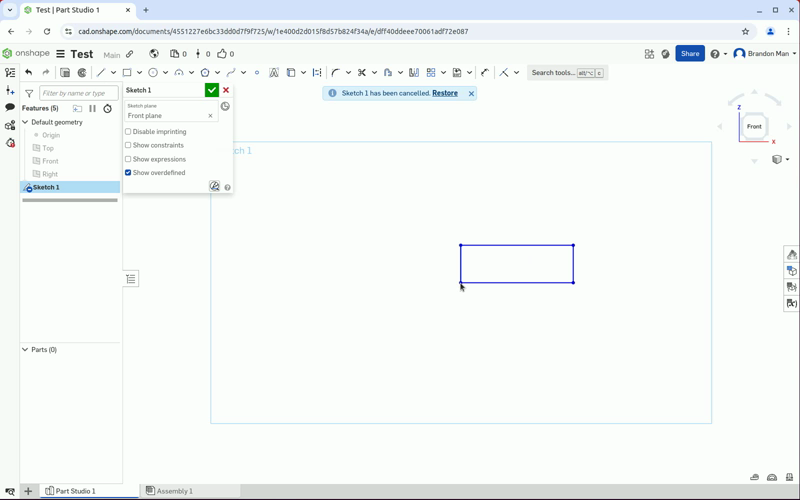
mouse_move(553, 267)
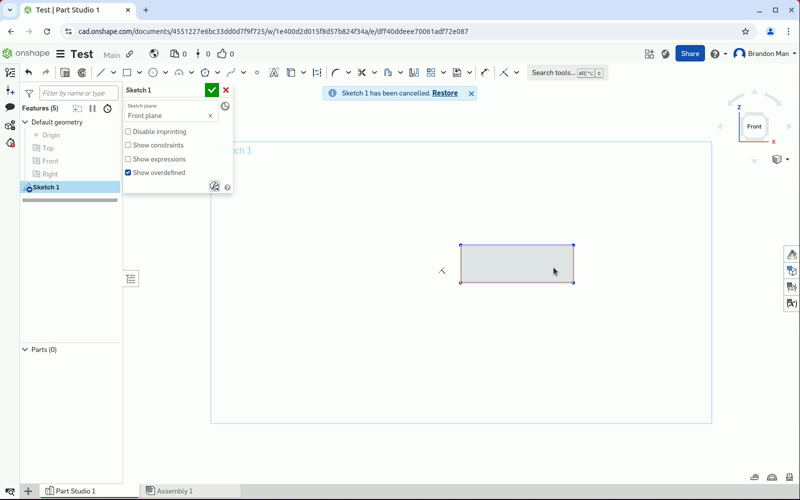
click(553, 267)
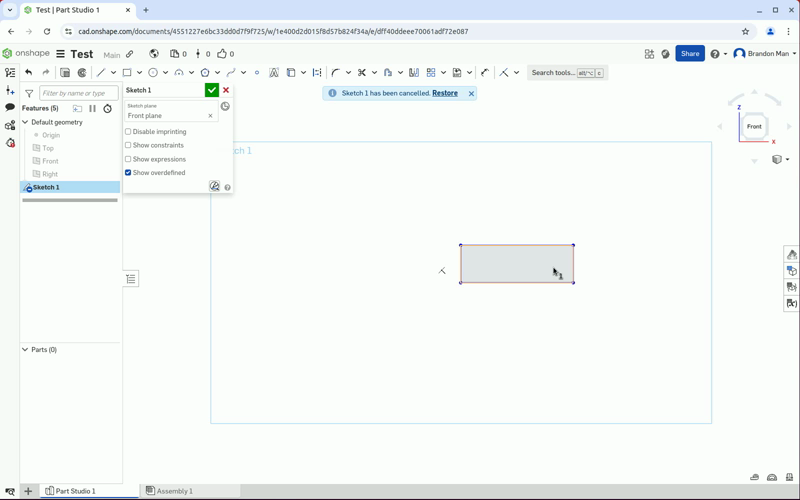
mouse_move(73, 352)
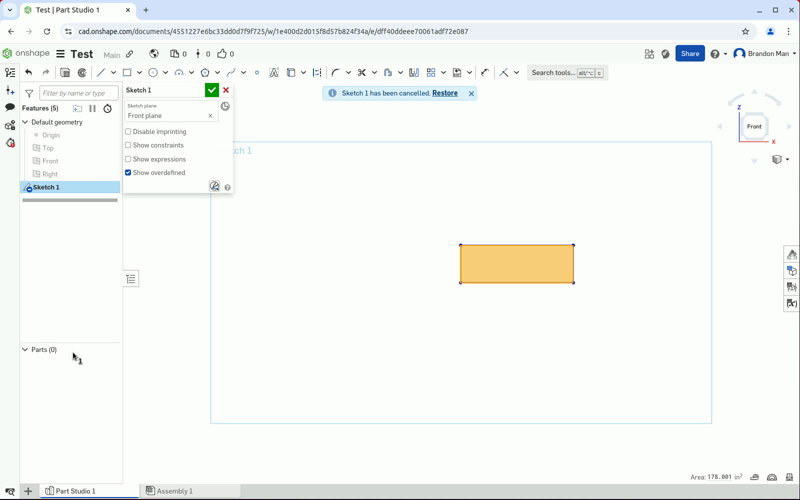
key(shift+y)
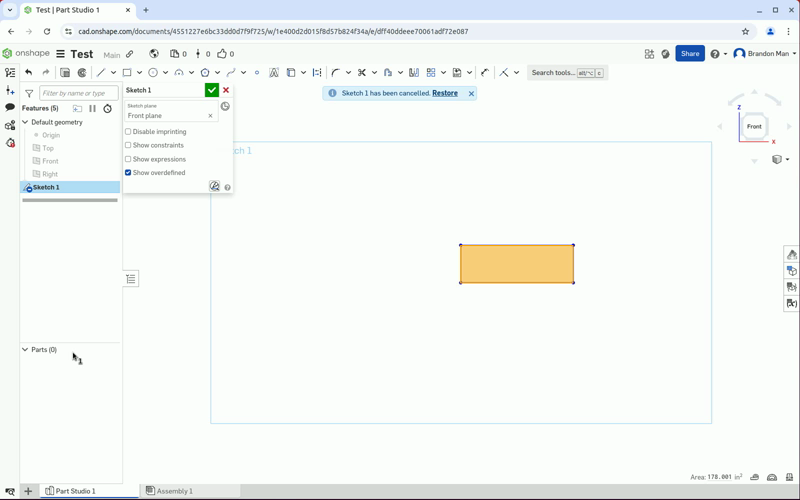
key(shift+e)
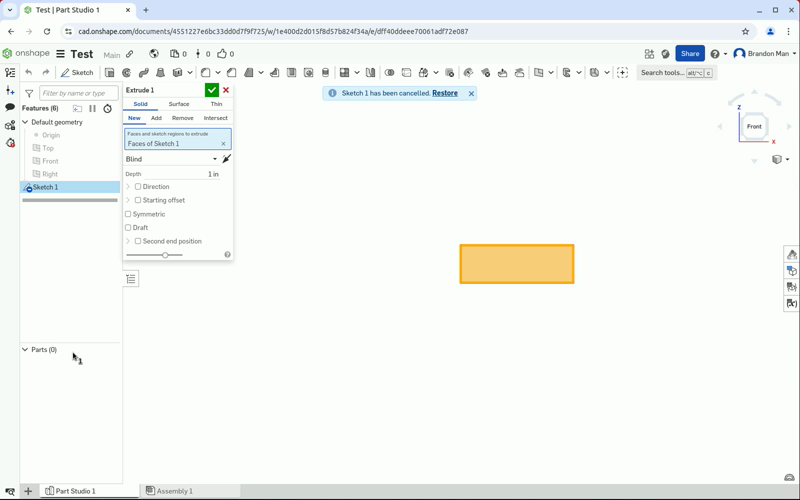
mouse_move(143, 106)
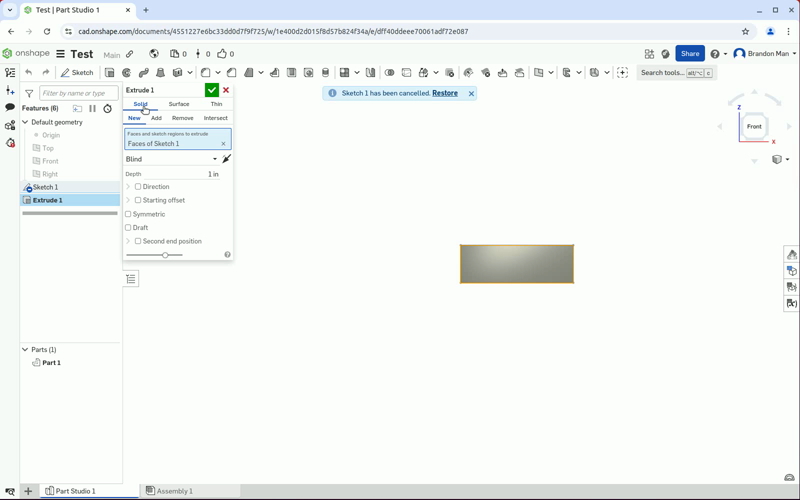
click(143, 106)
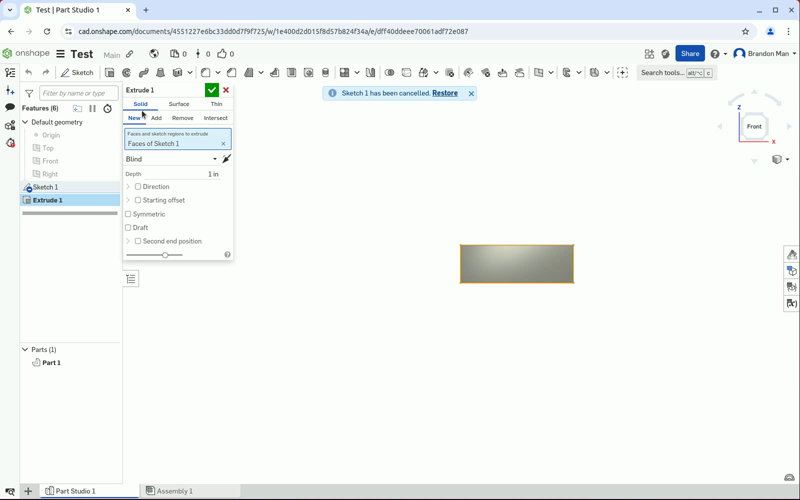
mouse_move(137, 120)
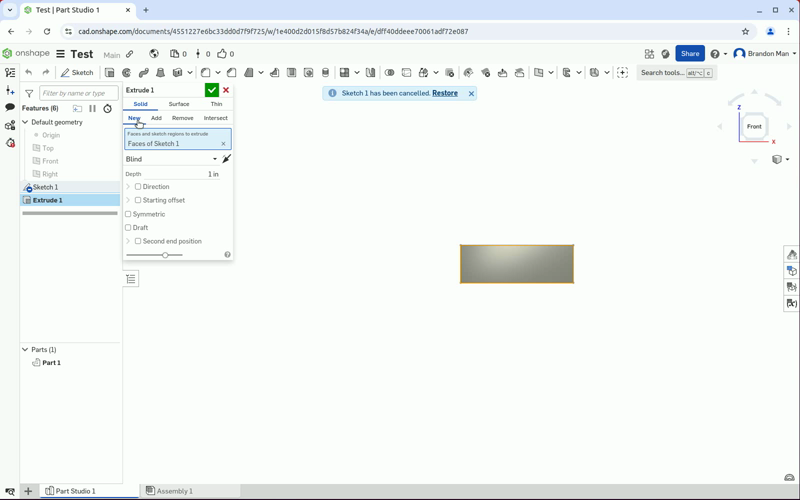
click(137, 120)
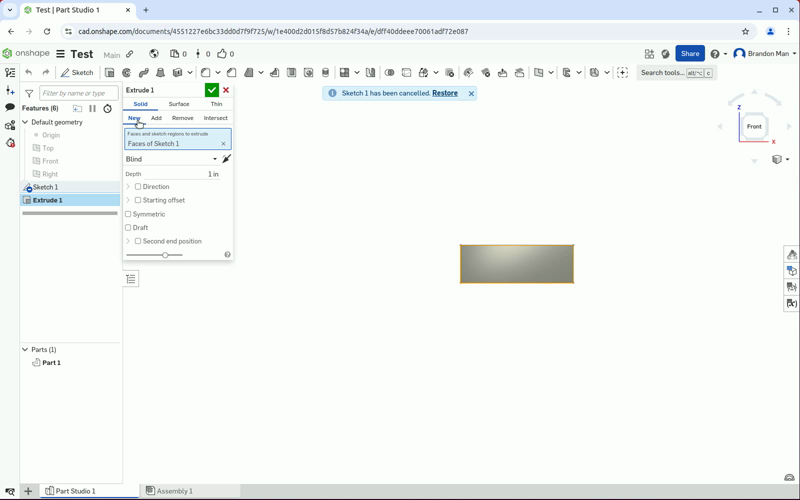
key(tab, 4)
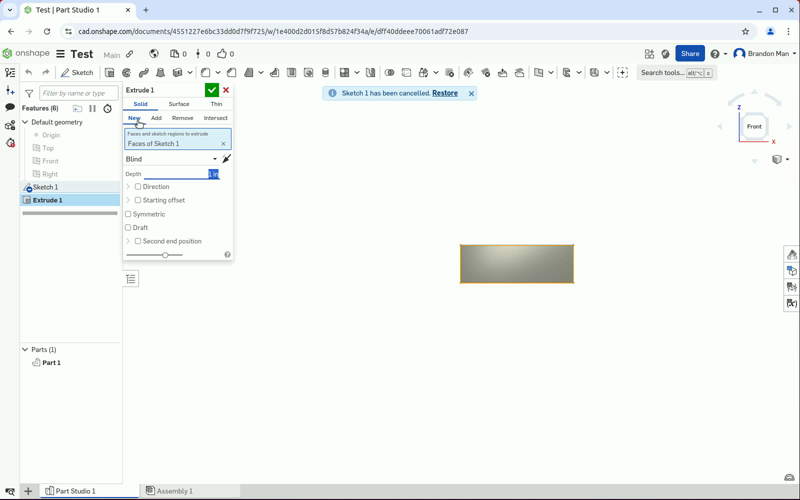
text(15.406)
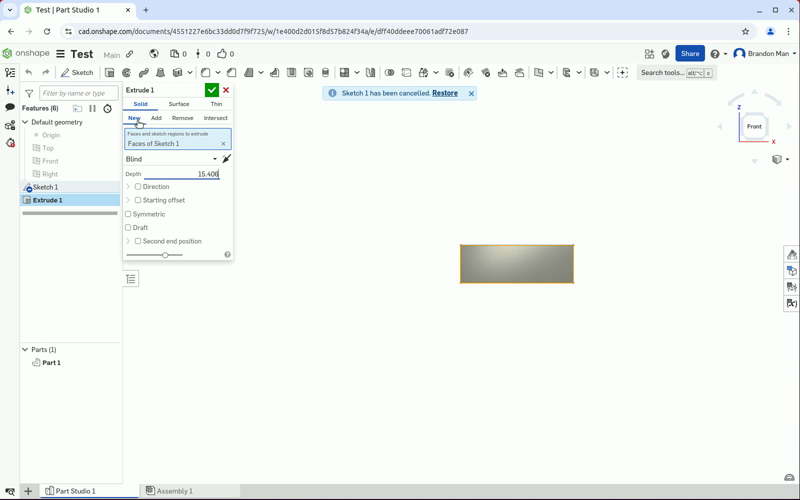
key(tab, 3)
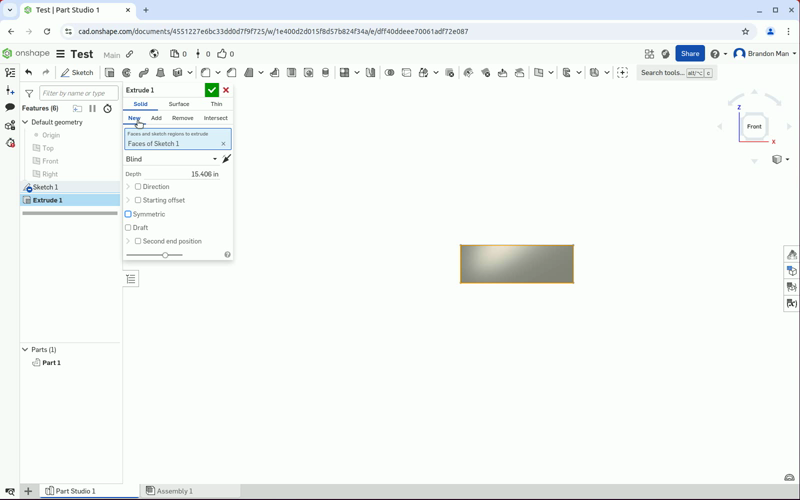
key(space)
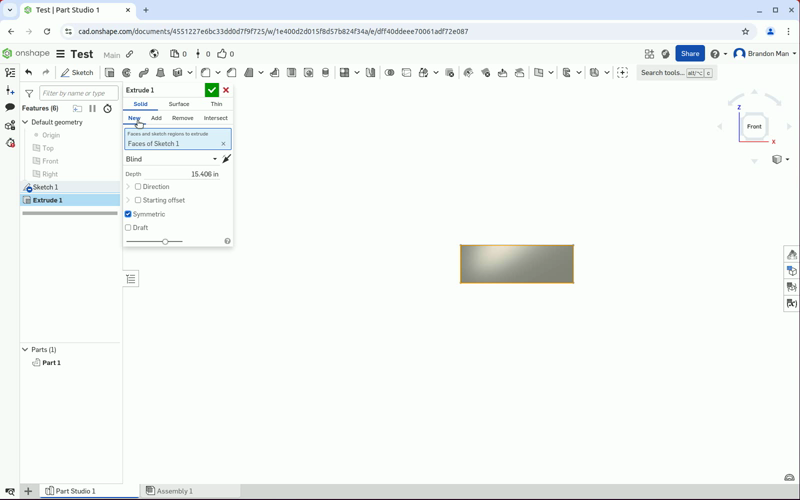
key(enter)
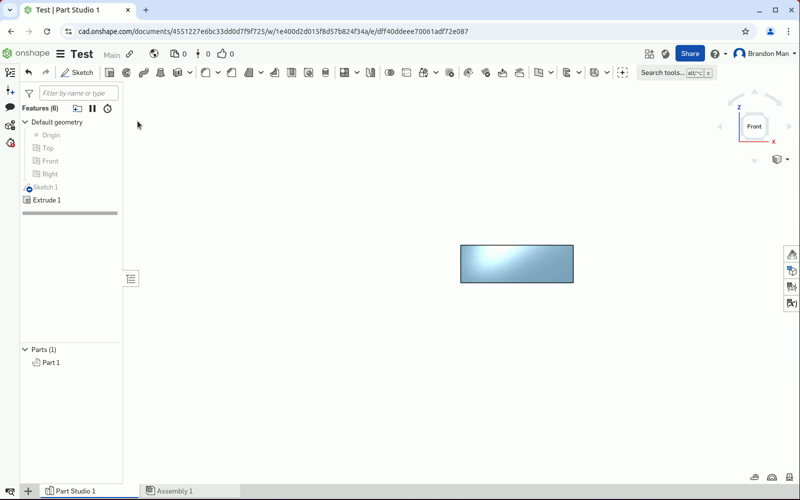
key(shift+h)
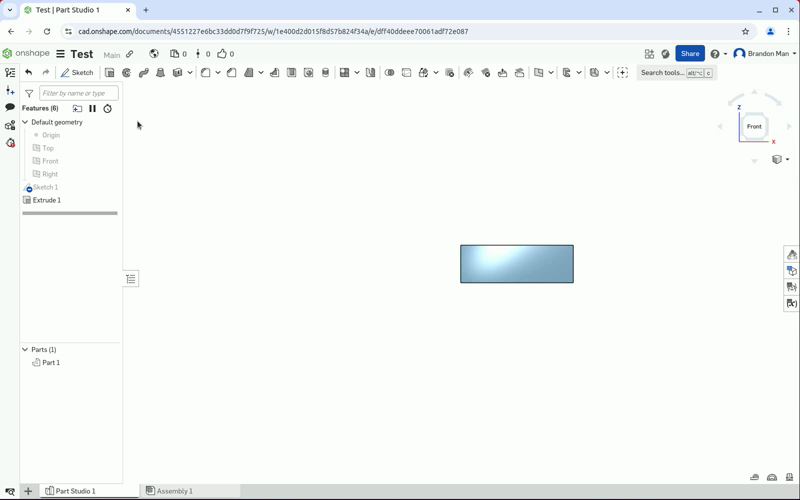
key(shift+h)
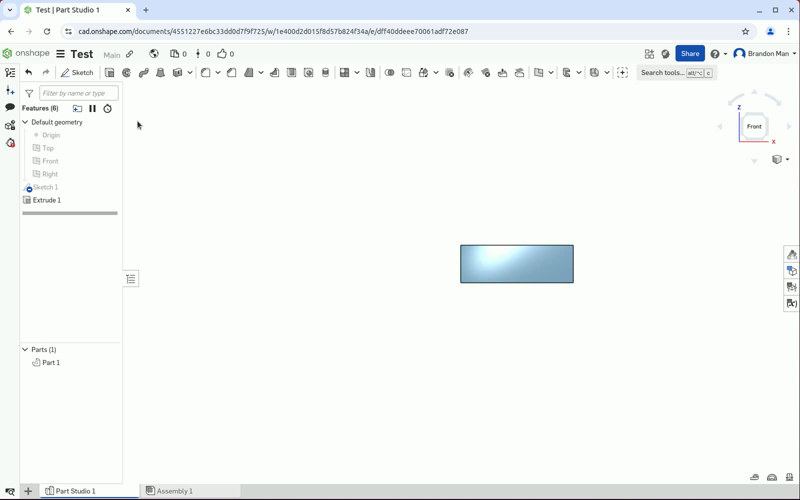
mouse_move(73, 189)
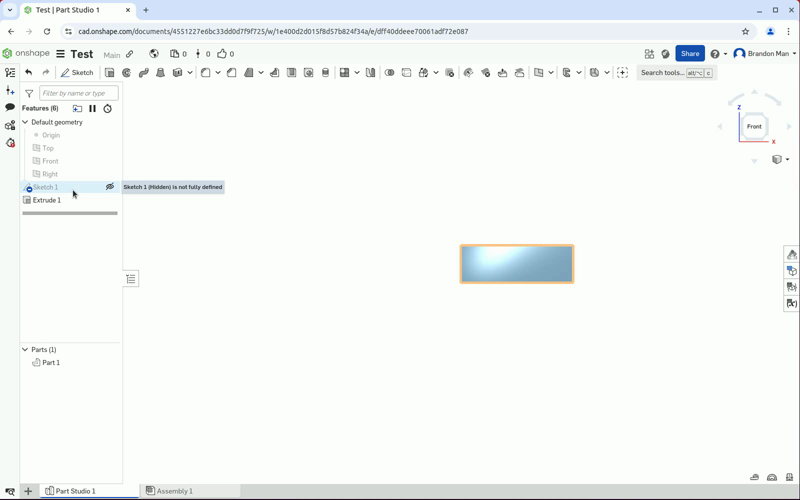
click(73, 189)
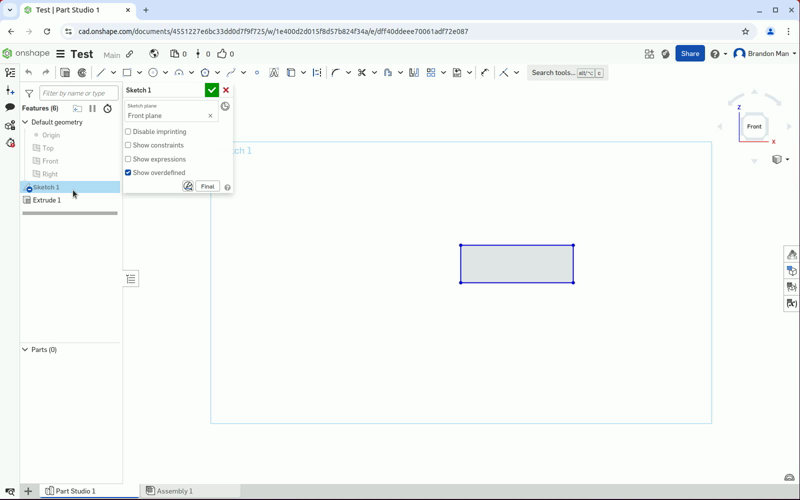
mouse_move(229, 92)
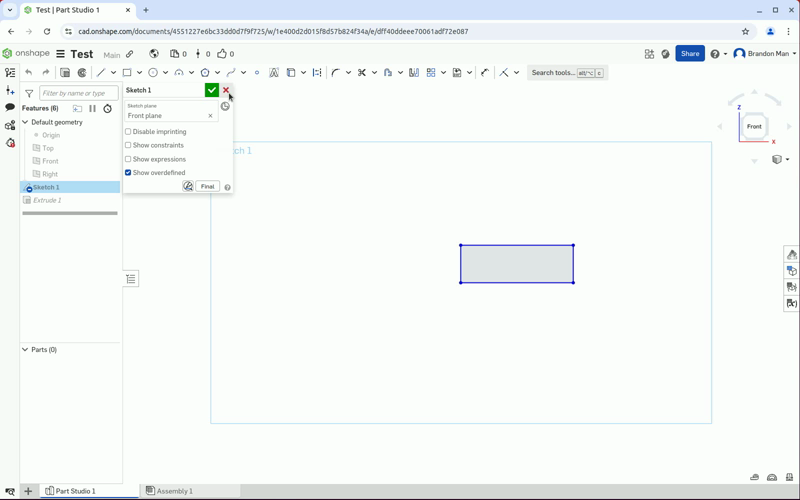
click(229, 92)
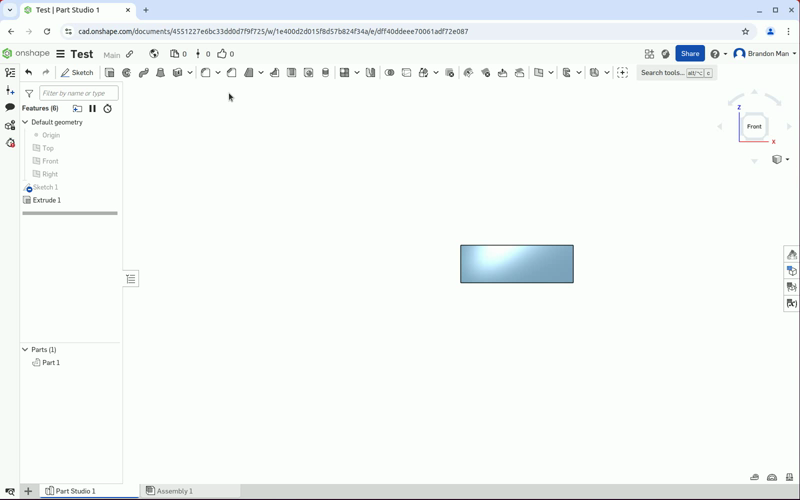
mouse_move(73, 352)
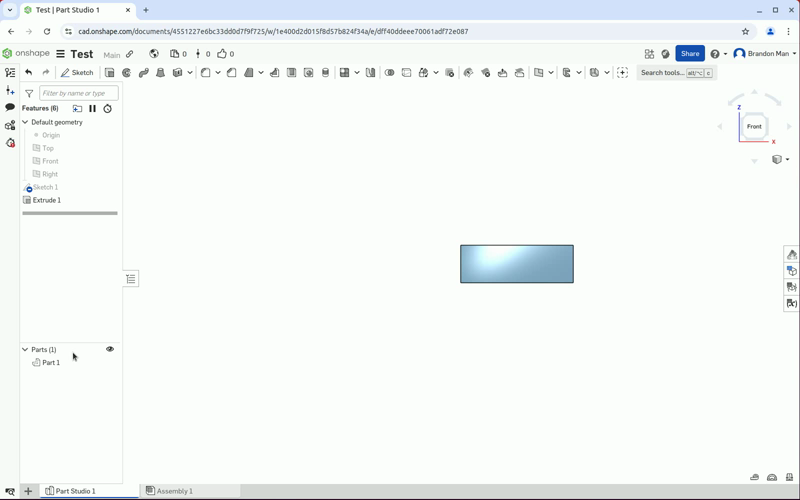
key(y)
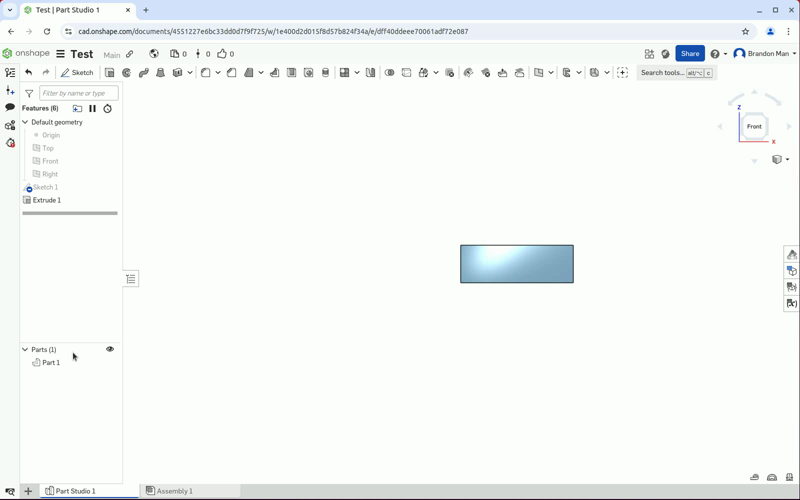
key(shift+p)
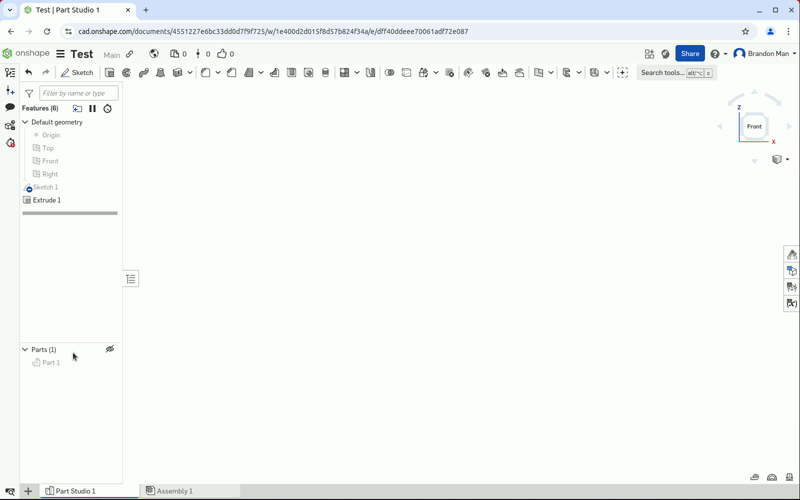
key(space)
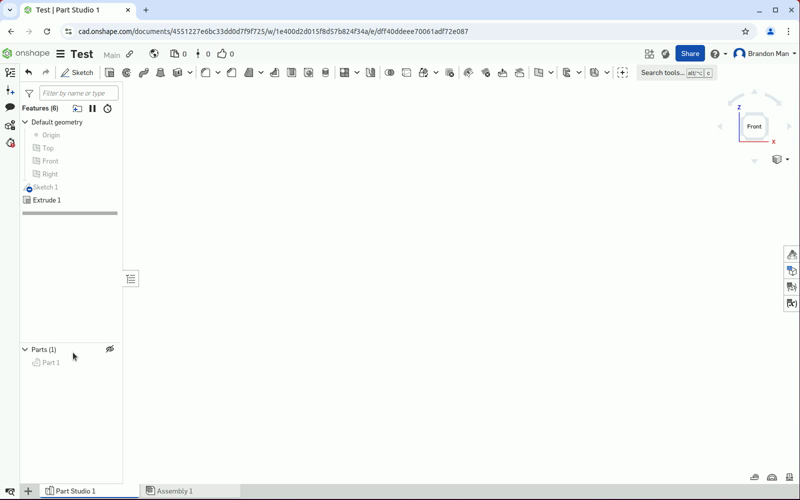
key_down(shift)
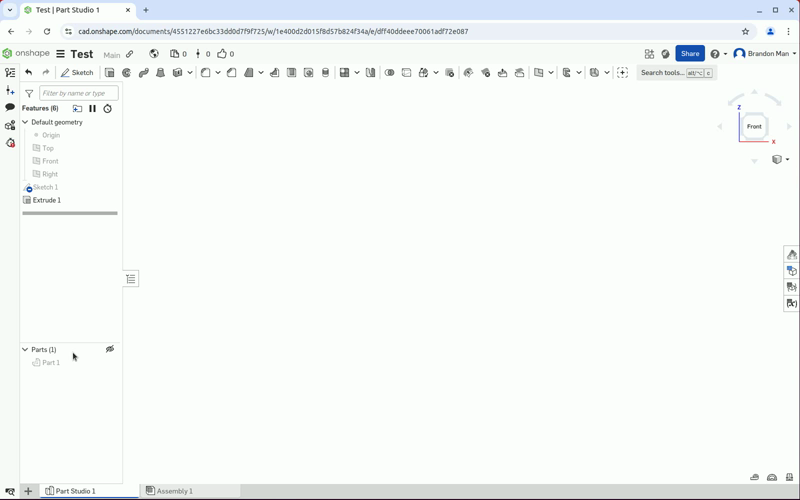
key(down)
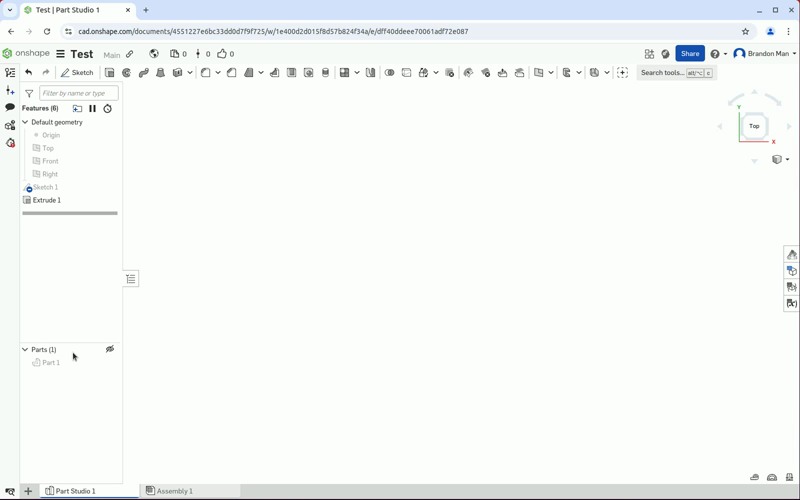
key_up(shift)
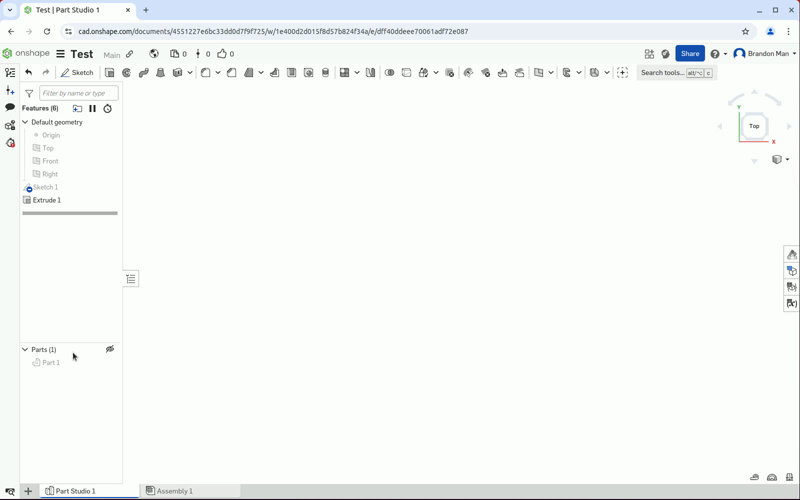
mouse_move(73, 352)
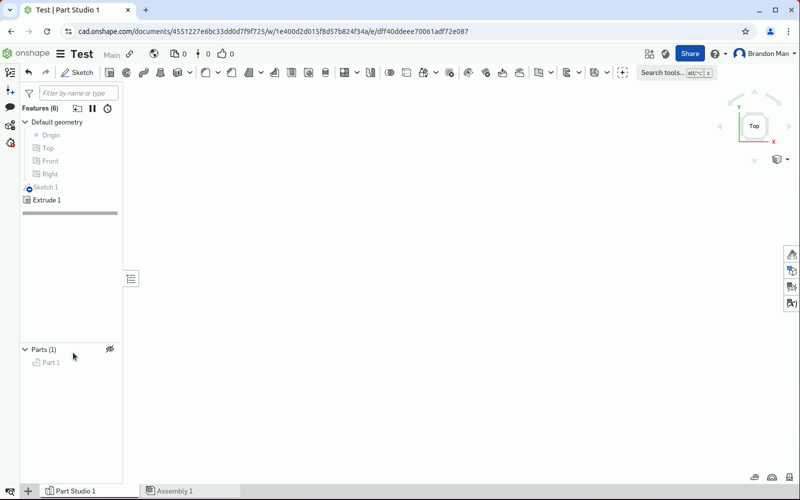
key(shift+y)
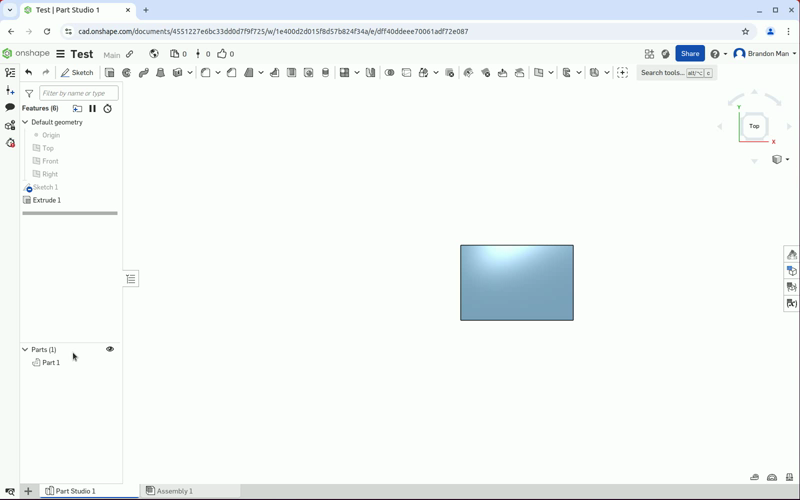
mouse_move(541, 75)
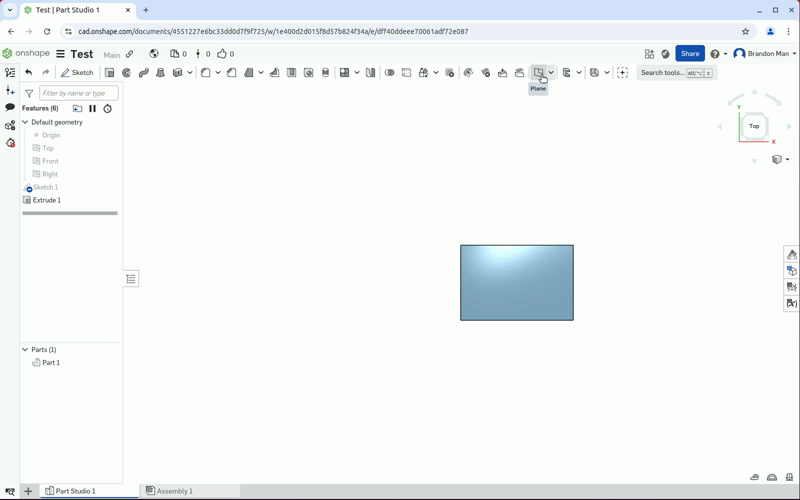
click(541, 75)
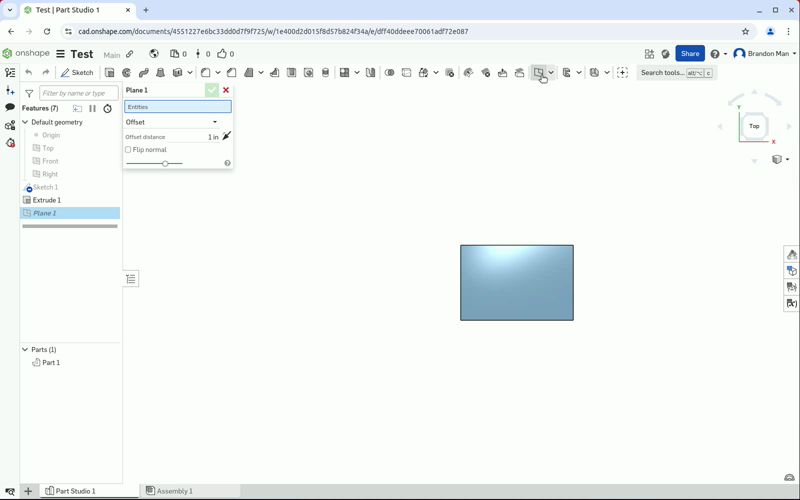
mouse_move(73, 150)
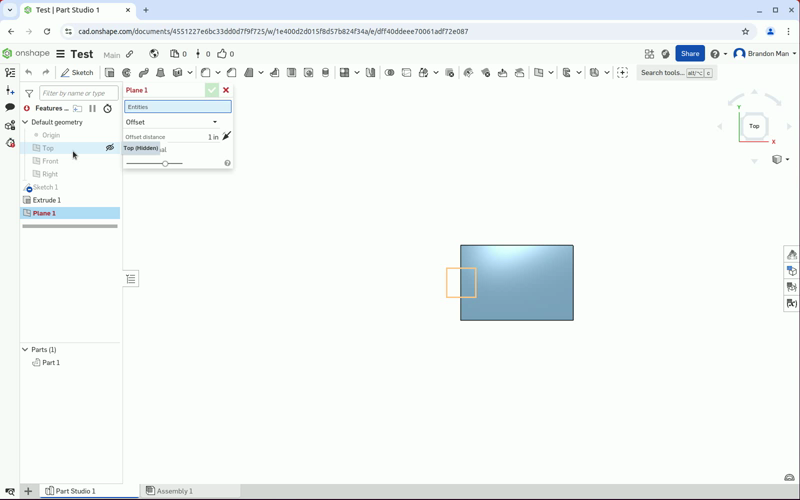
click(73, 150)
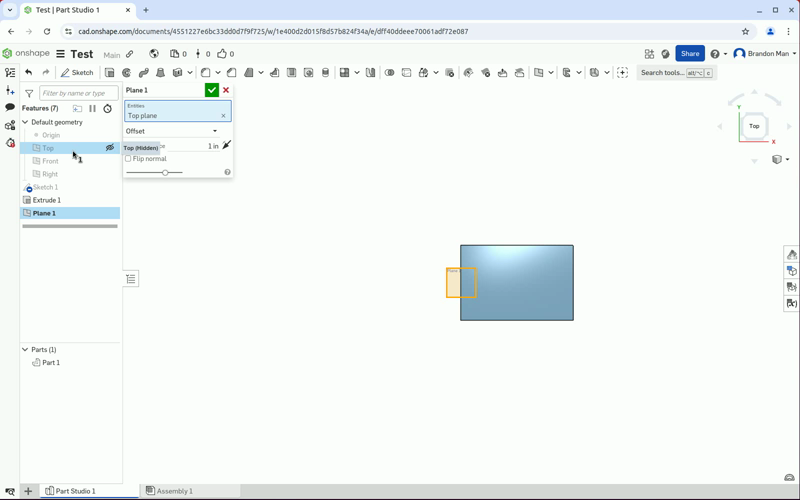
key(tab, 2)
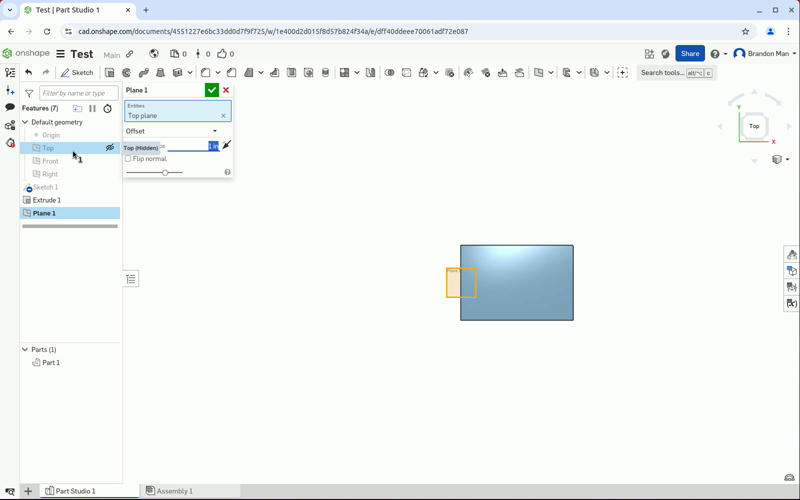
text(7.703)
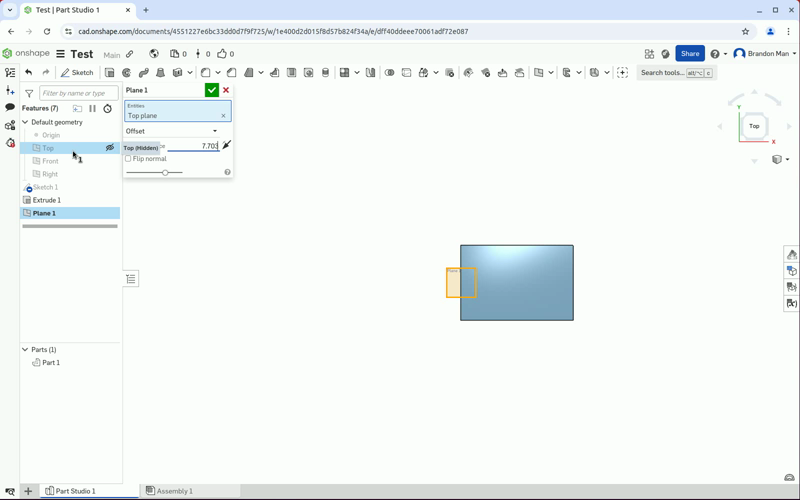
key(enter, 2)
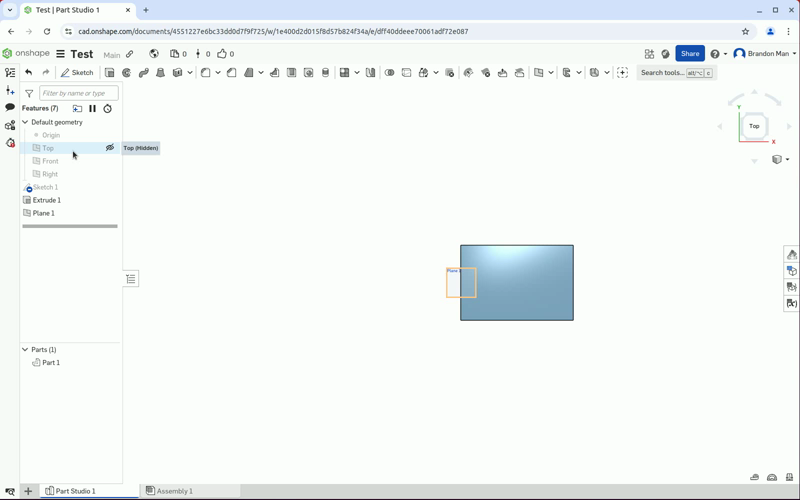
key(shift+s)
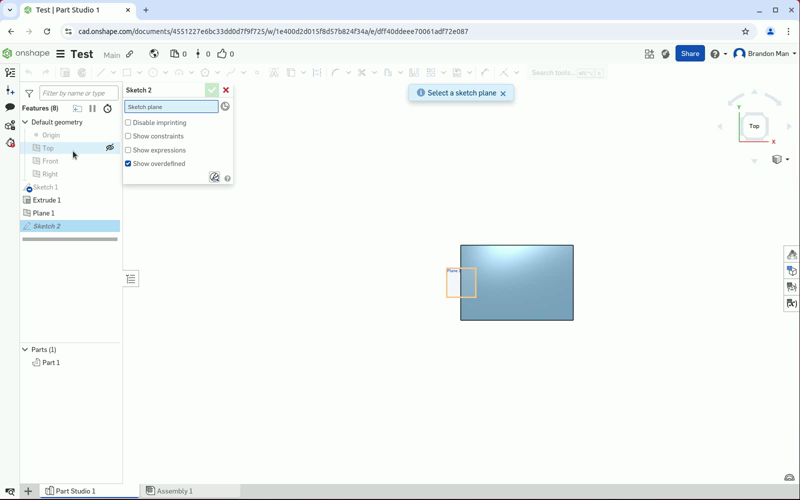
mouse_move(73, 215)
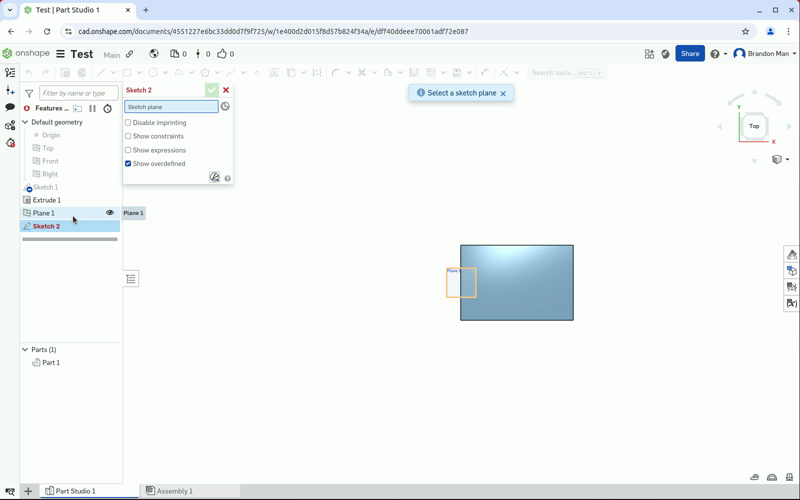
click(73, 215)
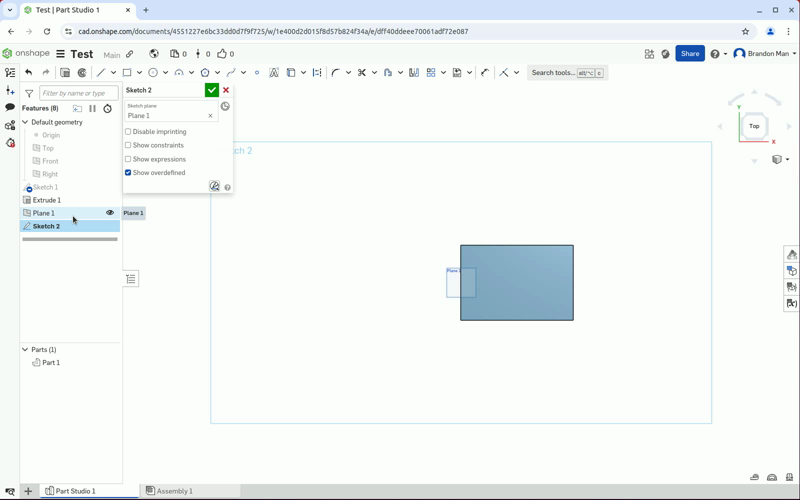
mouse_move(73, 352)
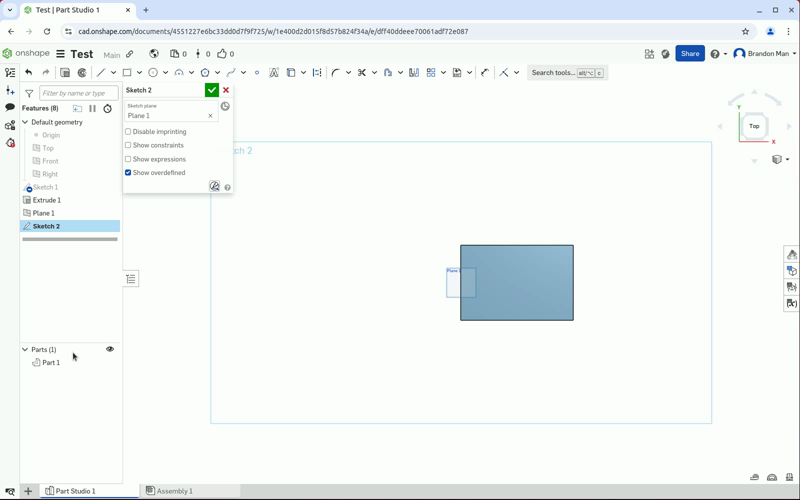
key(y)
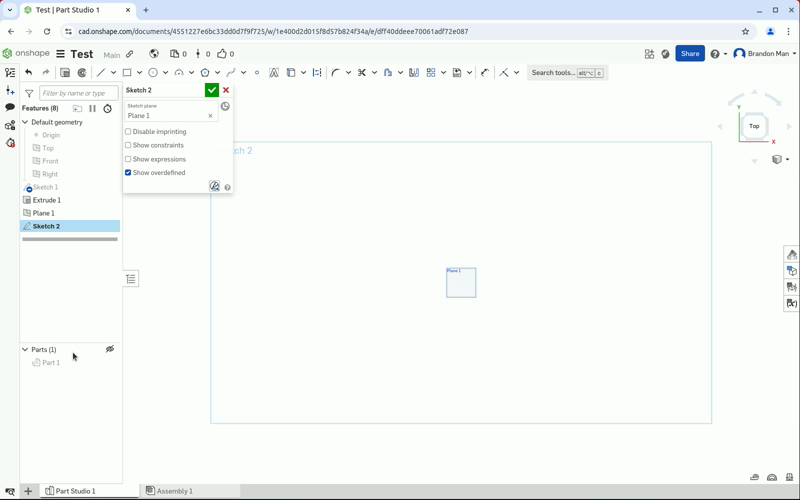
key(l)
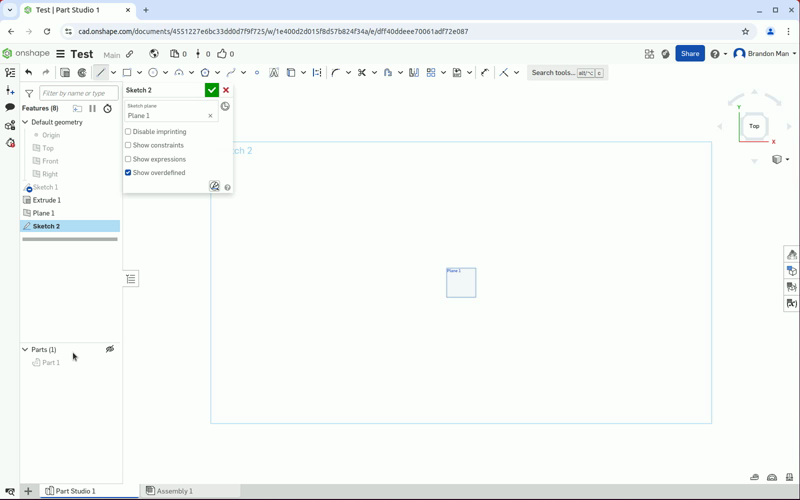
key_down(shift)
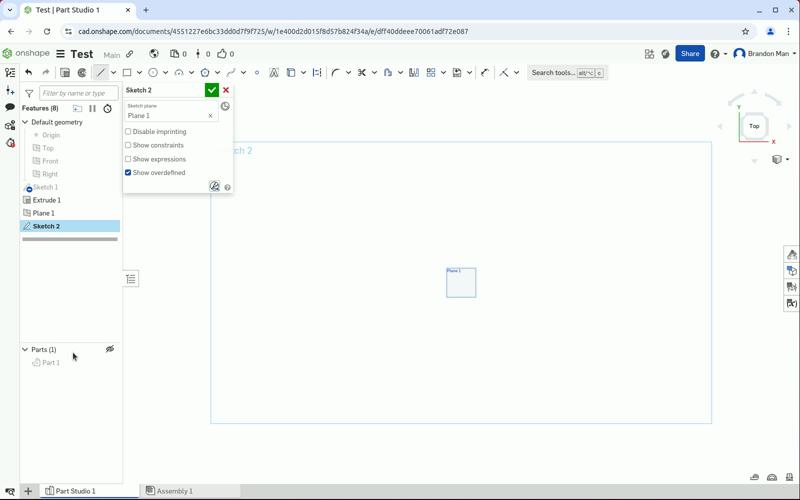
mouse_move(460, 320)
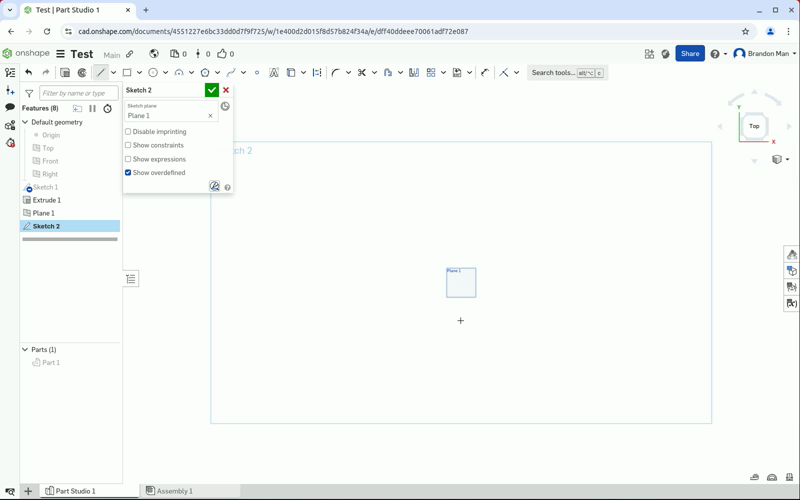
click(460, 320)
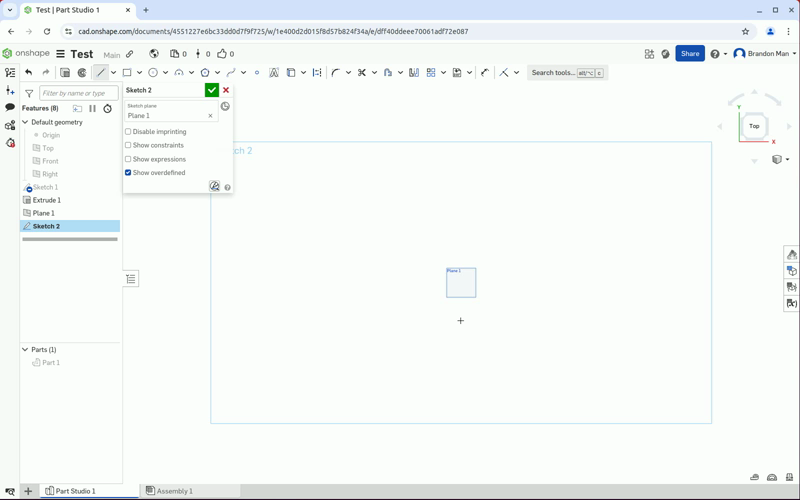
key_up(shift)
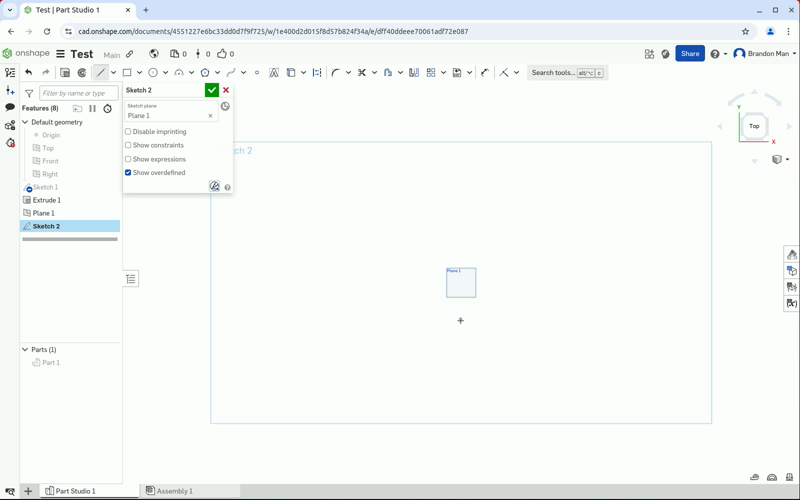
key_down(shift)
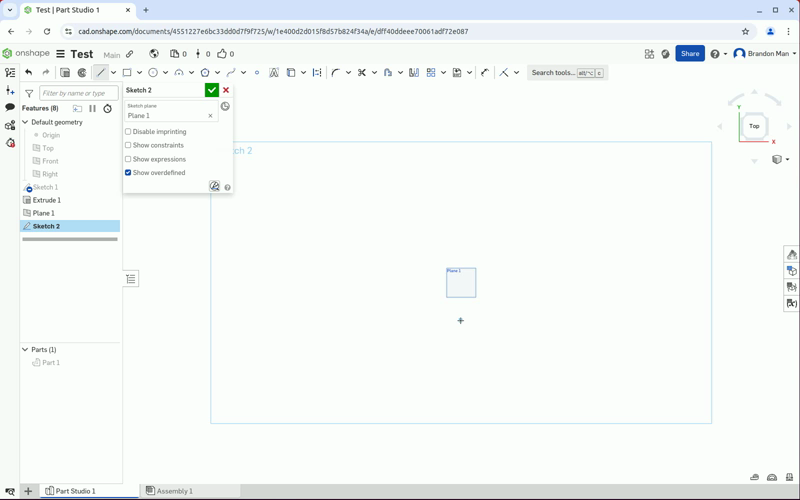
mouse_move(490, 320)
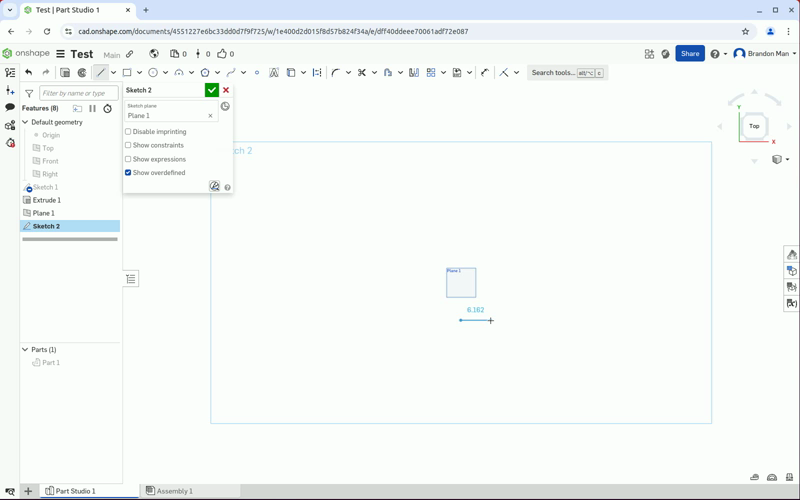
mouse_move(479, 320)
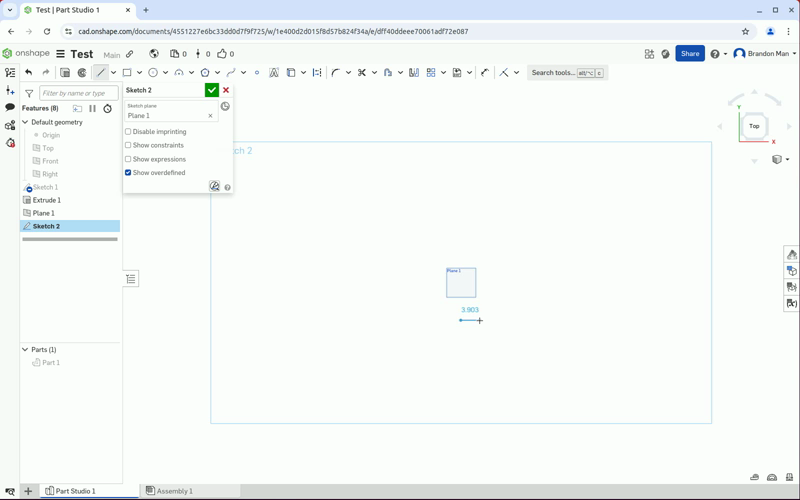
click(479, 320)
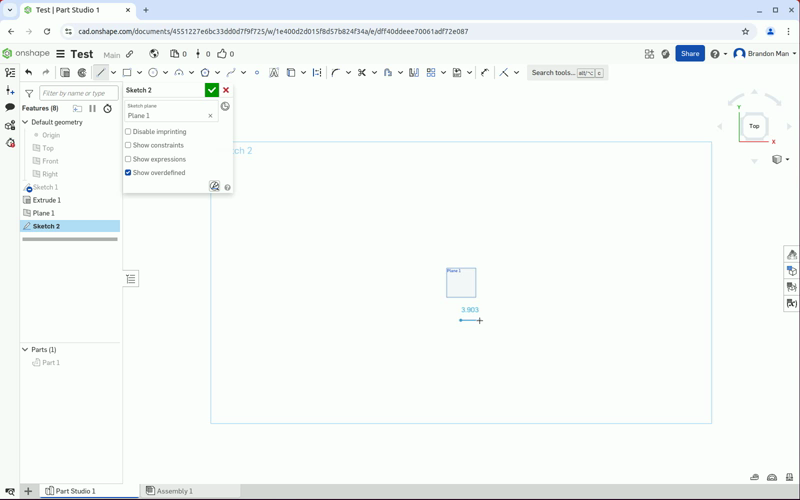
key_up(shift)
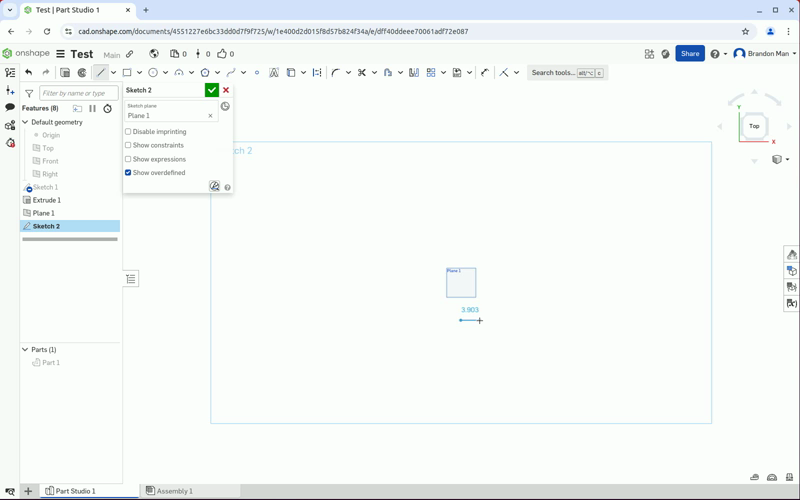
key_down(shift)
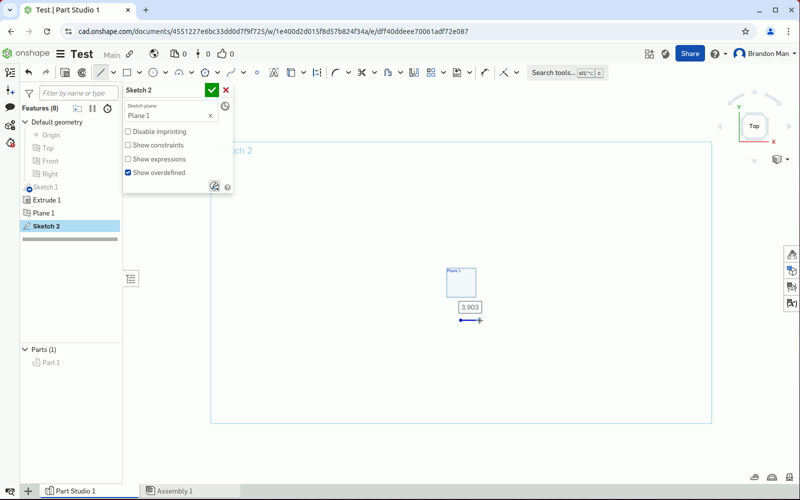
mouse_move(479, 245)
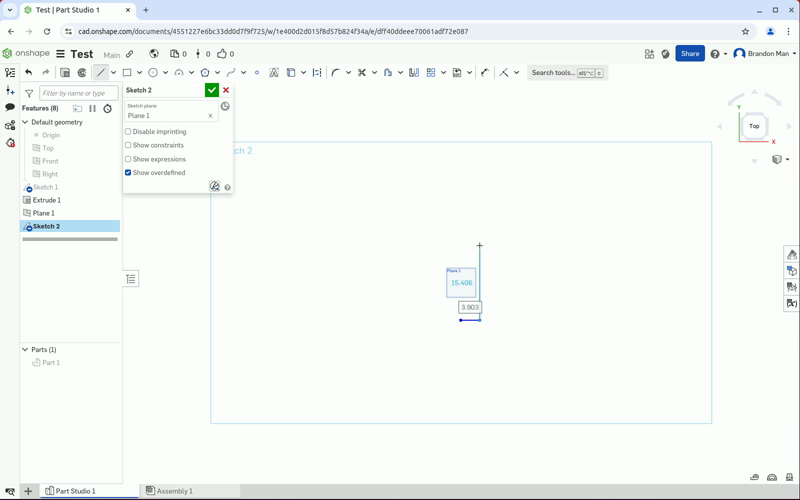
click(479, 245)
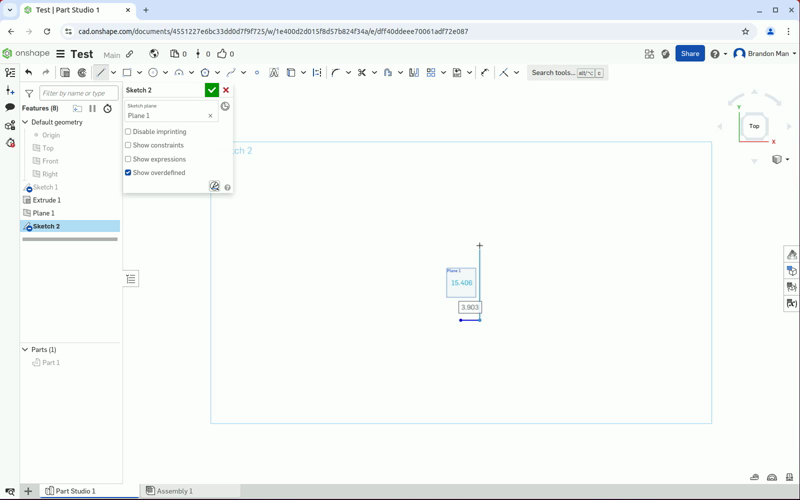
key_up(shift)
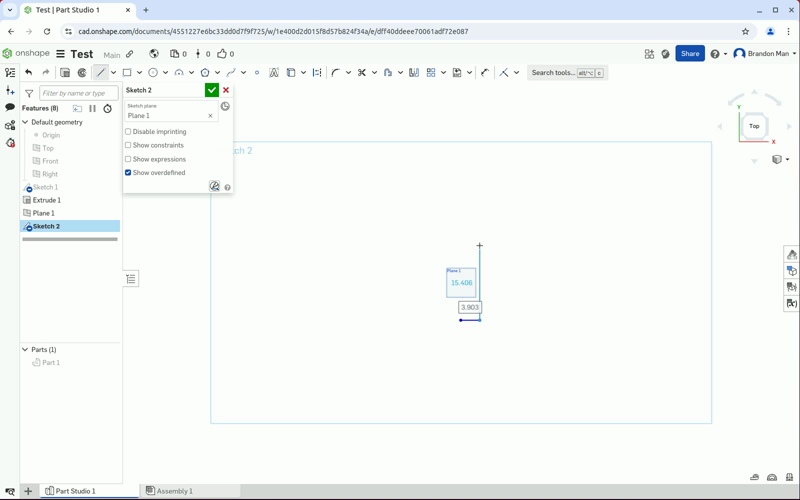
key_down(shift)
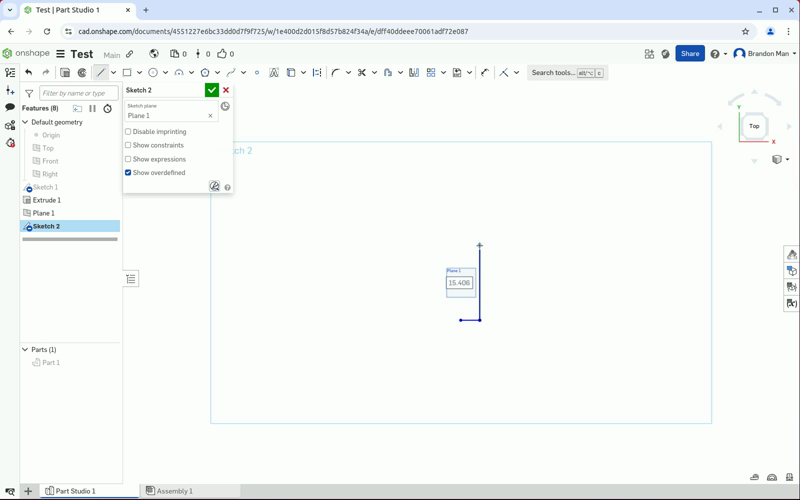
mouse_move(509, 245)
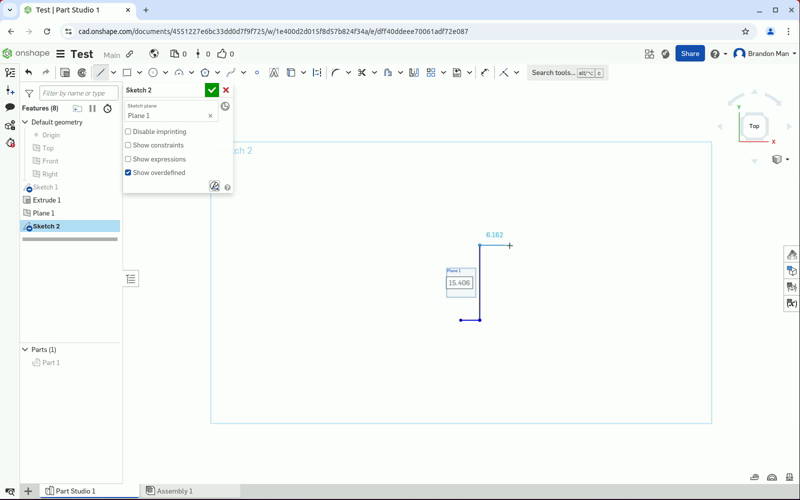
mouse_move(460, 245)
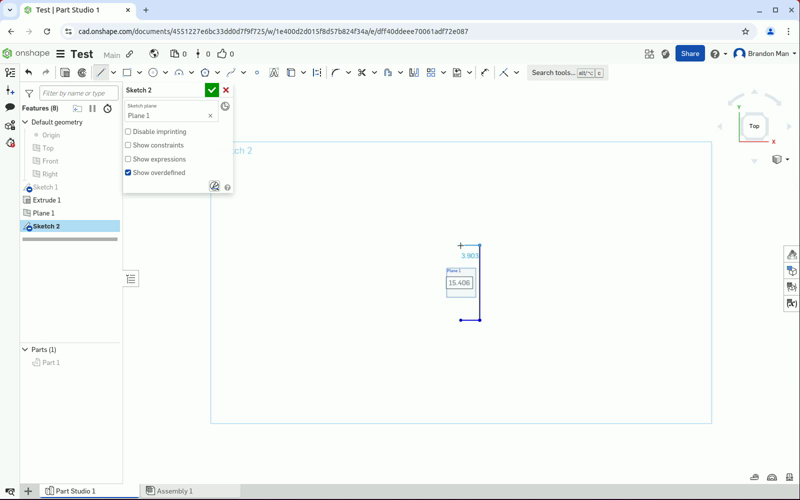
click(460, 245)
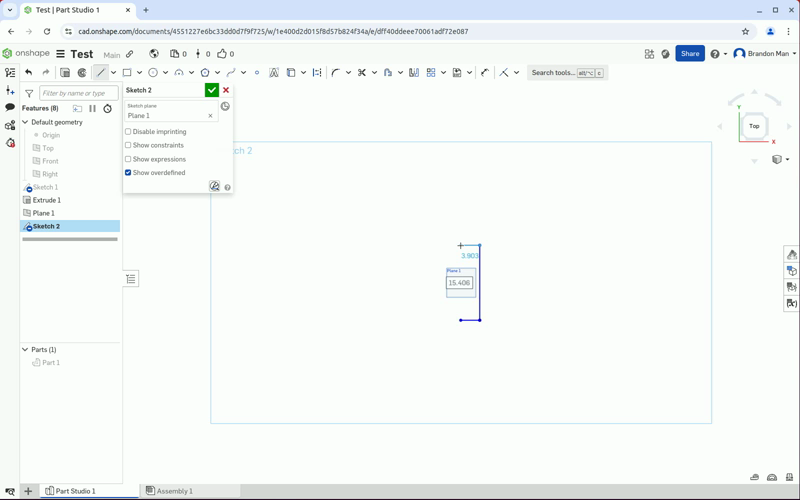
key_up(shift)
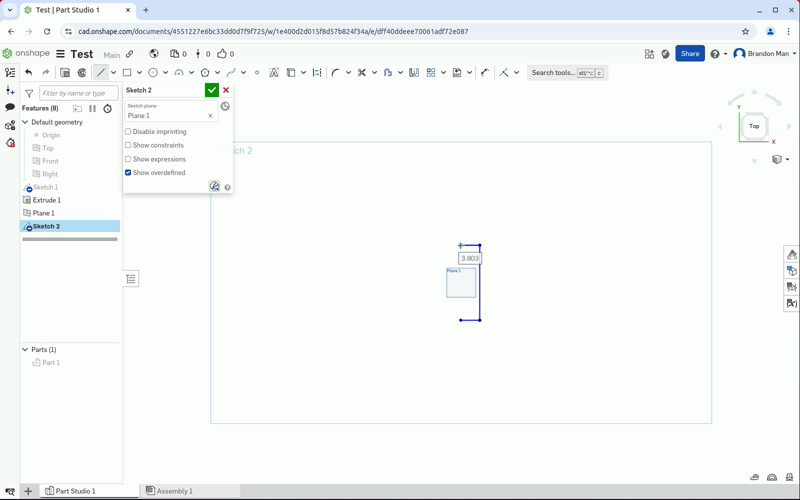
key_down(shift)
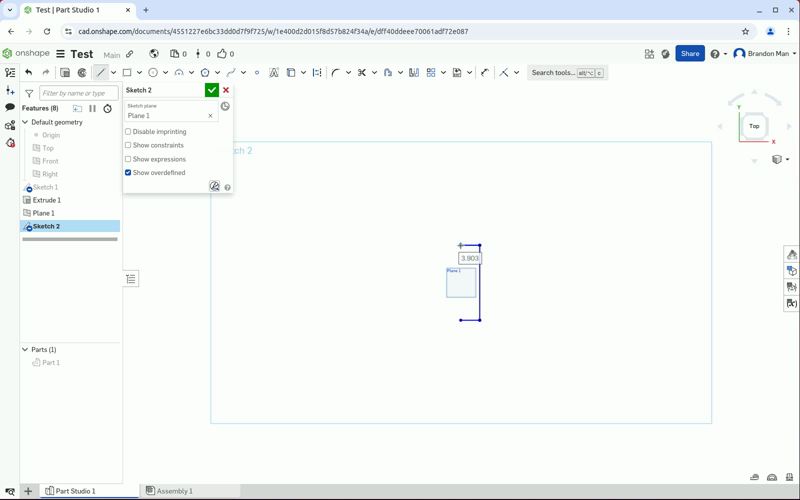
mouse_move(460, 320)
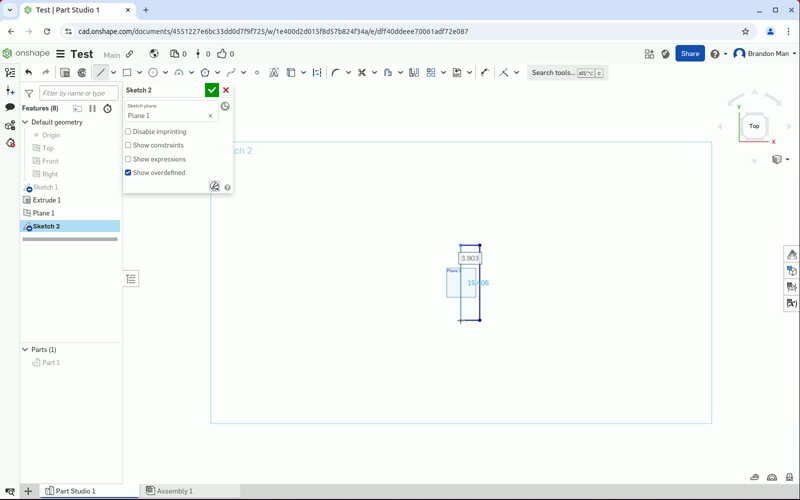
key_up(shift)
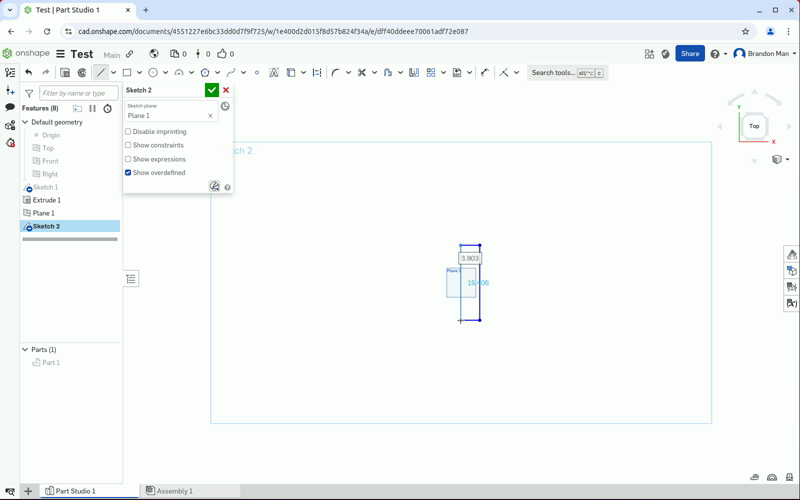
click(460, 320)
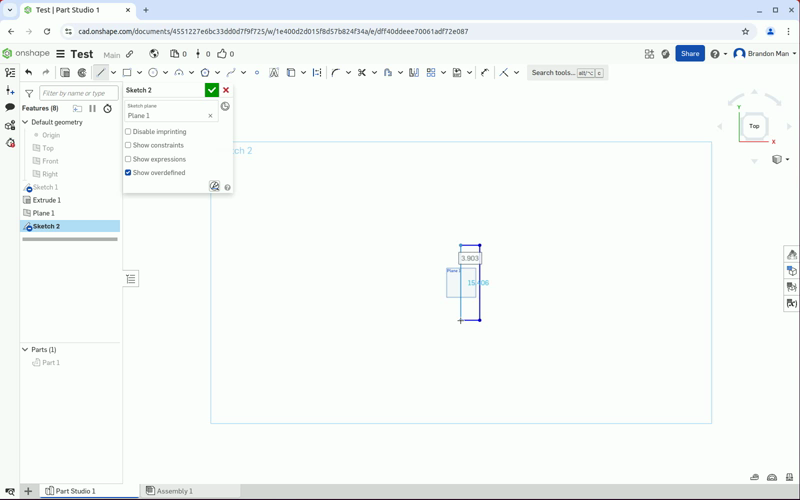
key(esc)
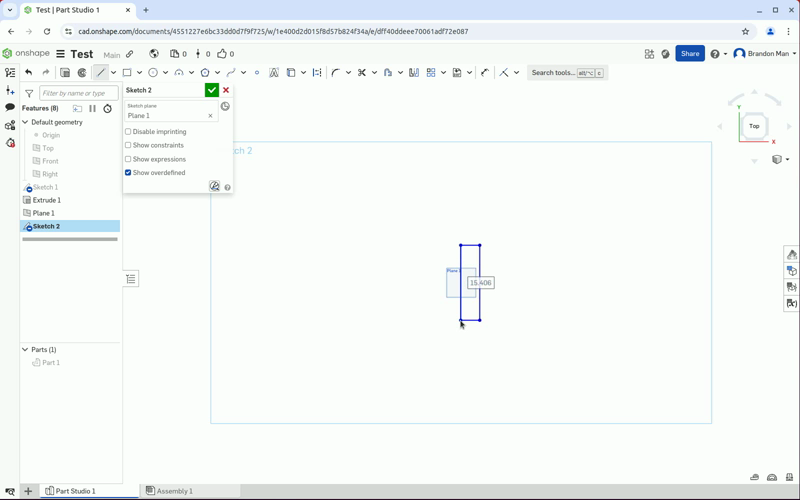
mouse_move(465, 272)
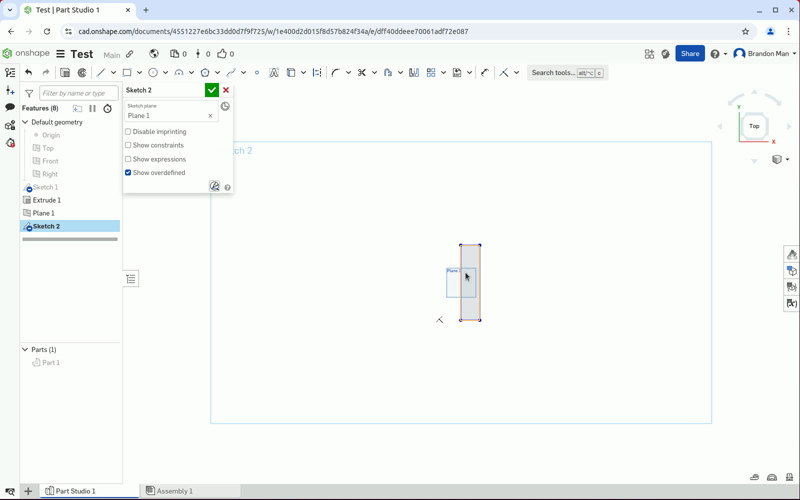
scroll(6)
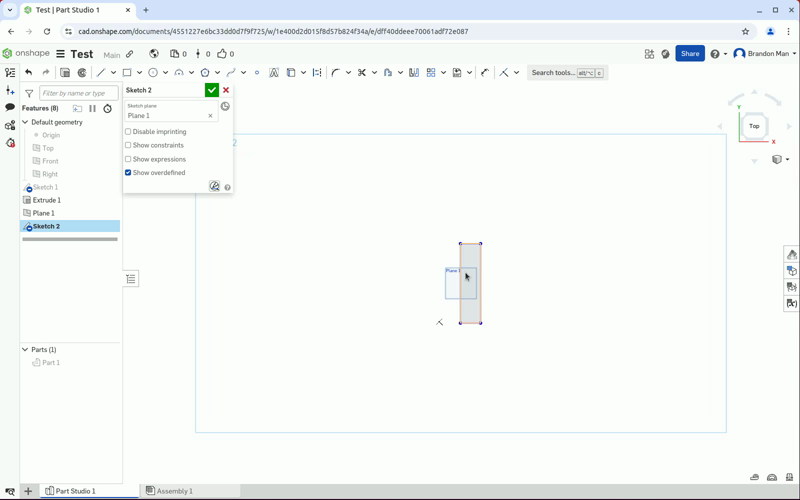
scroll(6)
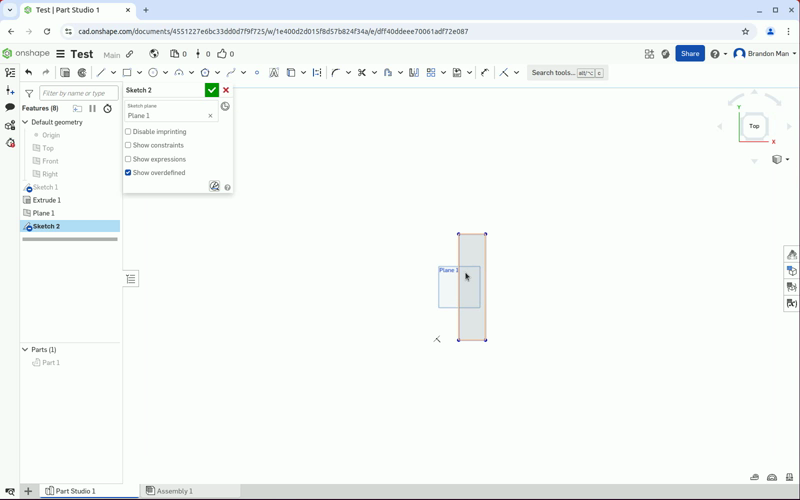
scroll(6)
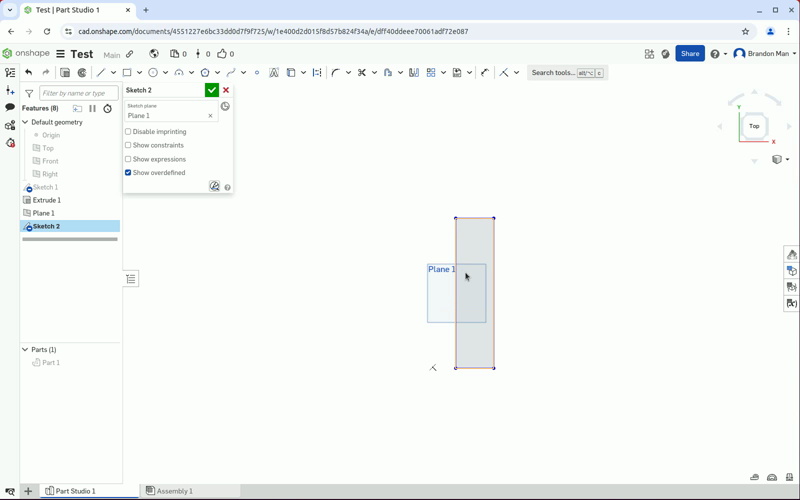
scroll(6)
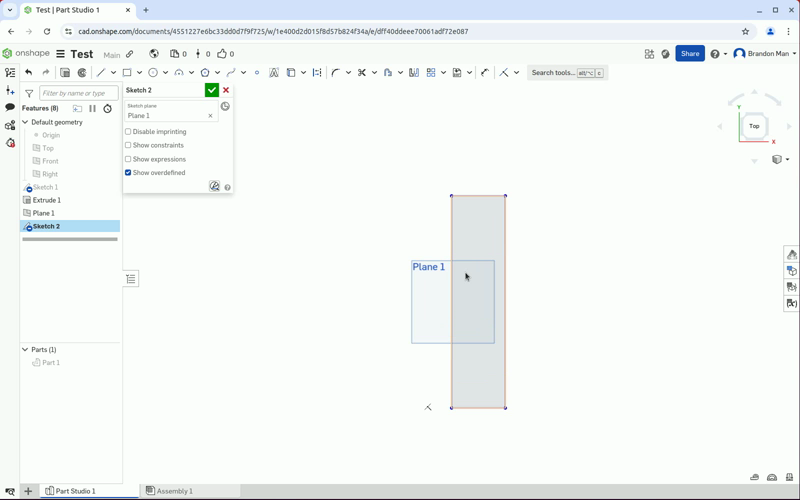
scroll(6)
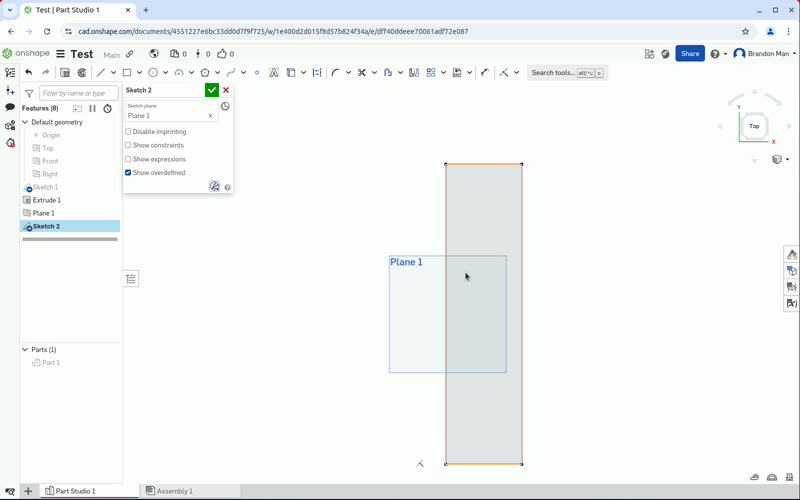
scroll(6)
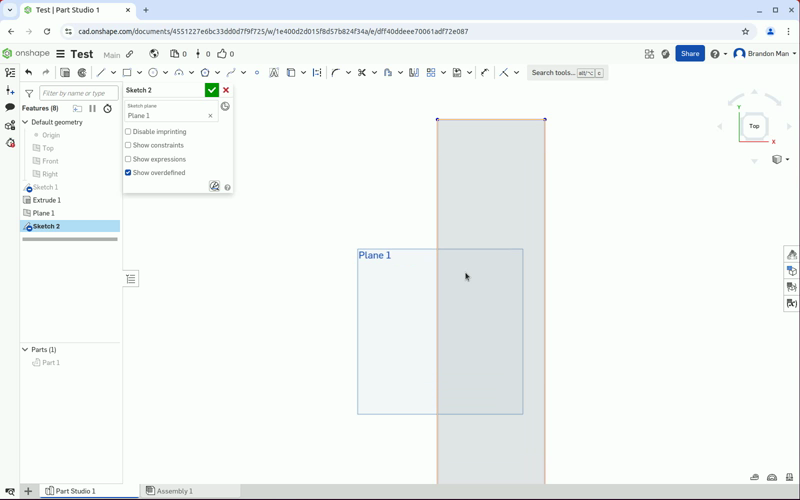
scroll(6)
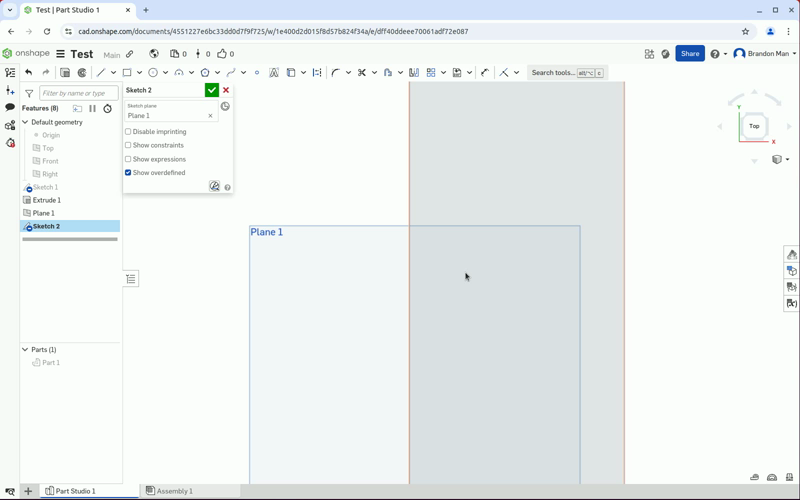
click(465, 272)
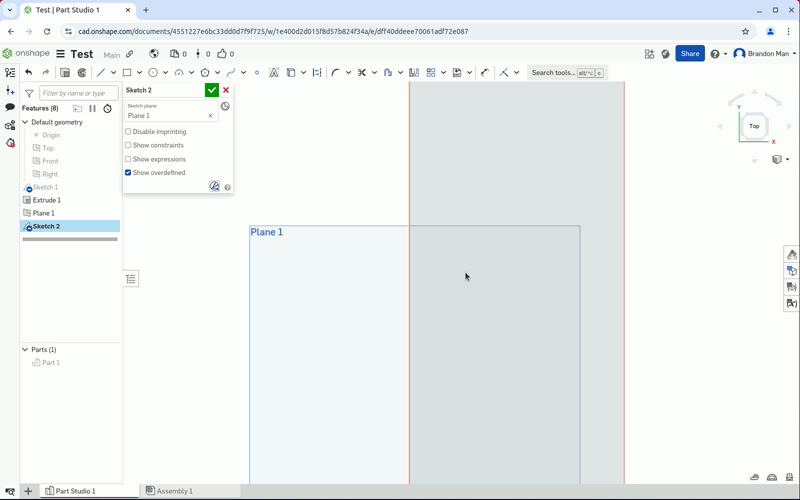
scroll(-6)
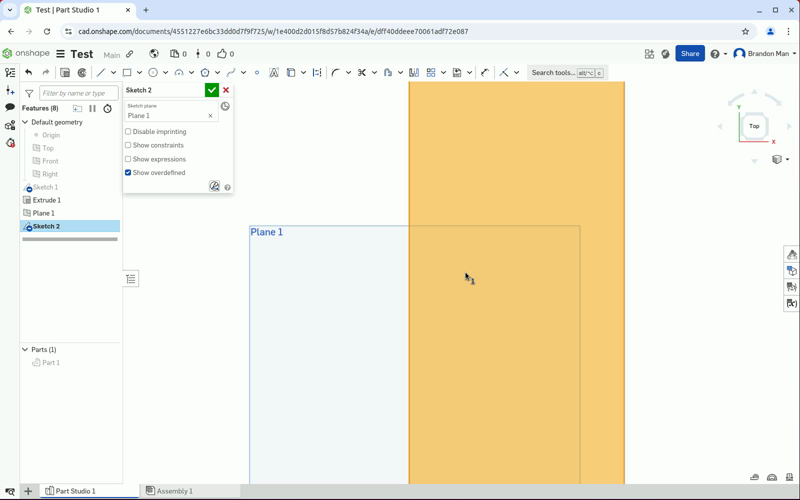
scroll(-6)
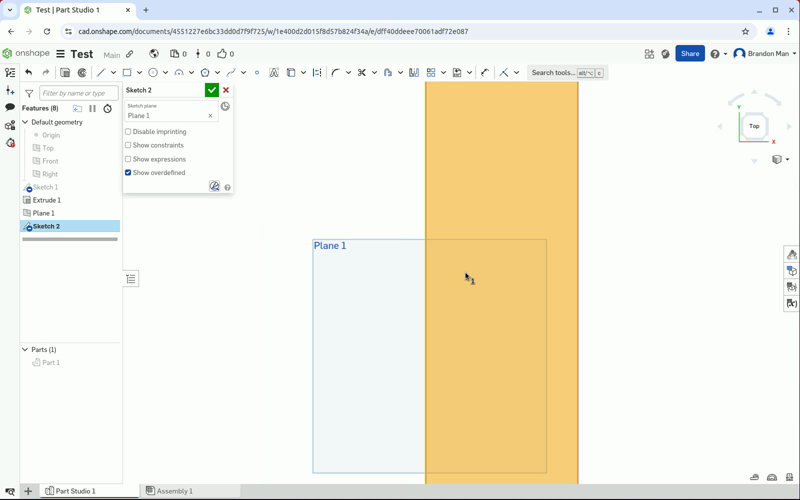
scroll(-6)
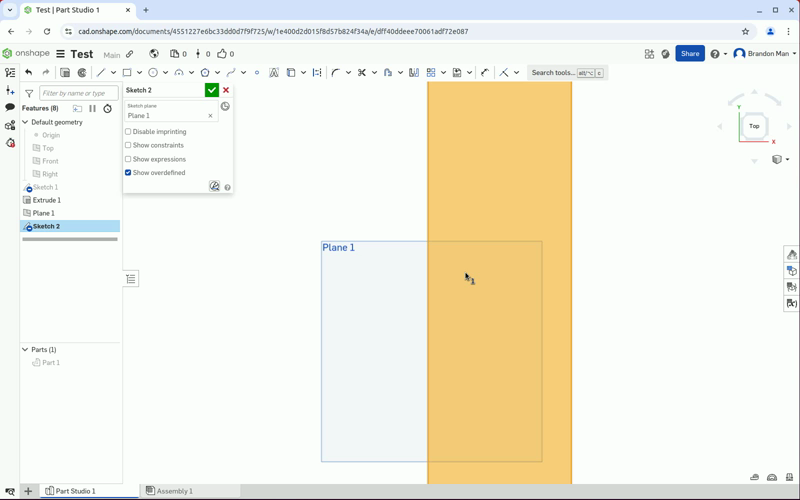
scroll(-6)
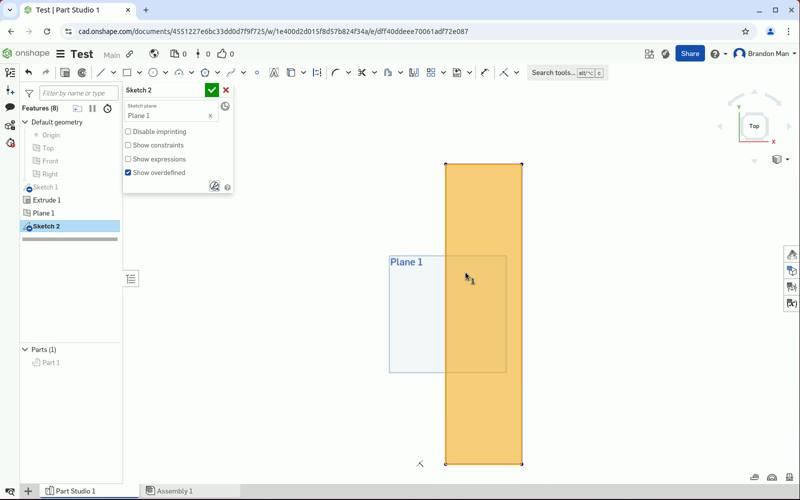
scroll(-6)
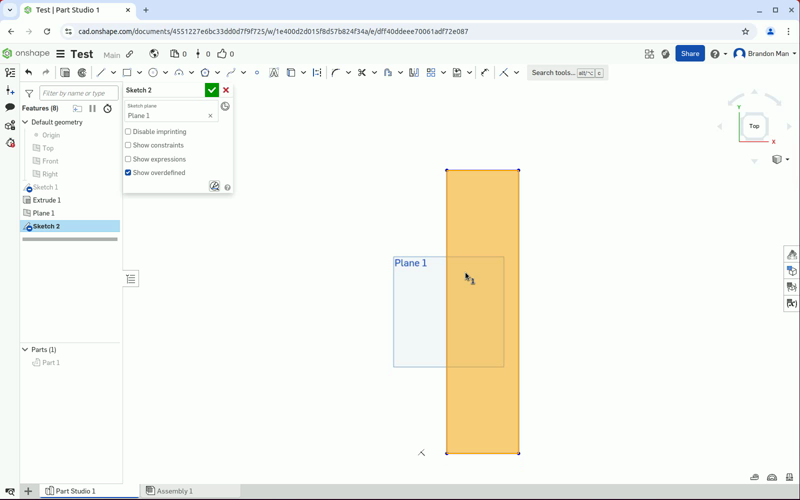
scroll(-6)
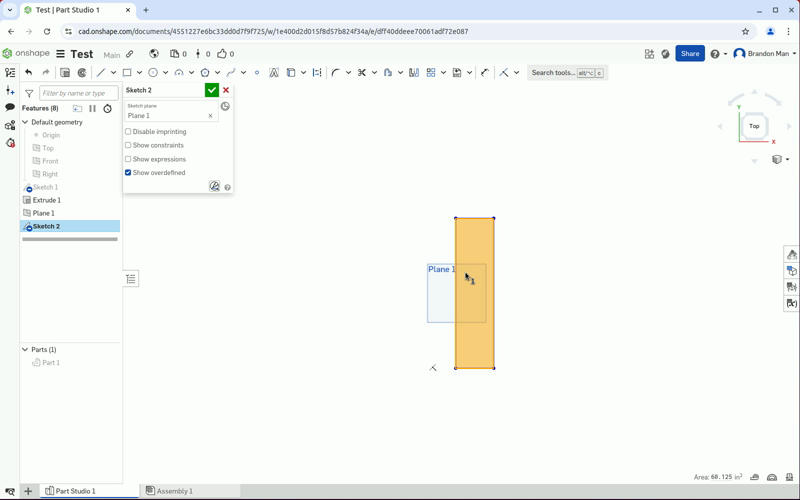
scroll(-6)
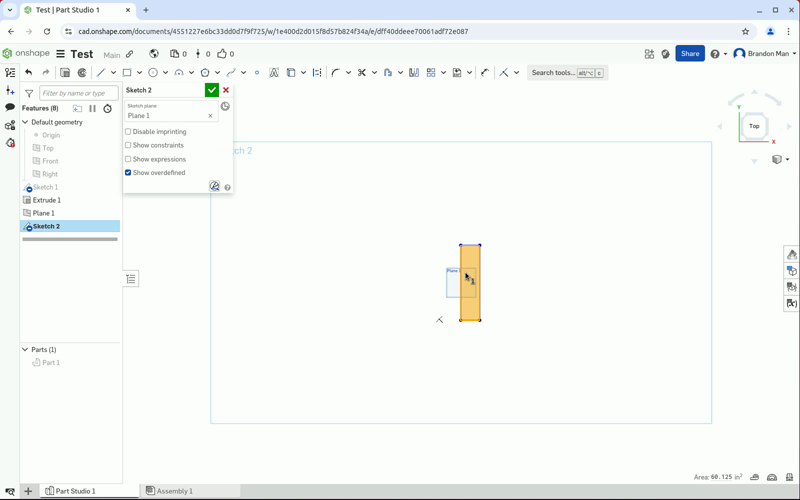
mouse_move(73, 352)
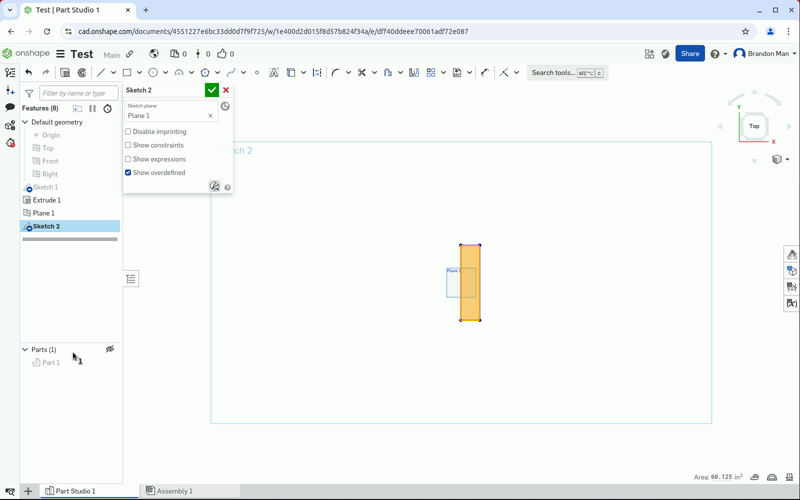
key(shift+y)
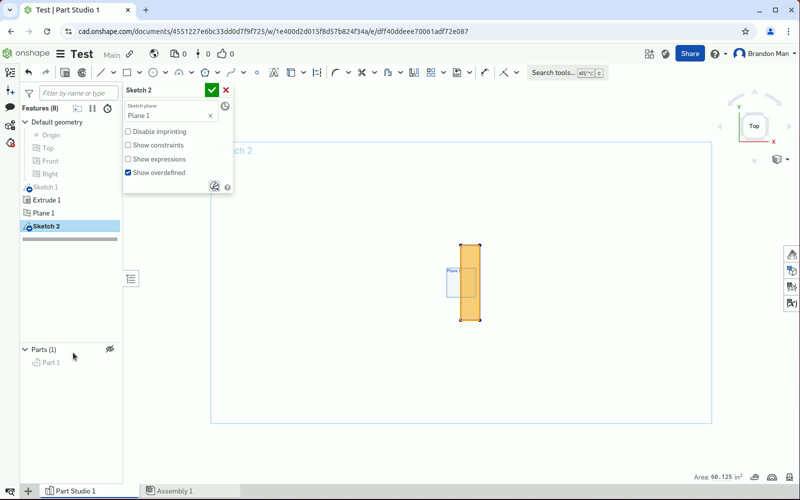
key(shift+e)
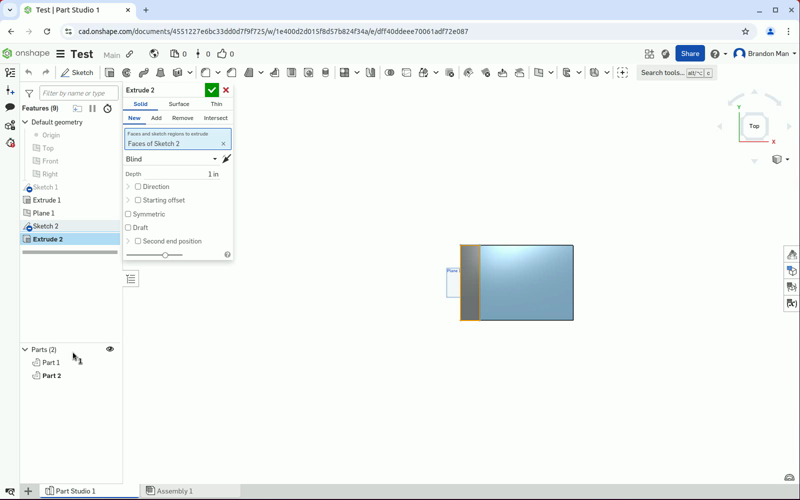
mouse_move(143, 106)
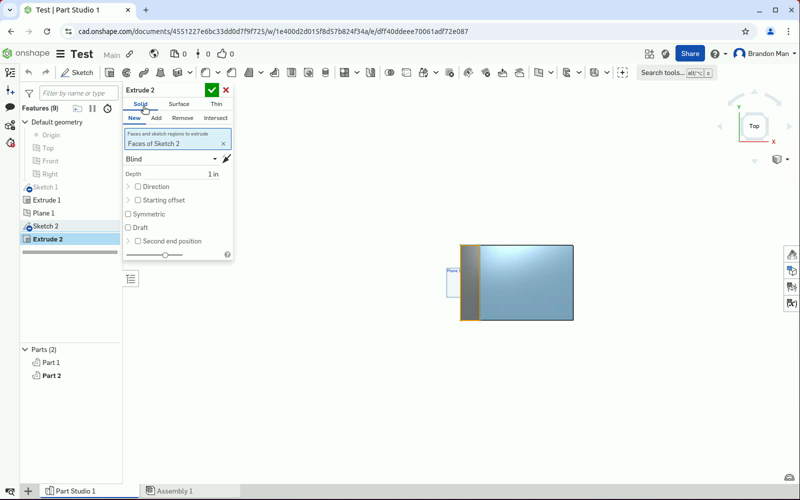
click(143, 106)
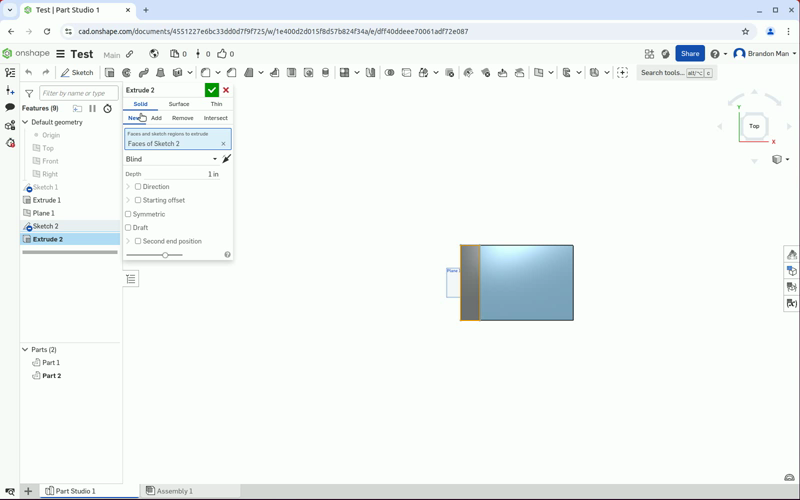
mouse_move(137, 120)
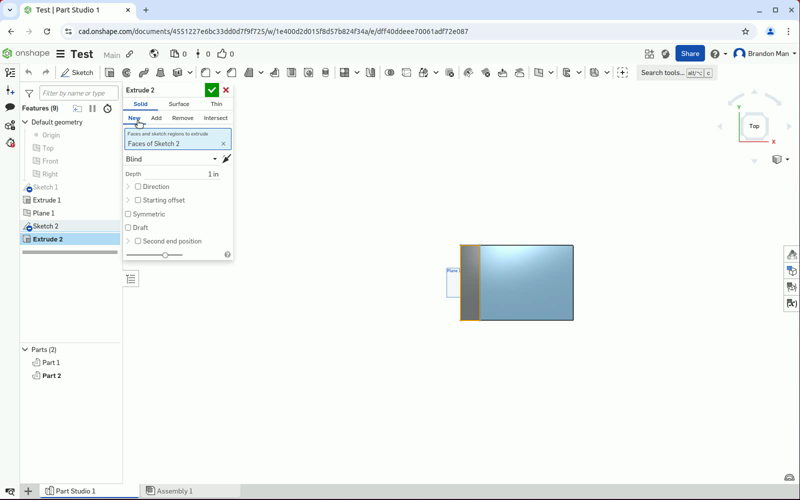
click(137, 120)
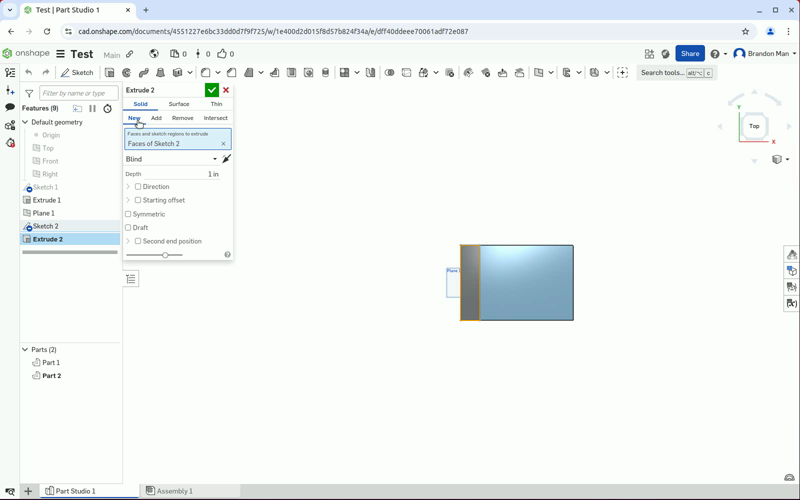
key(tab, 4)
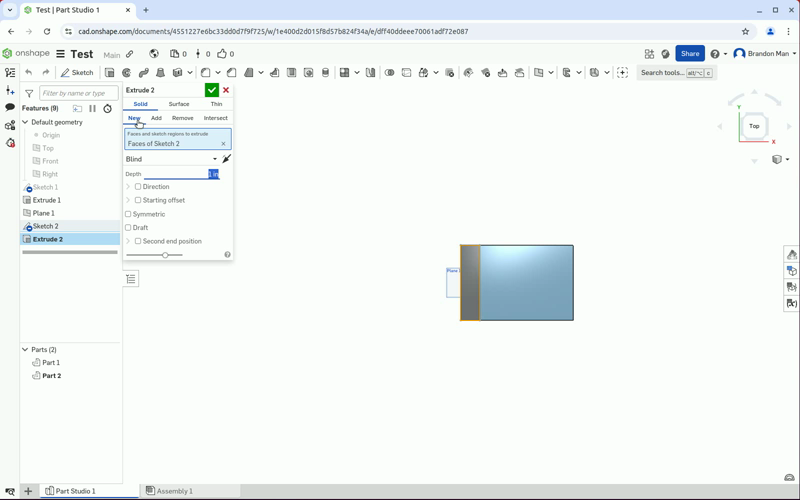
text(7.703)
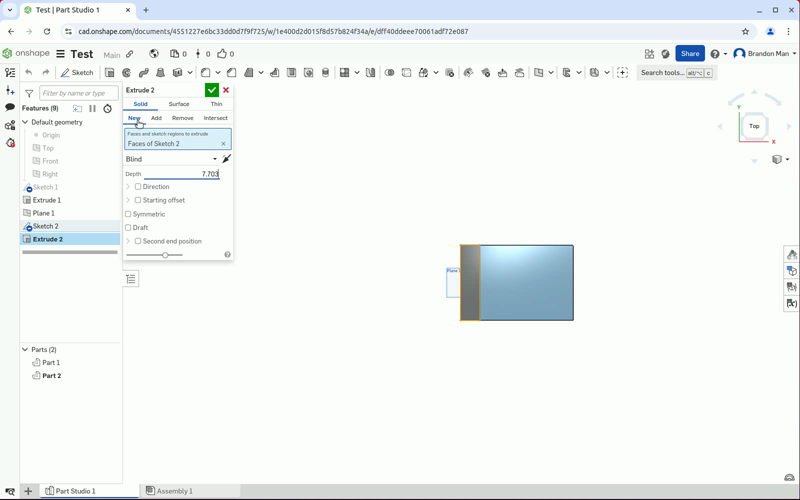
key(enter)
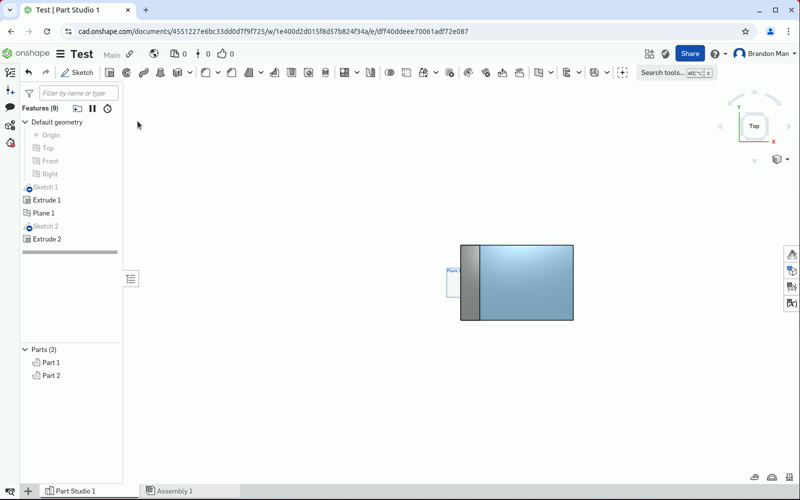
key(shift+h)
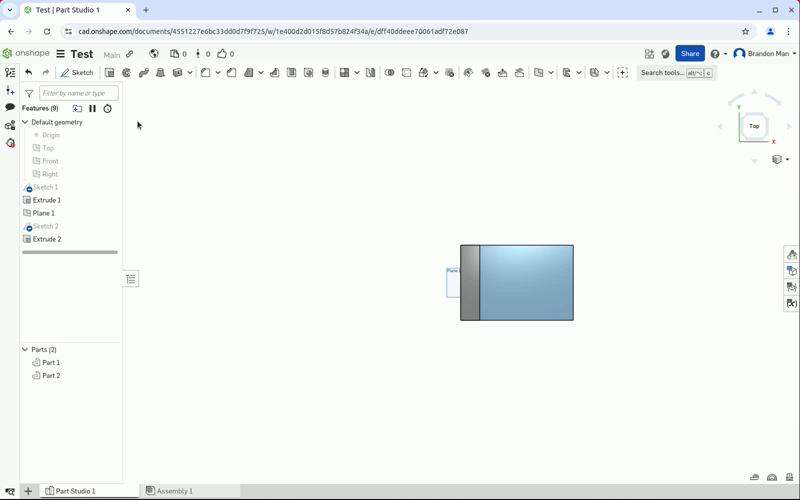
key(shift+h)
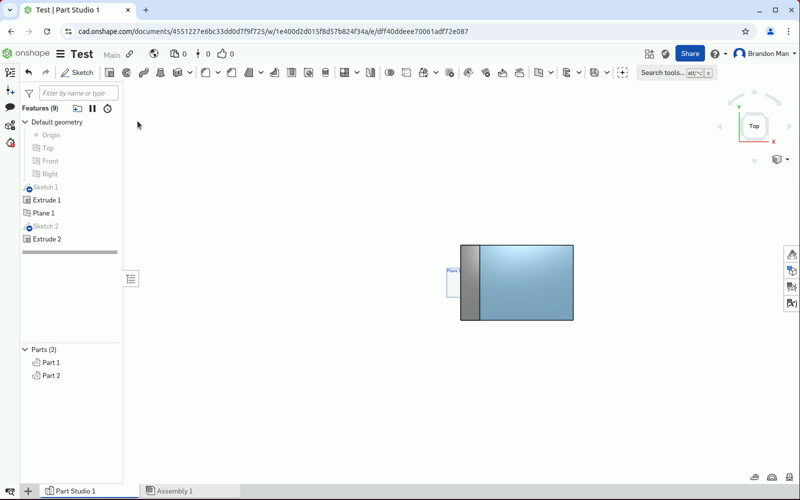
mouse_move(73, 189)
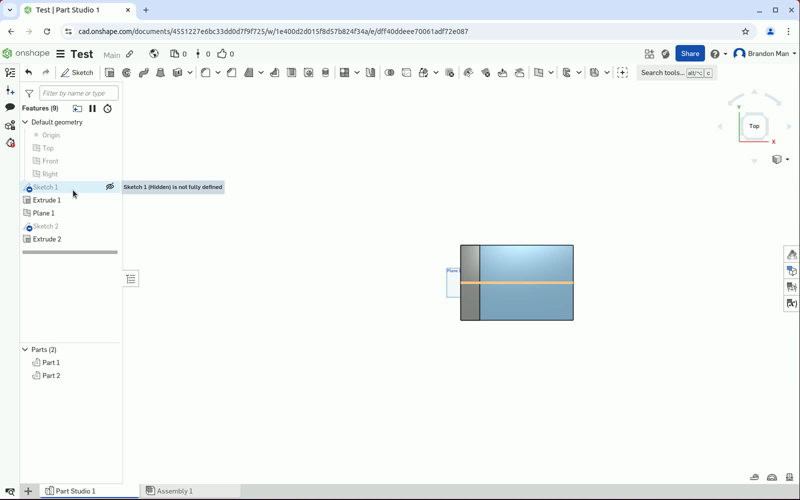
click(73, 189)
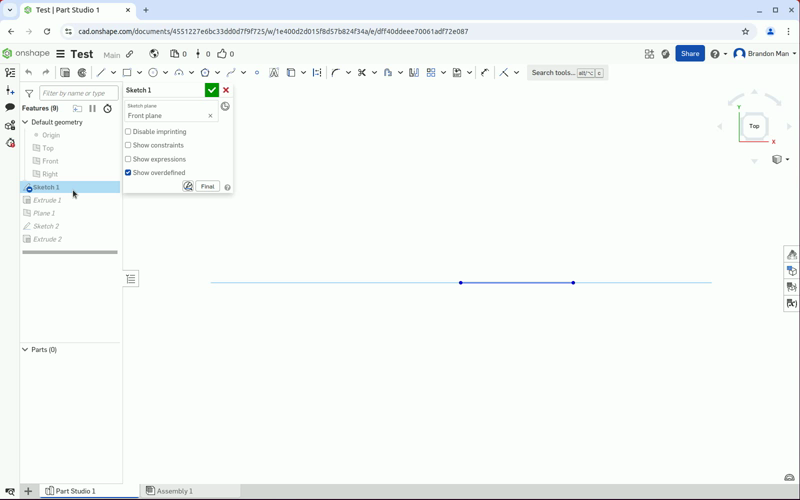
mouse_move(229, 92)
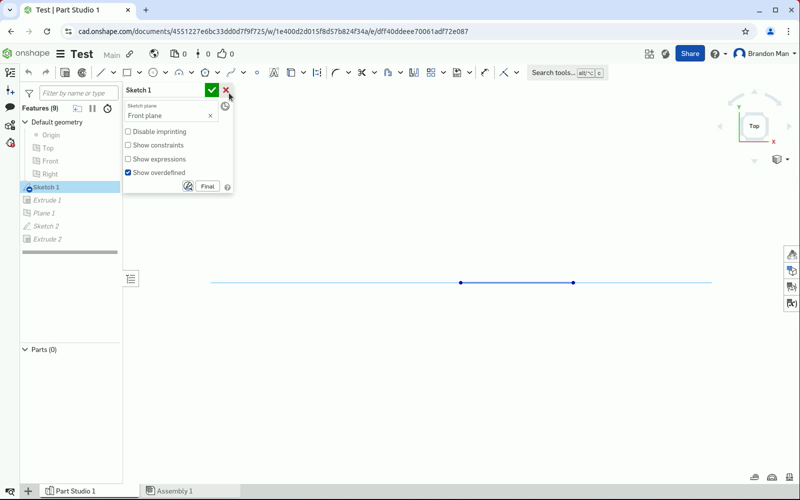
click(229, 92)
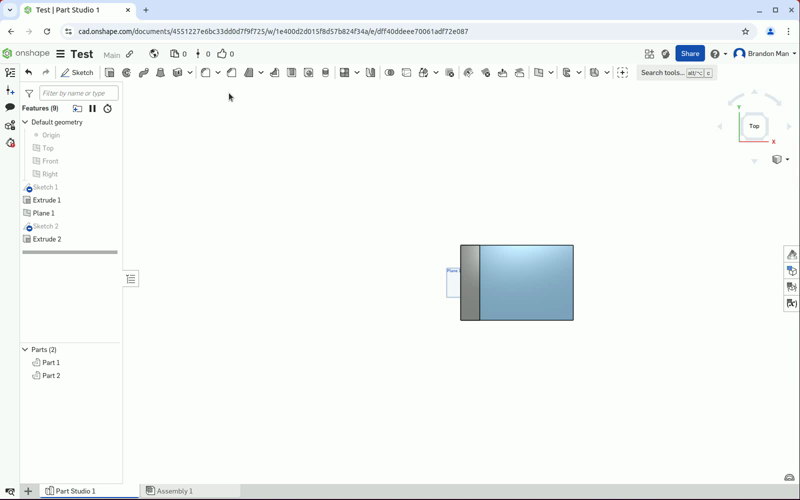
mouse_move(73, 352)
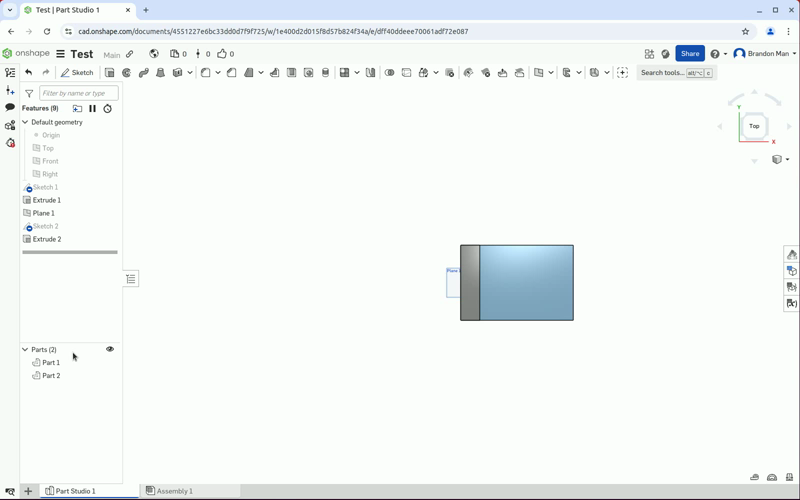
key(y)
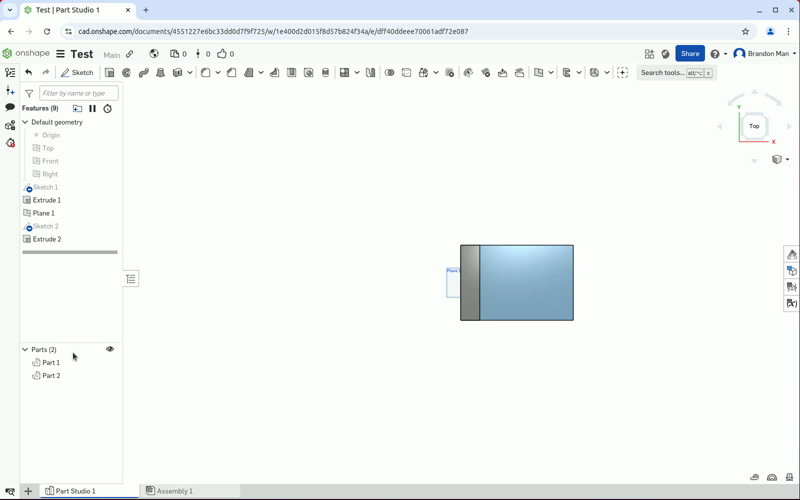
key(shift+p)
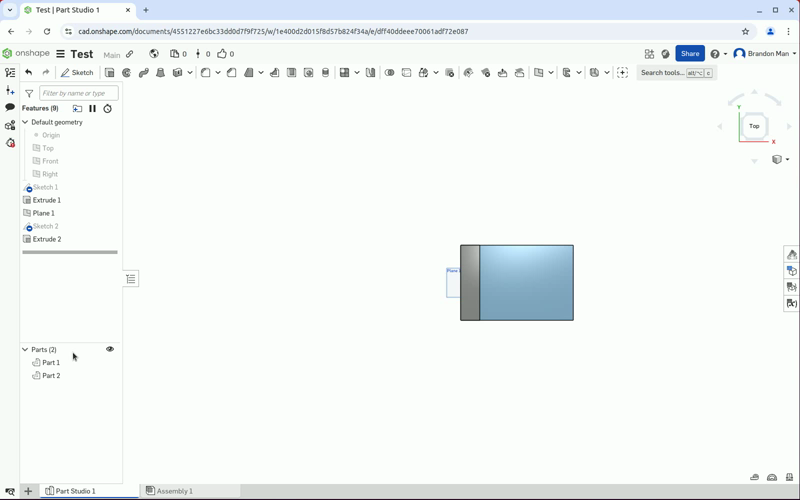
key(space)
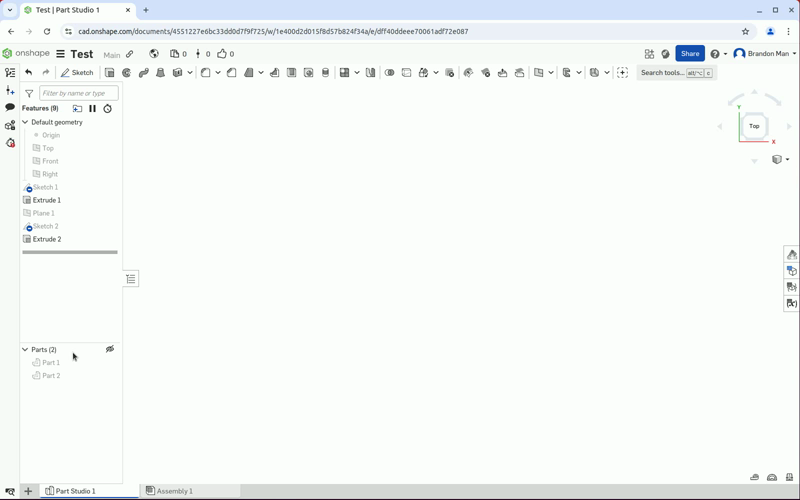
key_down(shift)
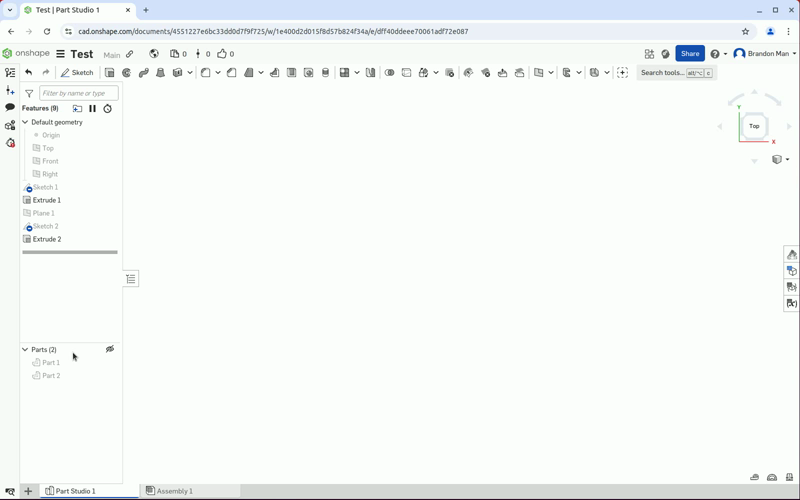
key(up)
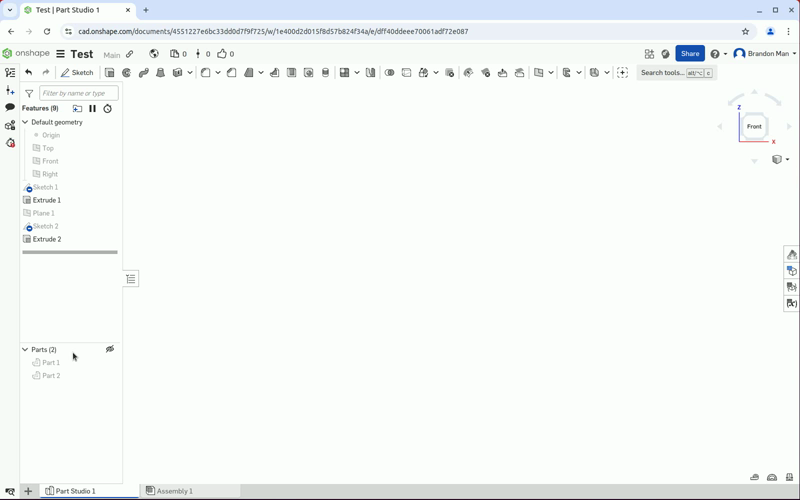
key_up(shift)
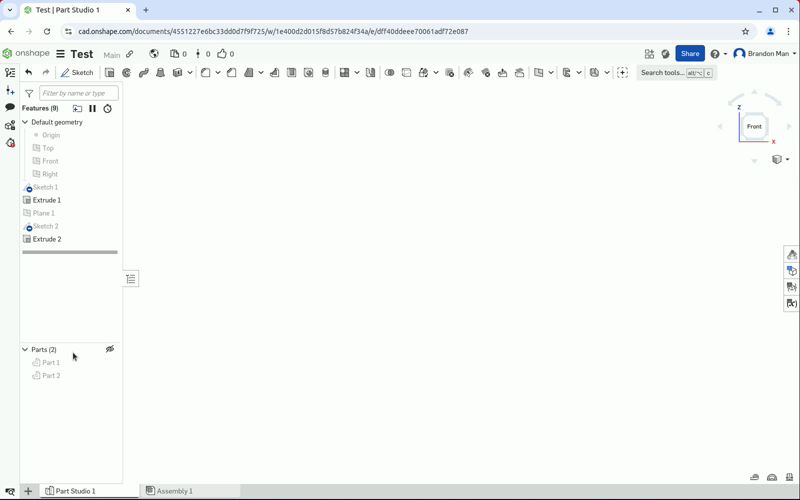
mouse_move(73, 352)
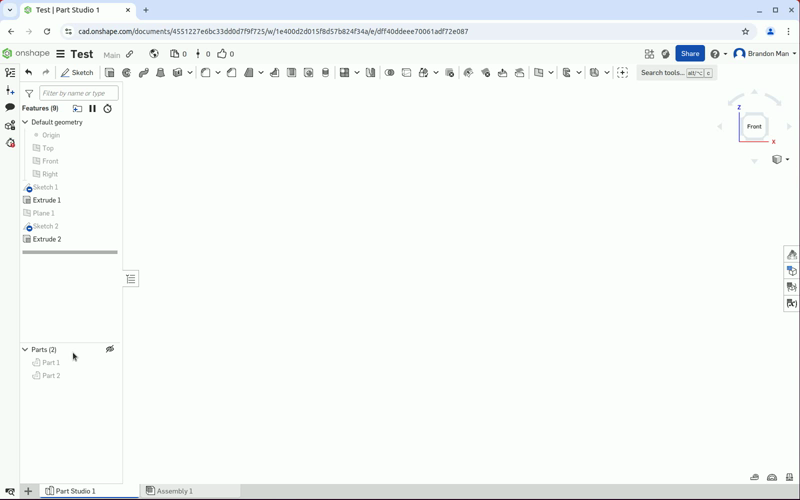
key(shift+y)
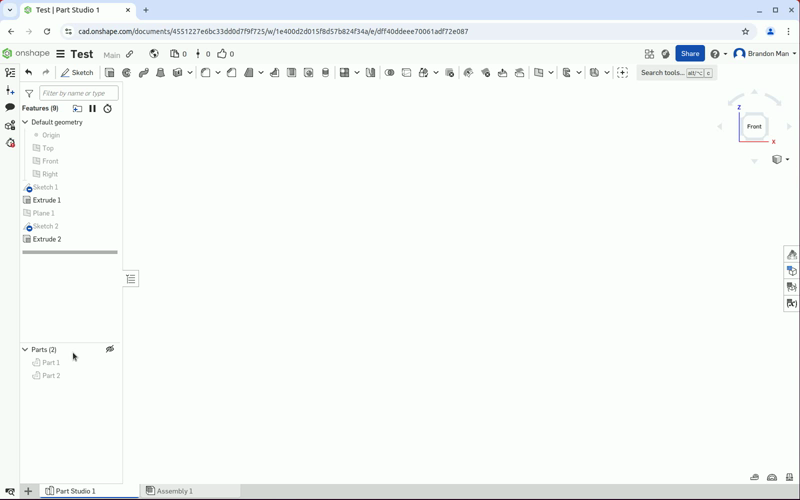
key(shift+s)
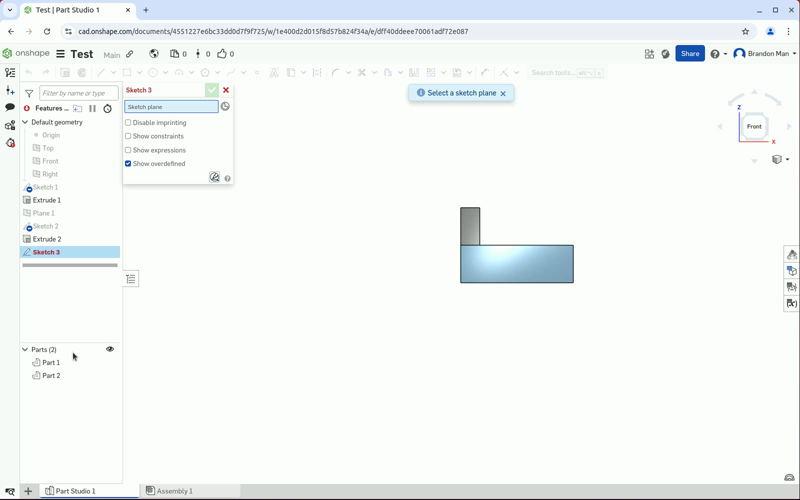
mouse_move(73, 163)
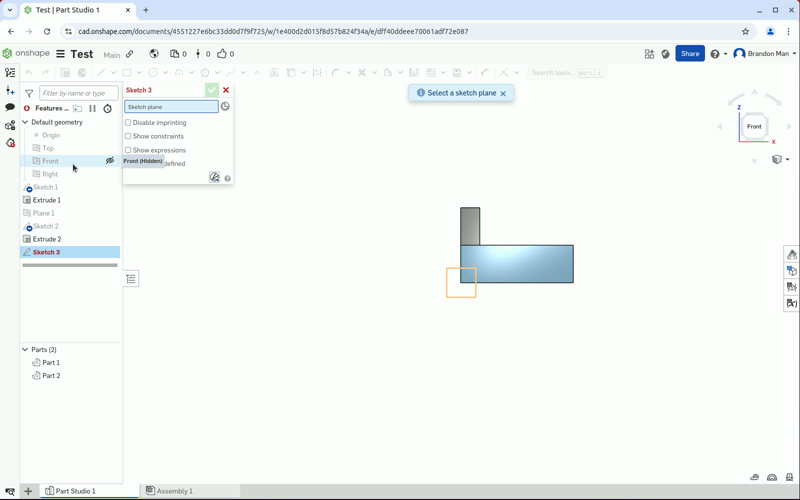
click(73, 163)
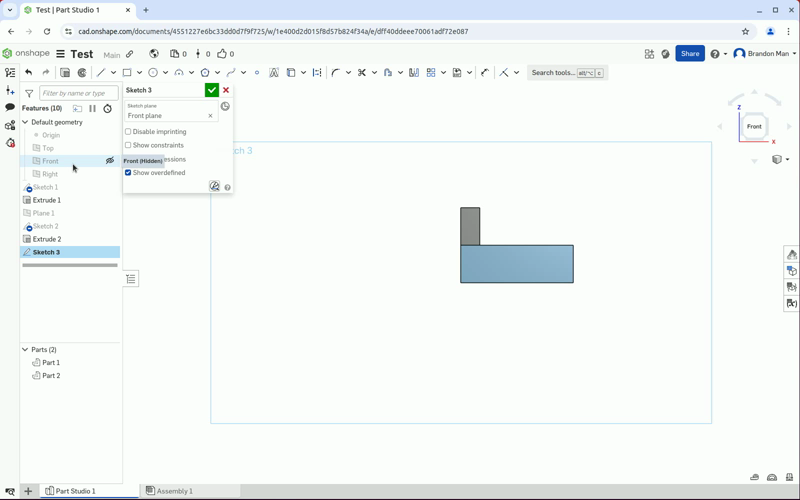
mouse_move(73, 352)
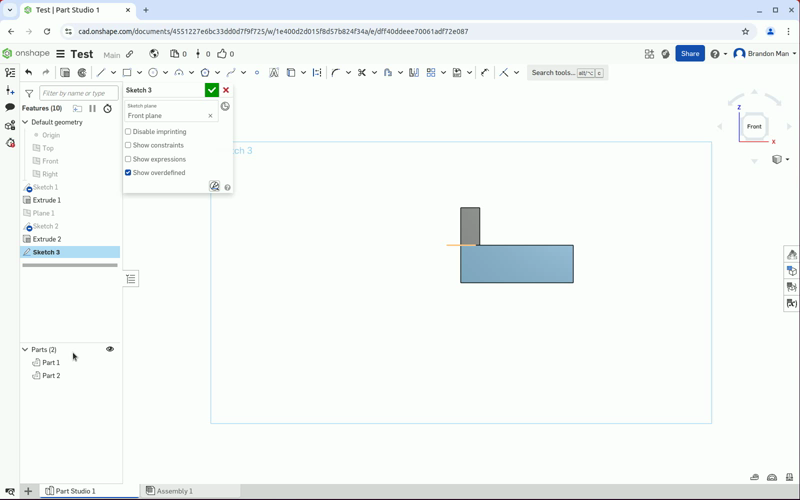
key(y)
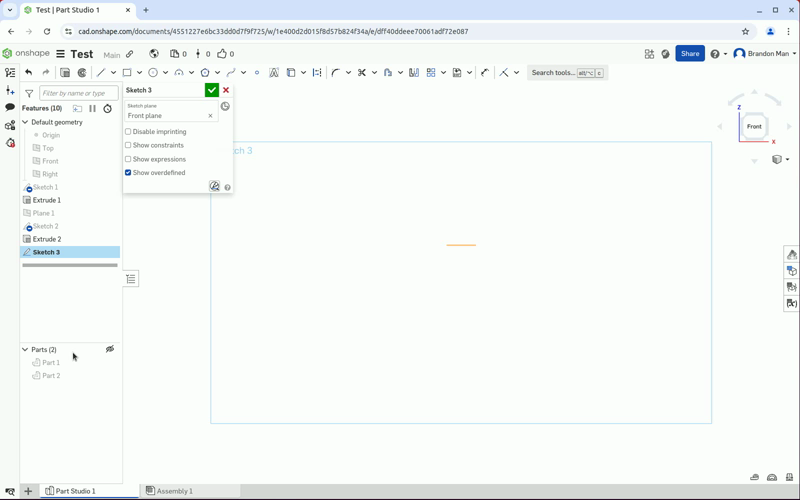
key(l)
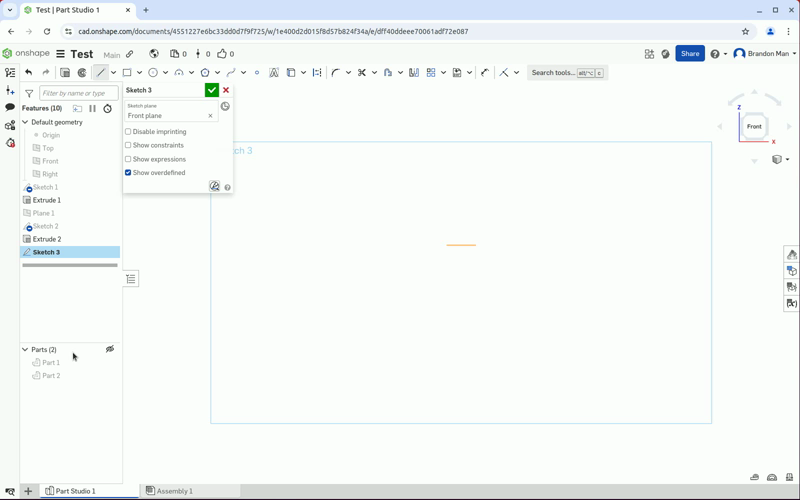
key_down(shift)
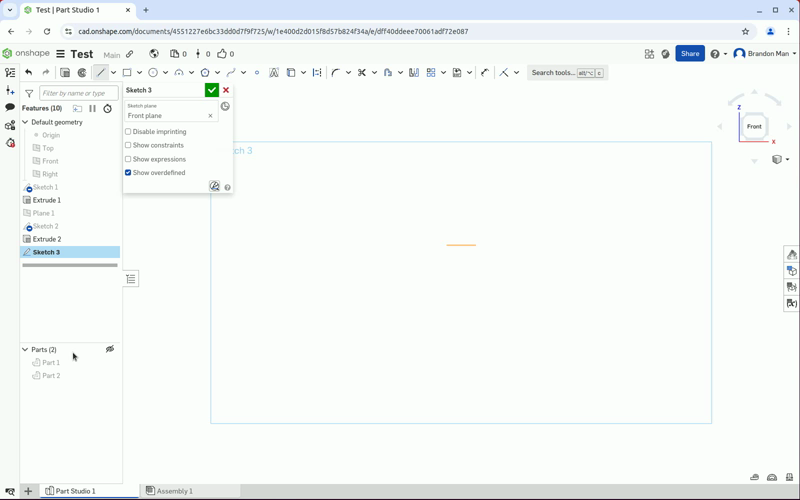
mouse_move(535, 282)
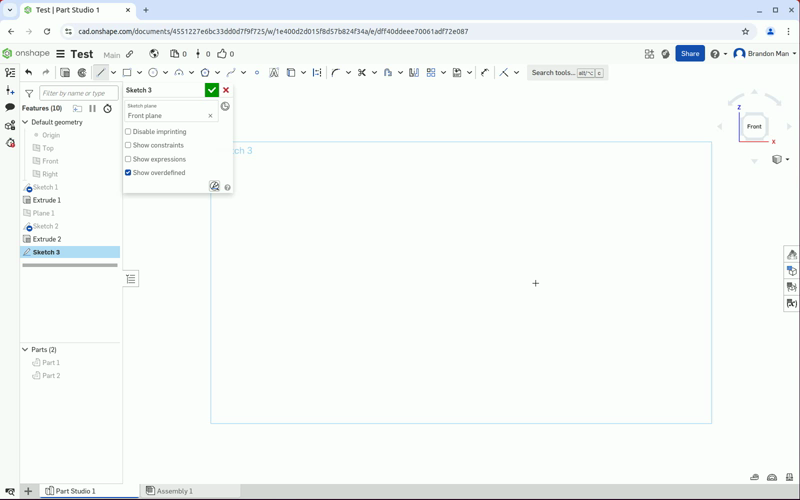
click(535, 282)
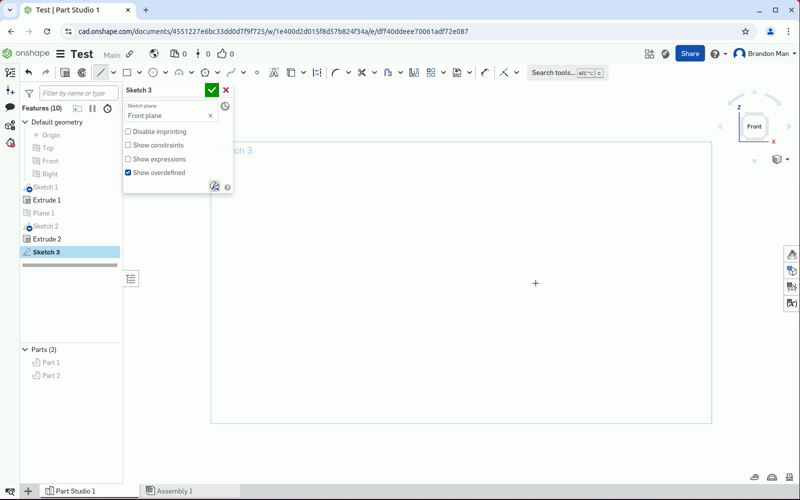
key_up(shift)
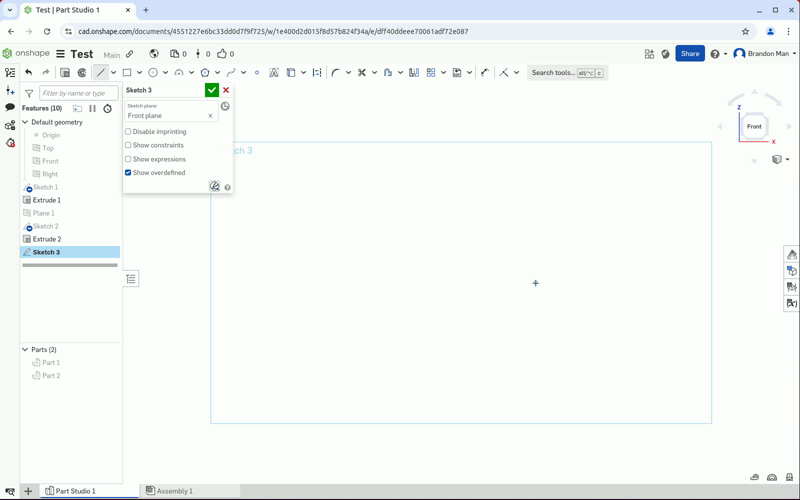
key_down(shift)
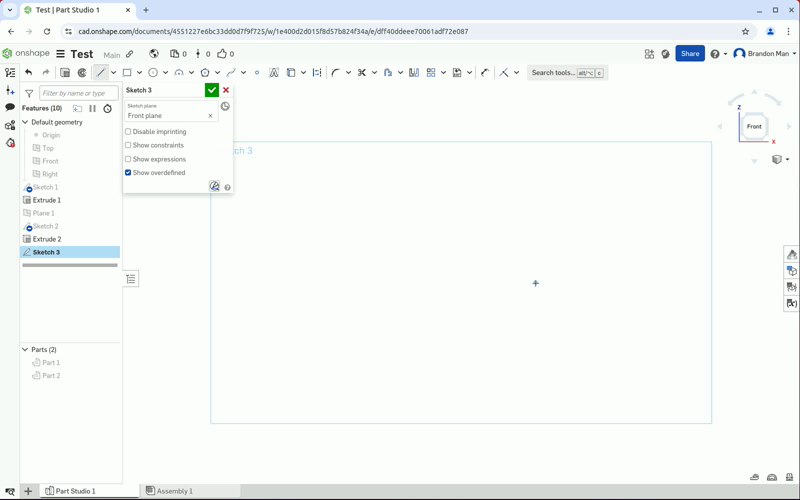
mouse_move(565, 282)
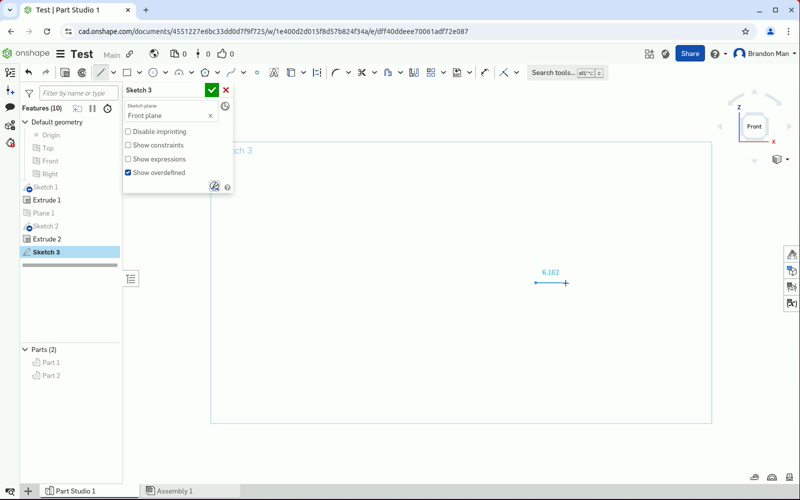
mouse_move(574, 282)
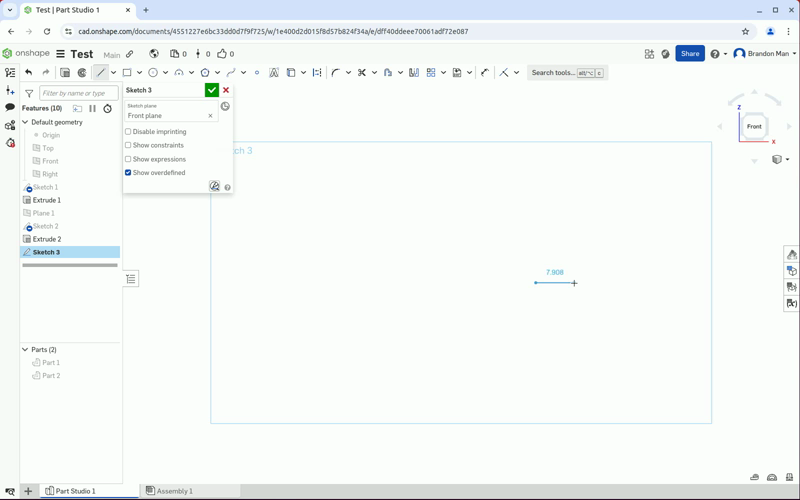
click(574, 282)
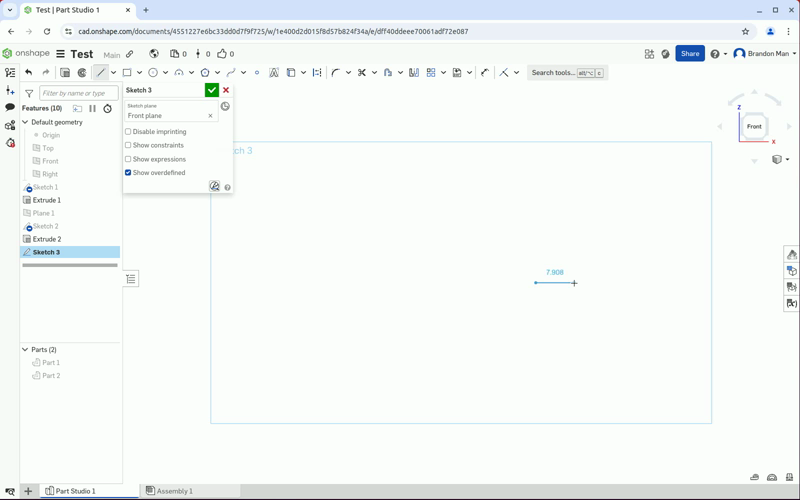
key_up(shift)
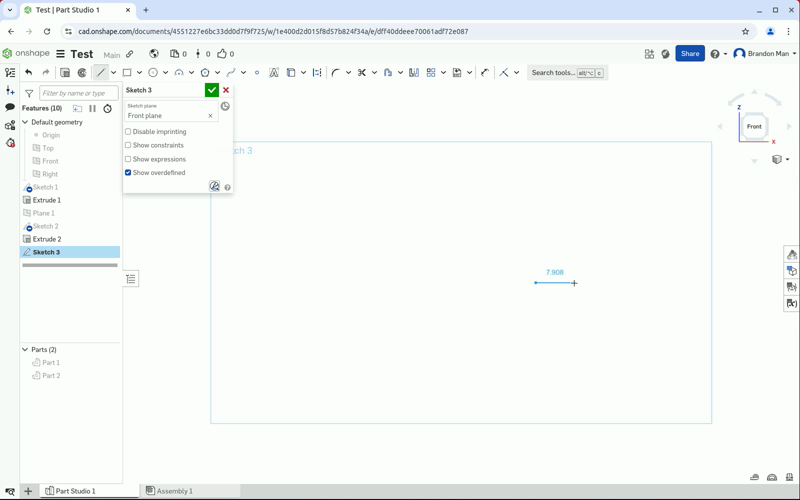
key_down(shift)
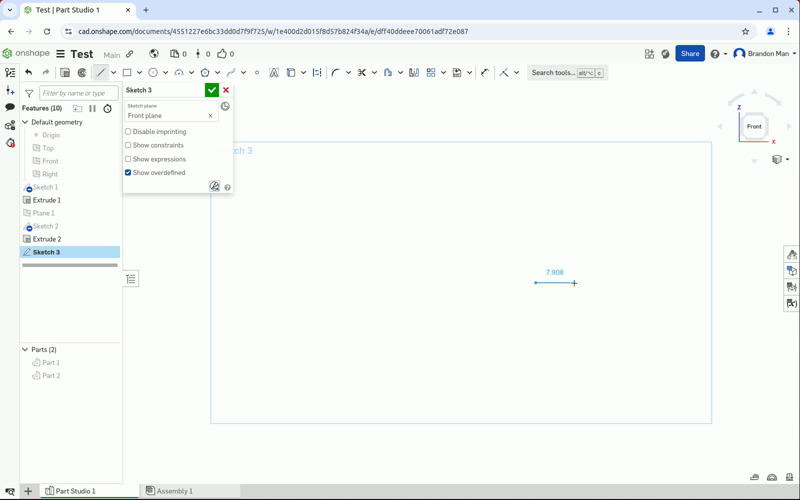
mouse_move(589, 282)
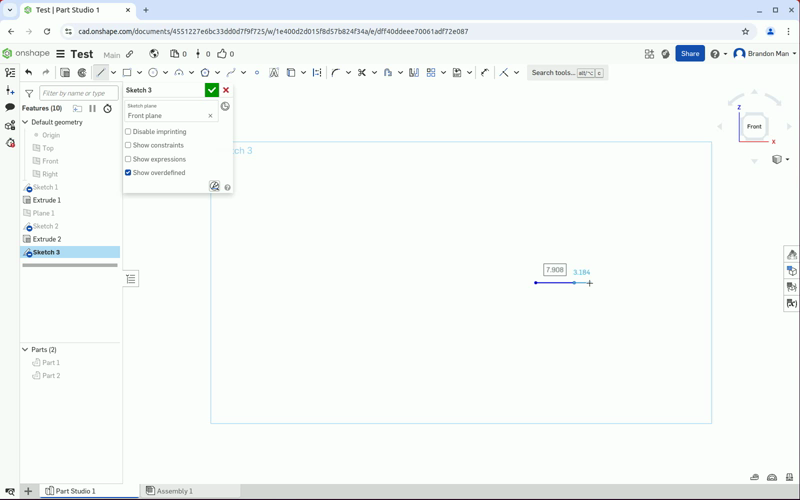
mouse_move(574, 244)
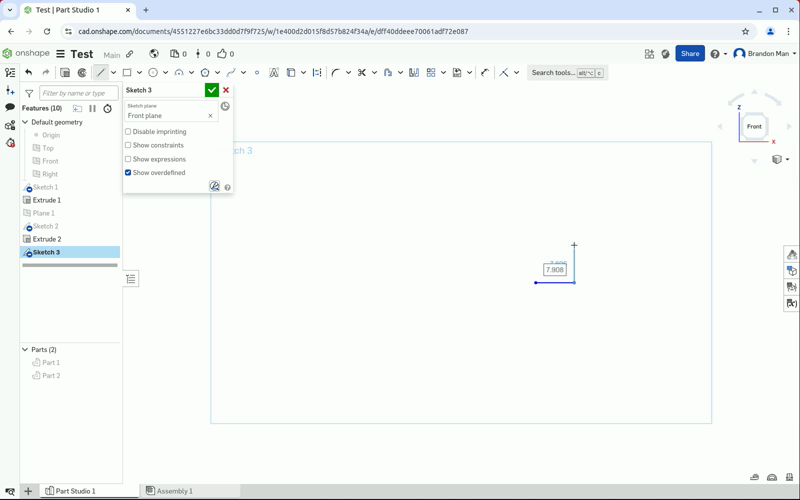
click(574, 244)
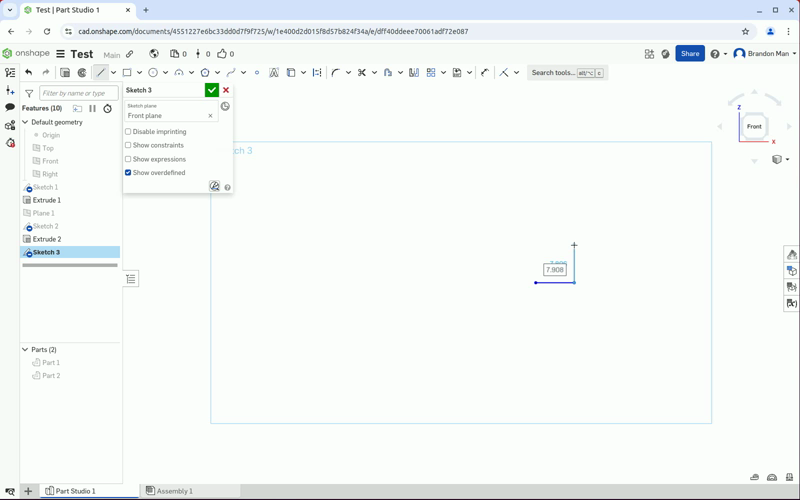
key_up(shift)
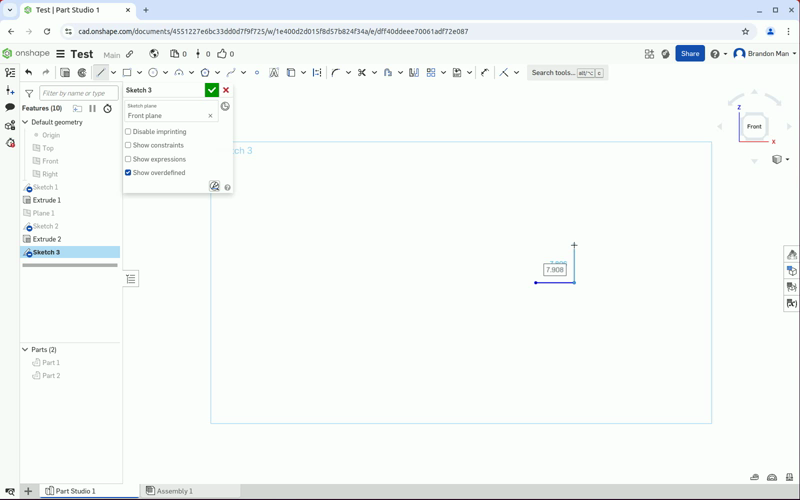
key_down(shift)
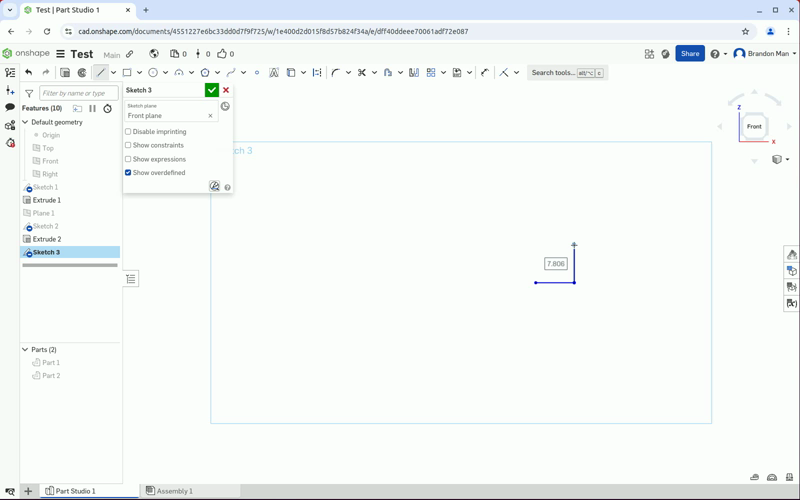
mouse_move(589, 244)
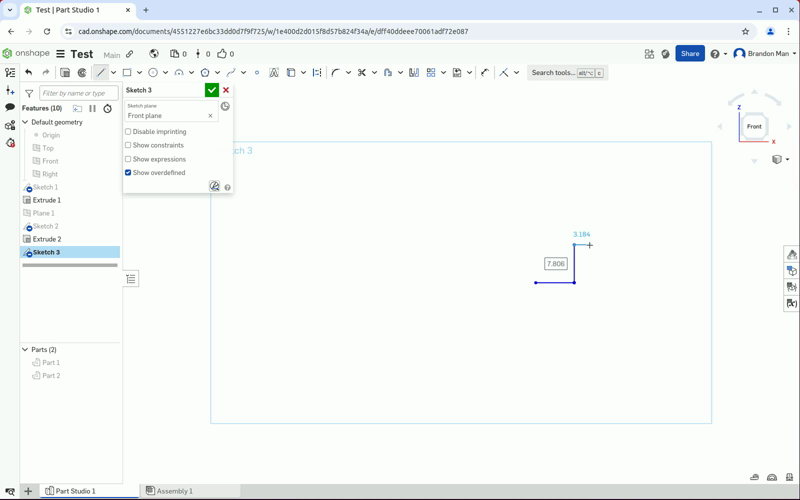
mouse_move(535, 244)
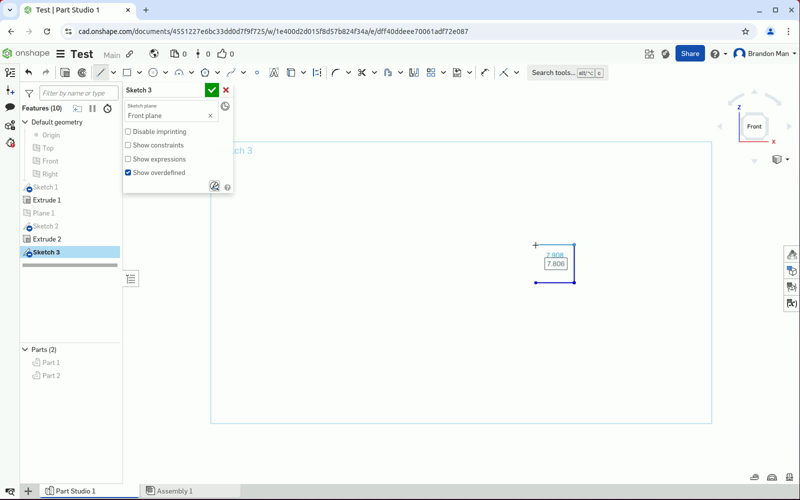
click(535, 244)
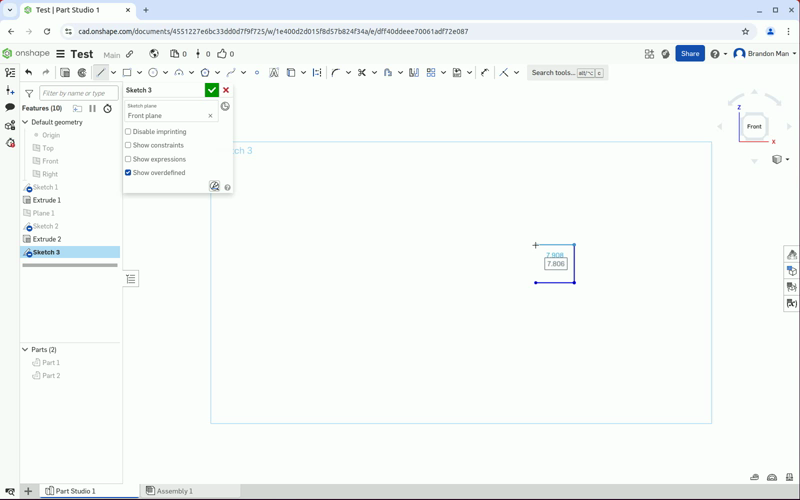
key_up(shift)
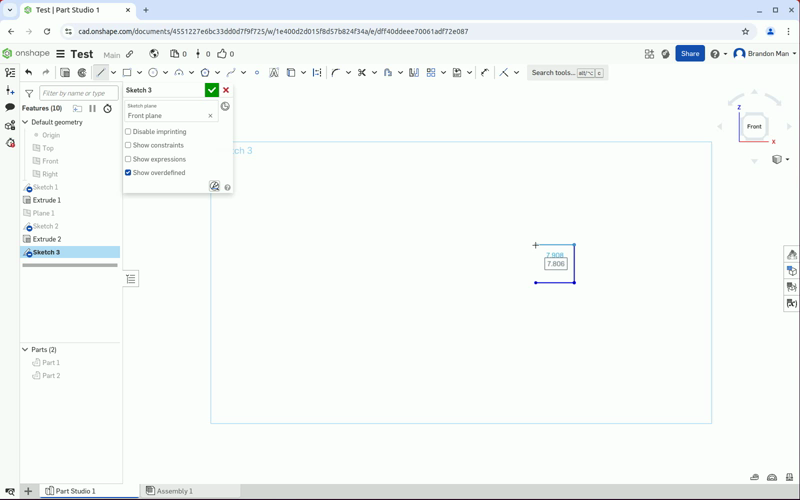
mouse_move(565, 244)
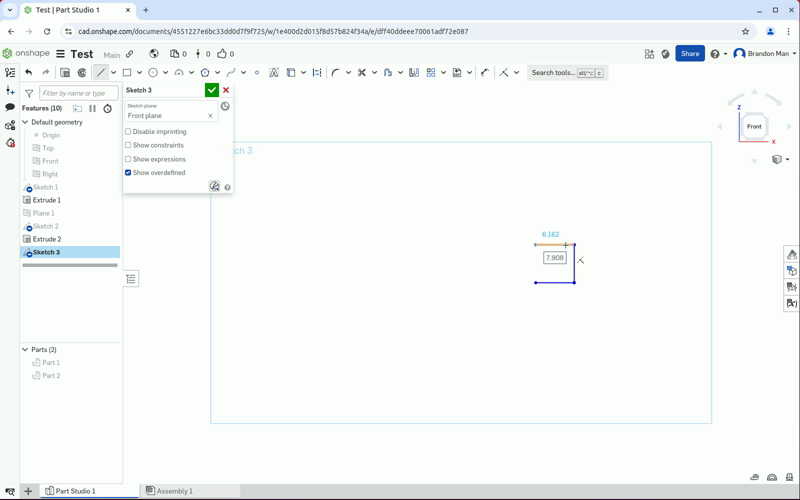
key_down(shift)
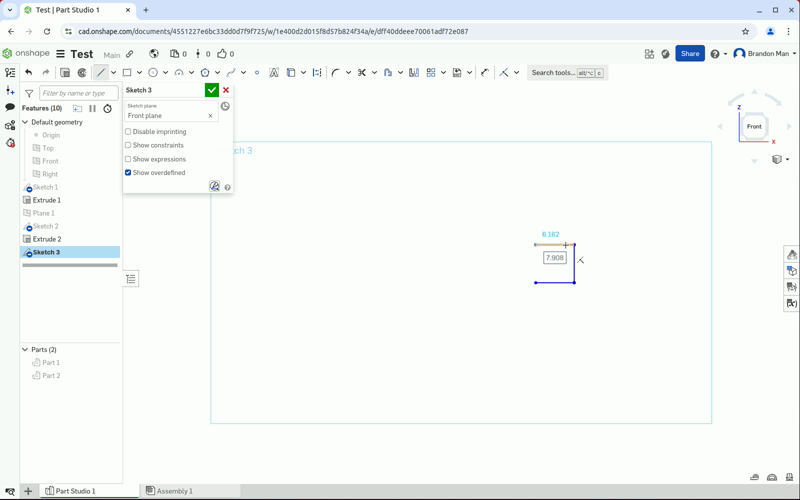
mouse_move(535, 282)
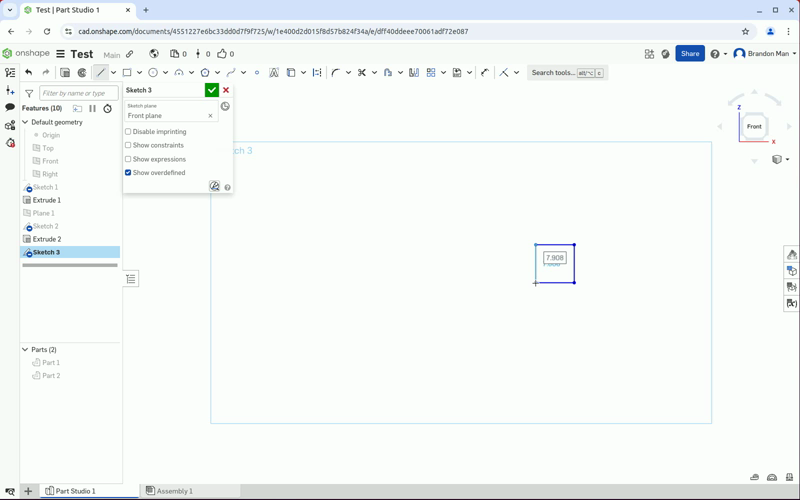
key_up(shift)
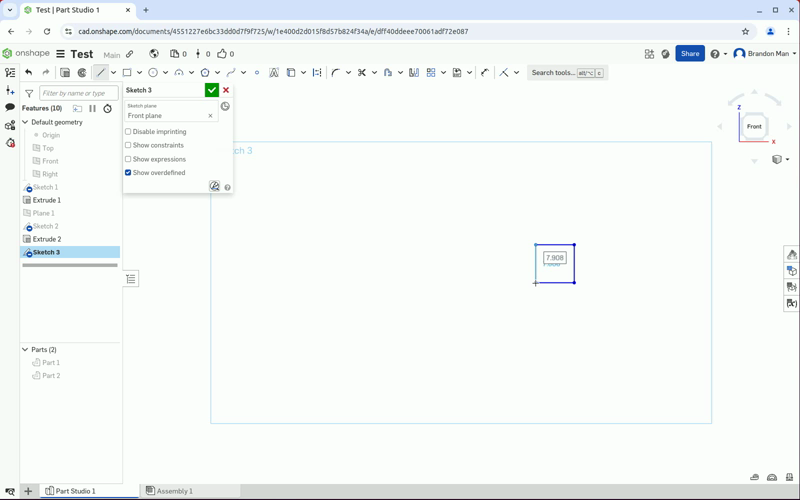
click(535, 282)
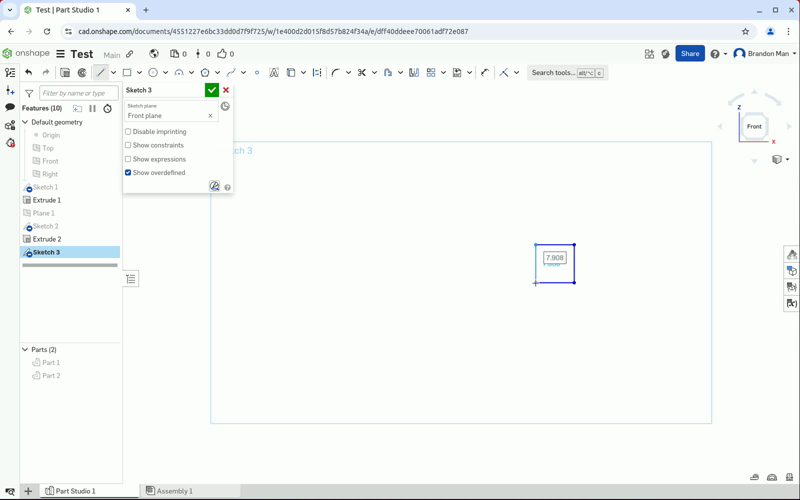
key(esc)
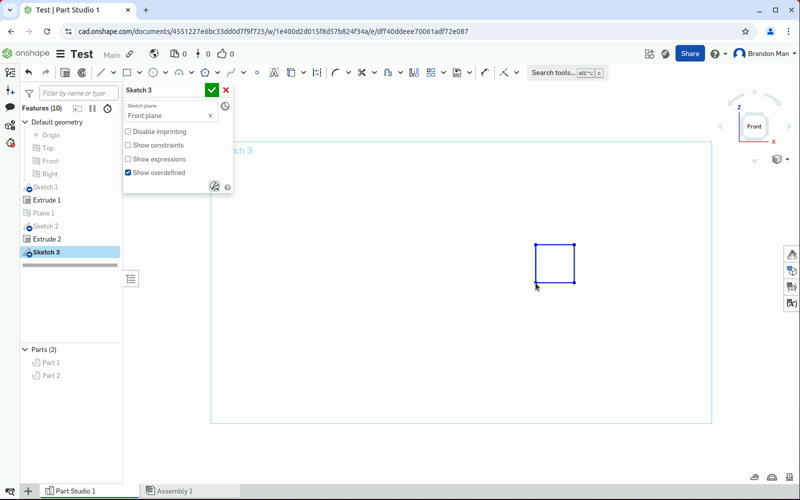
mouse_move(542, 280)
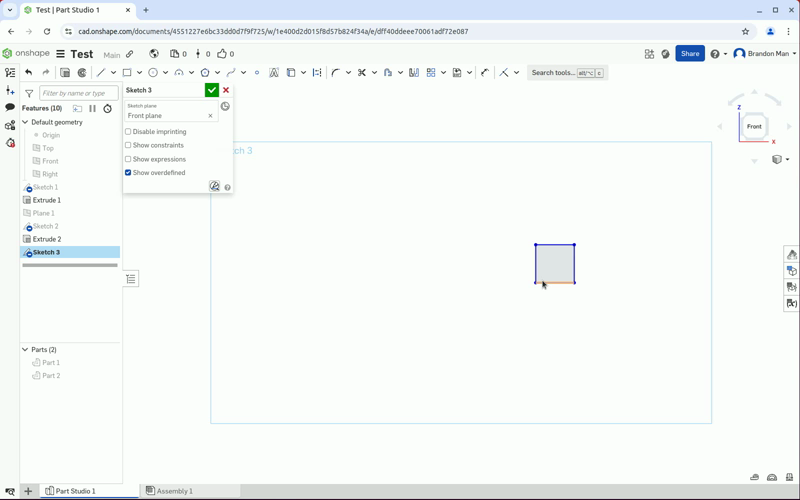
scroll(6)
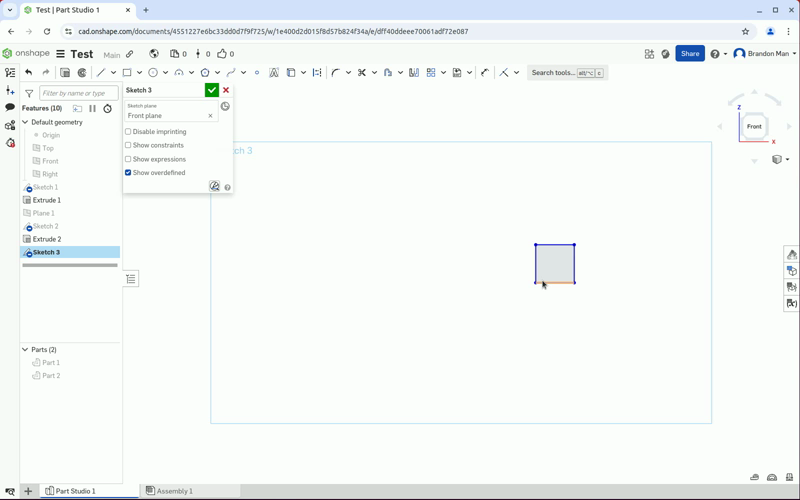
scroll(6)
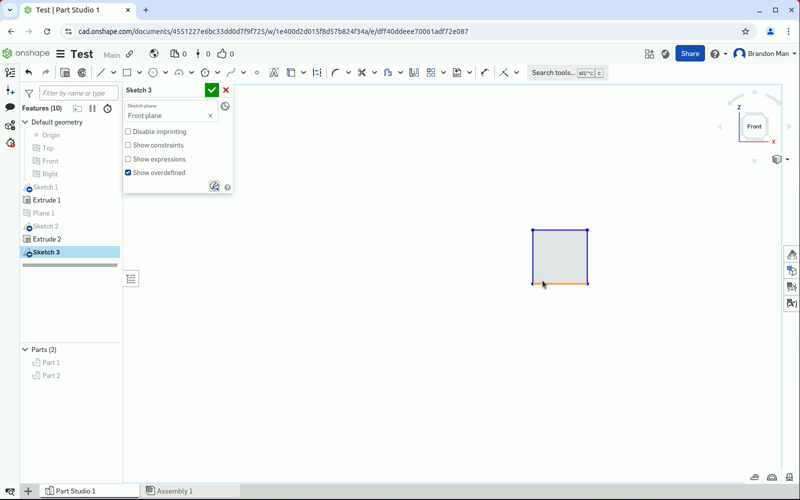
scroll(6)
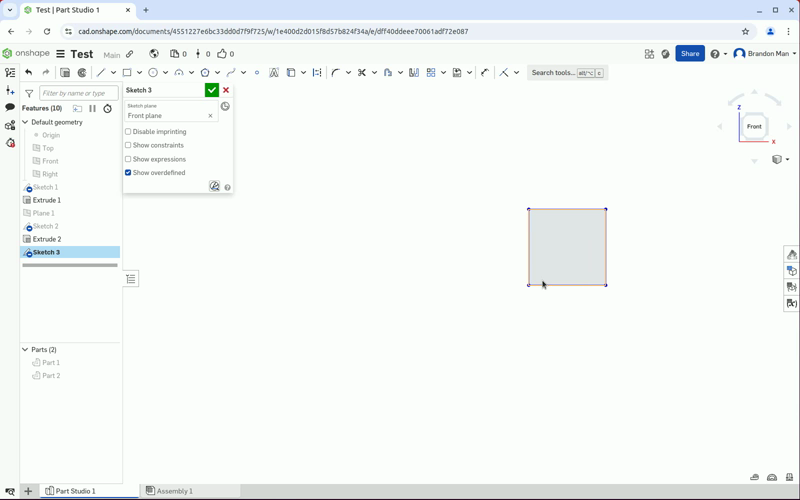
scroll(6)
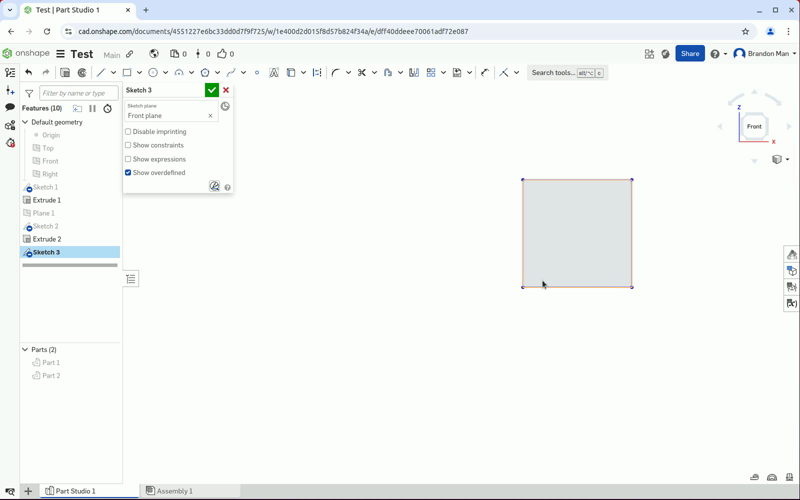
scroll(6)
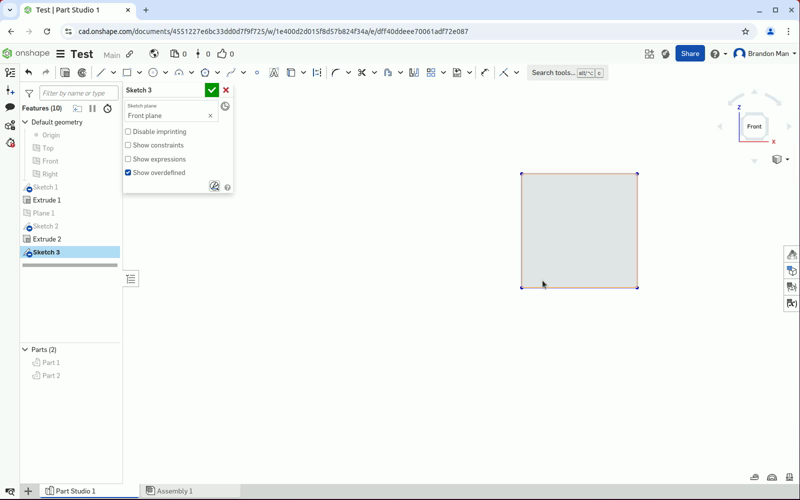
scroll(6)
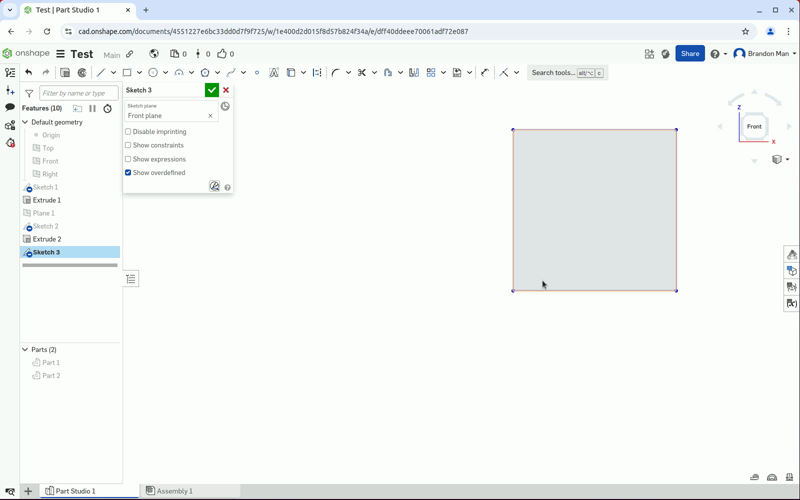
scroll(6)
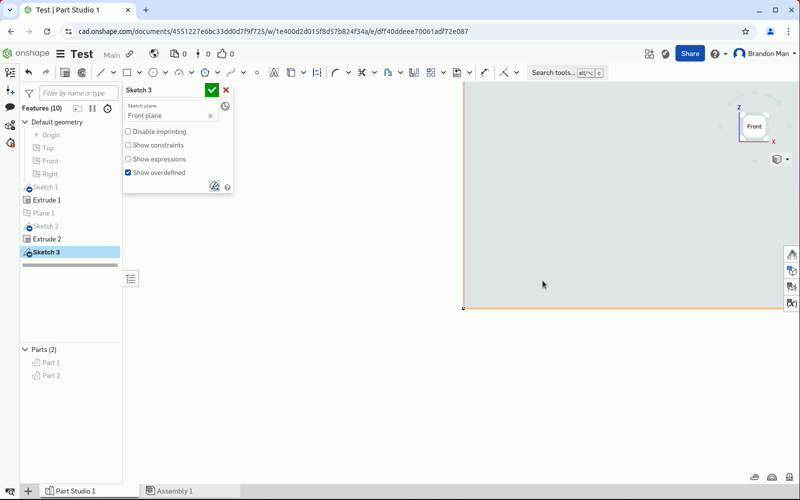
click(542, 280)
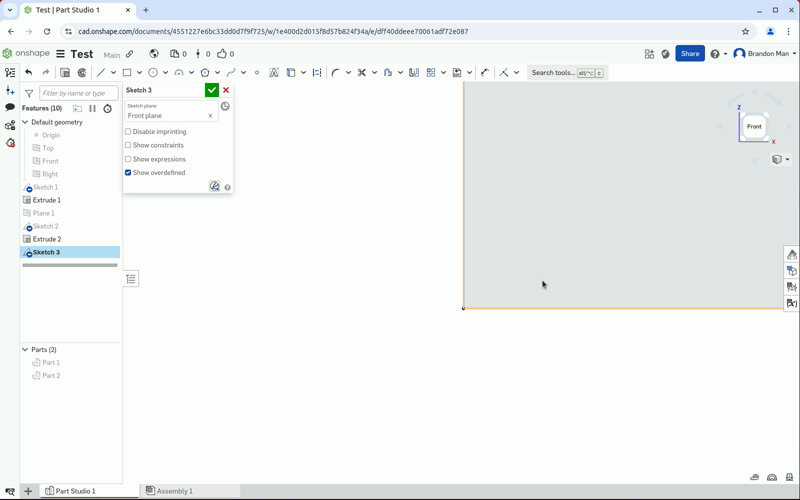
scroll(-6)
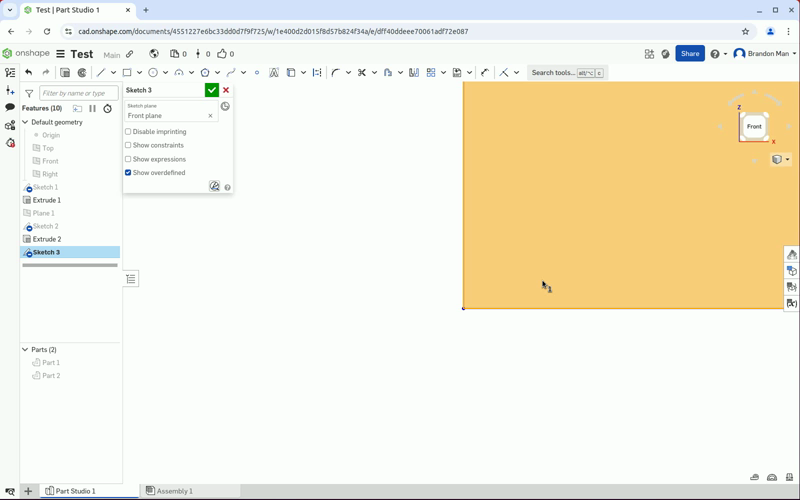
scroll(-6)
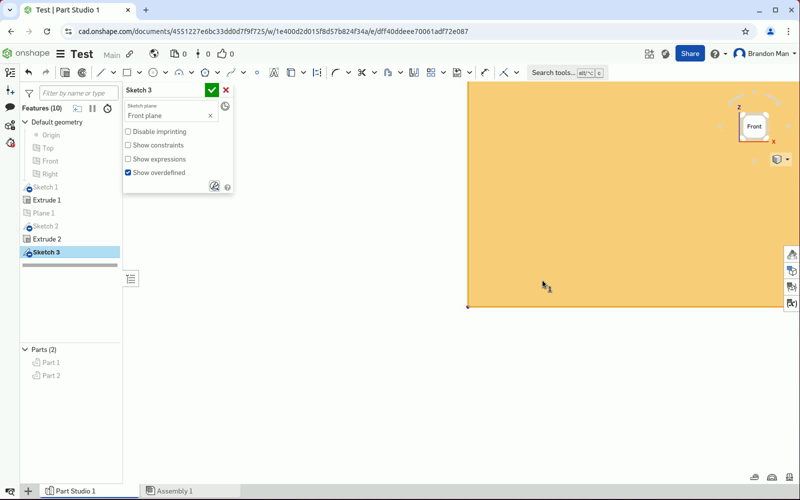
scroll(-6)
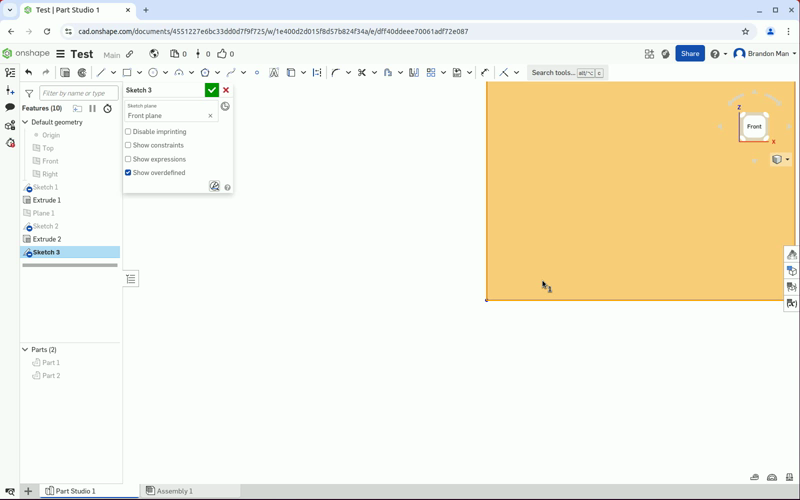
scroll(-6)
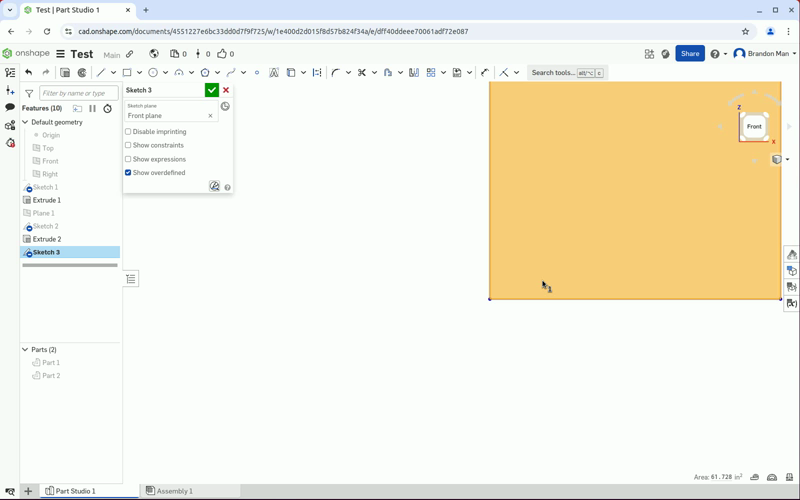
scroll(-6)
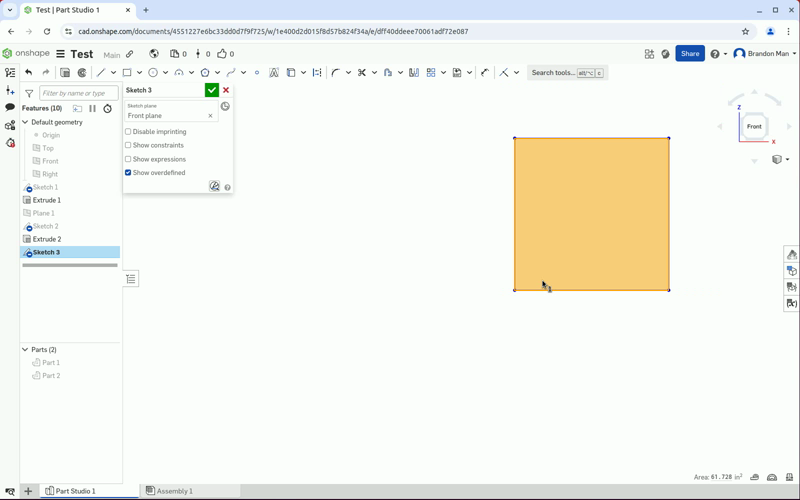
scroll(-6)
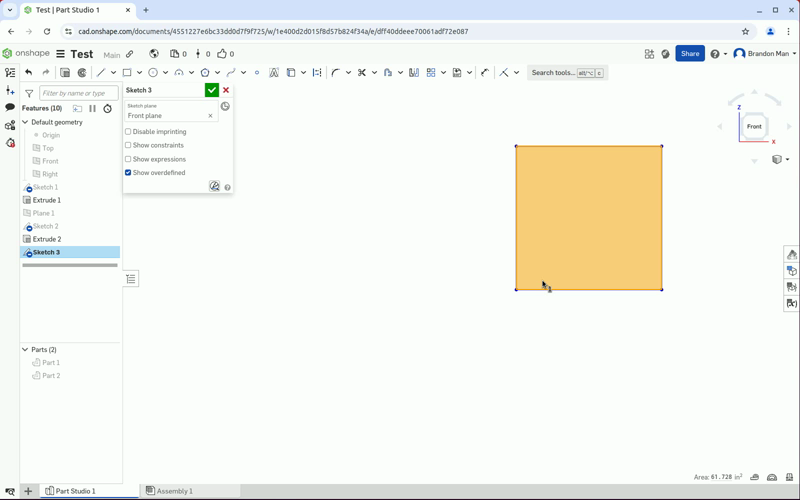
scroll(-6)
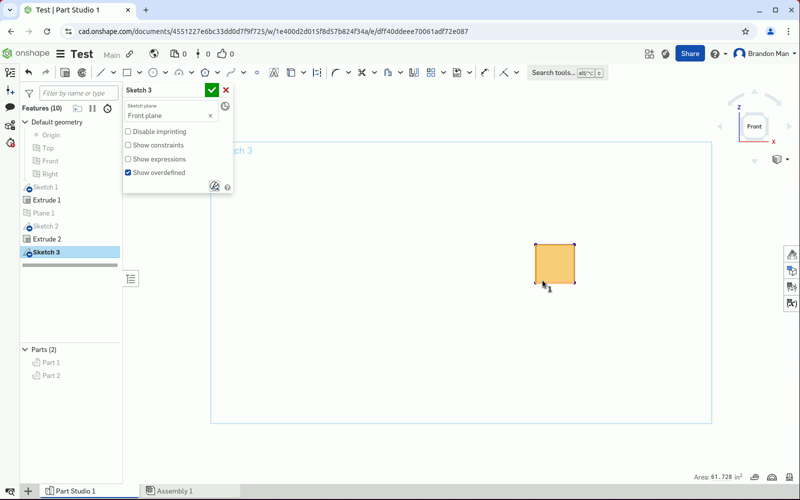
mouse_move(73, 352)
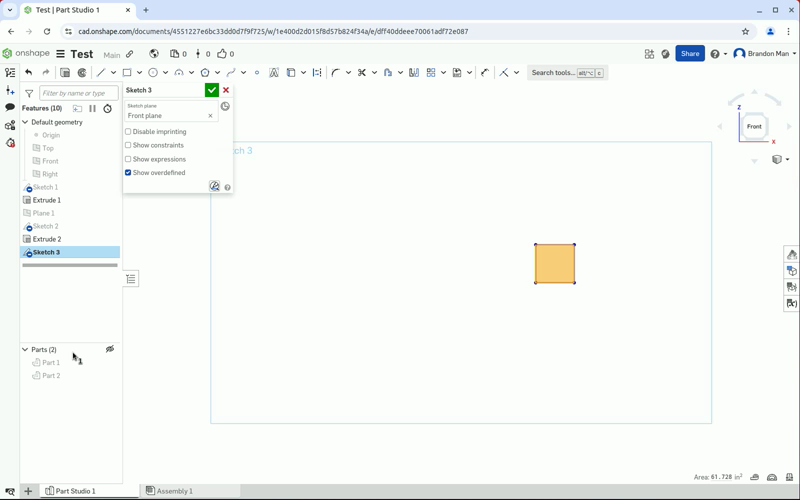
key(shift+y)
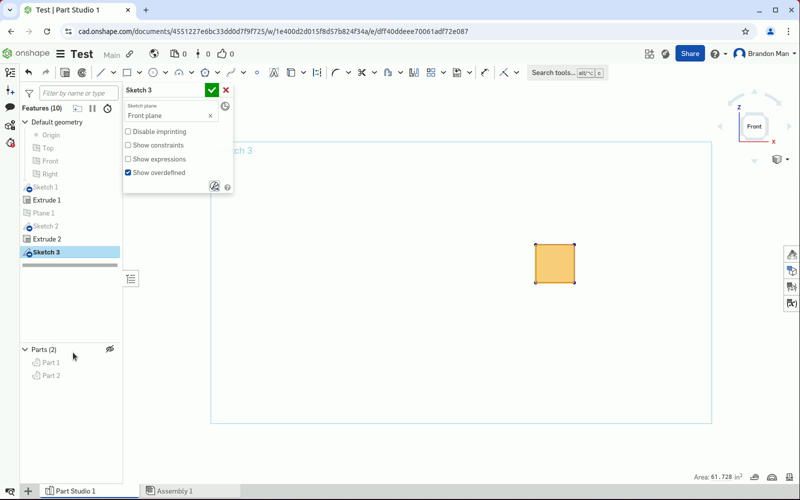
key(shift+e)
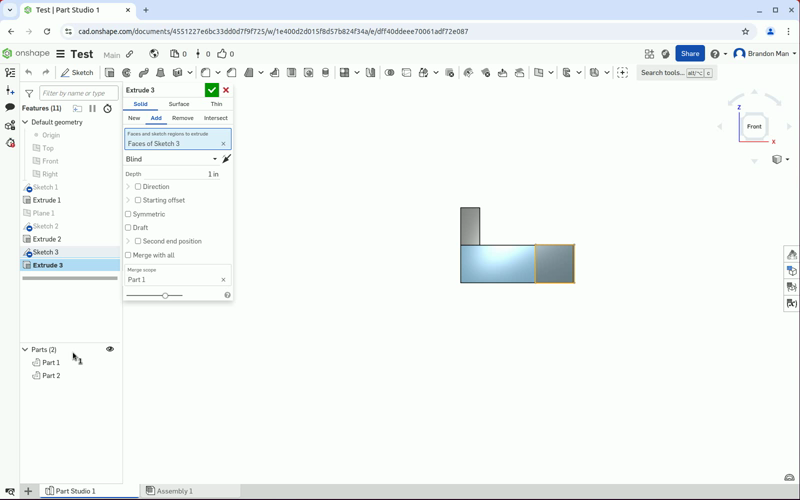
mouse_move(143, 106)
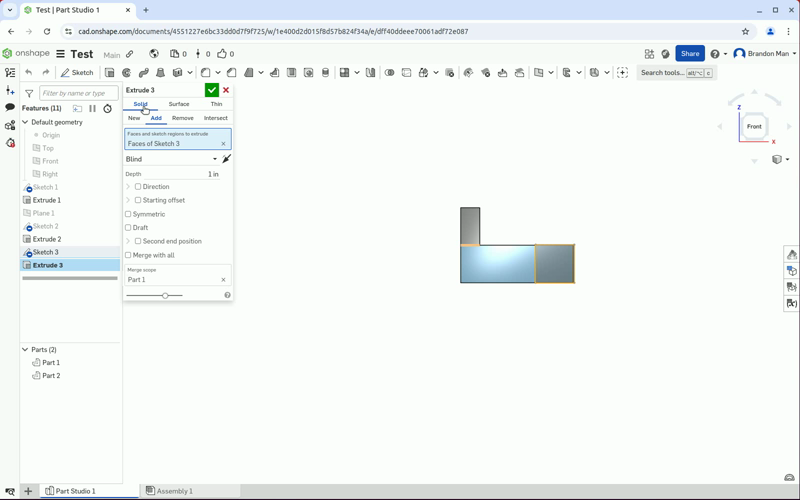
click(143, 106)
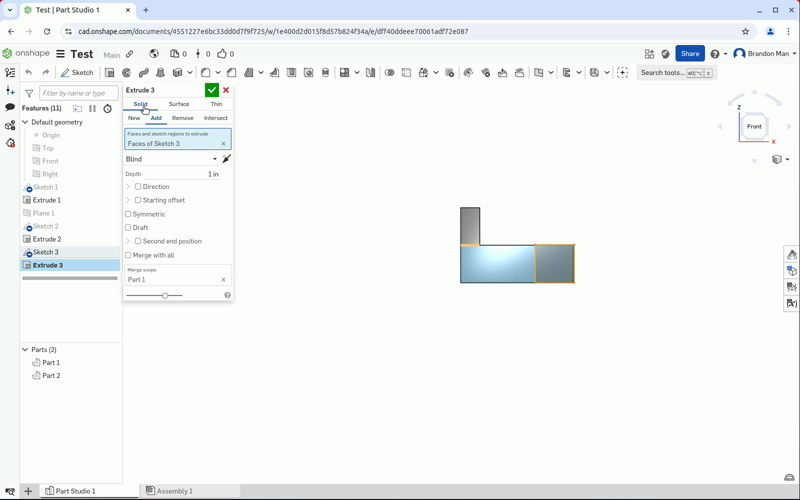
mouse_move(186, 120)
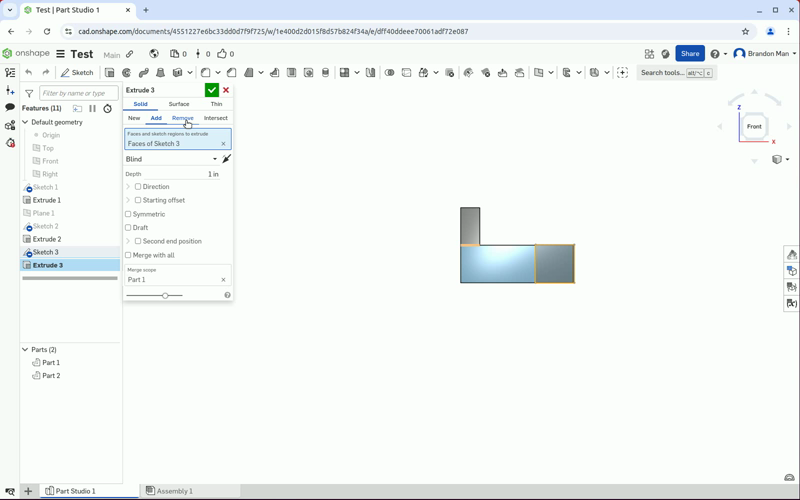
click(186, 120)
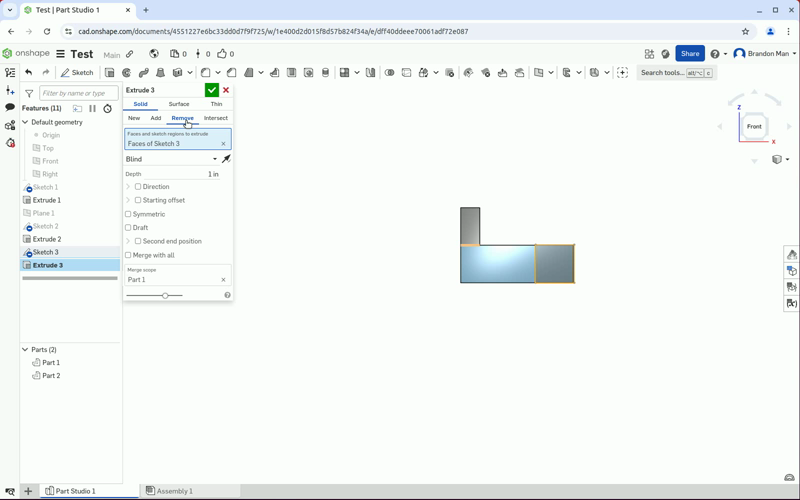
key(tab, 4)
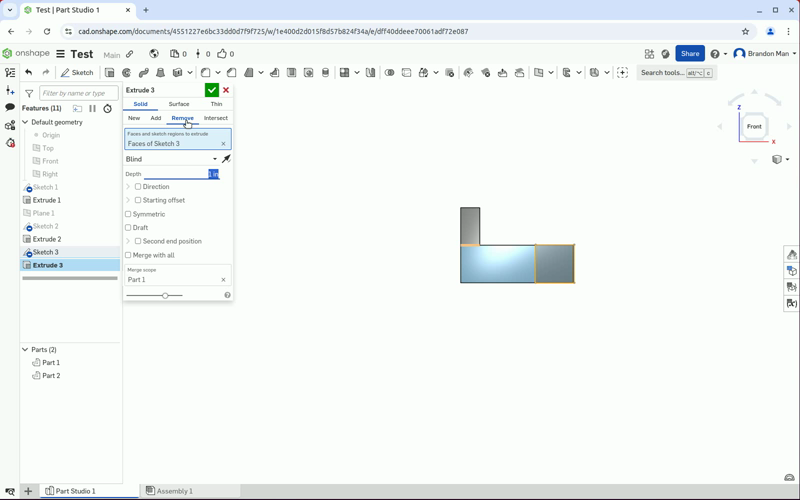
text(-7.702)
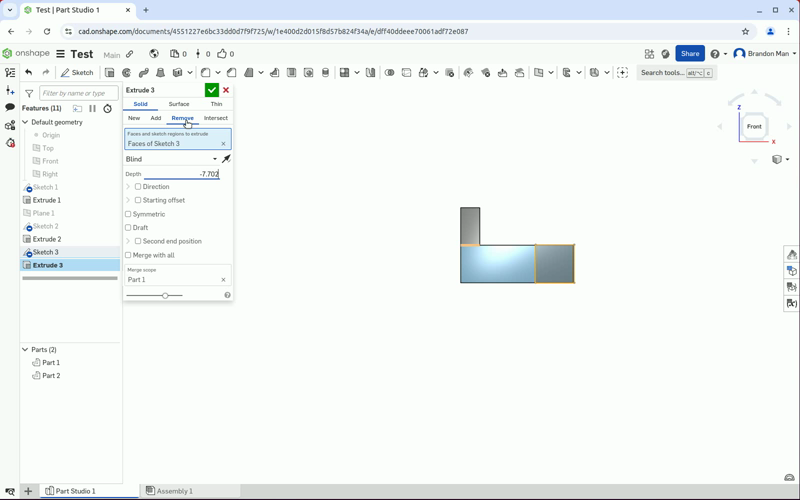
key(tab, 3)
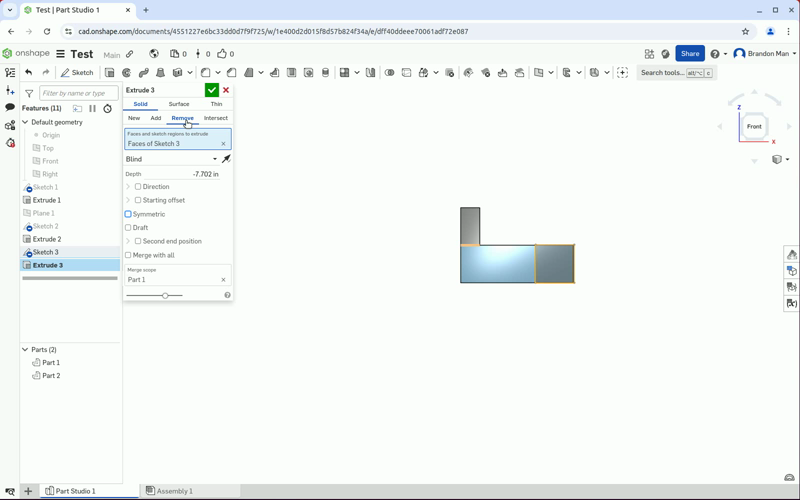
key(space)
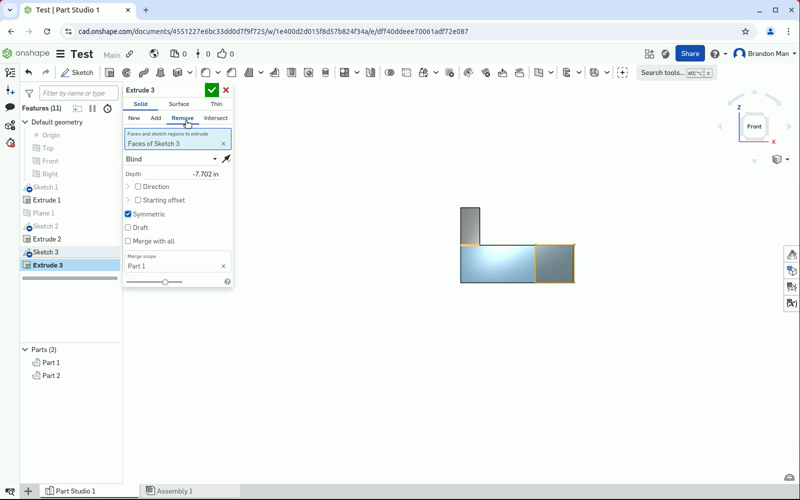
key(tab, 2)
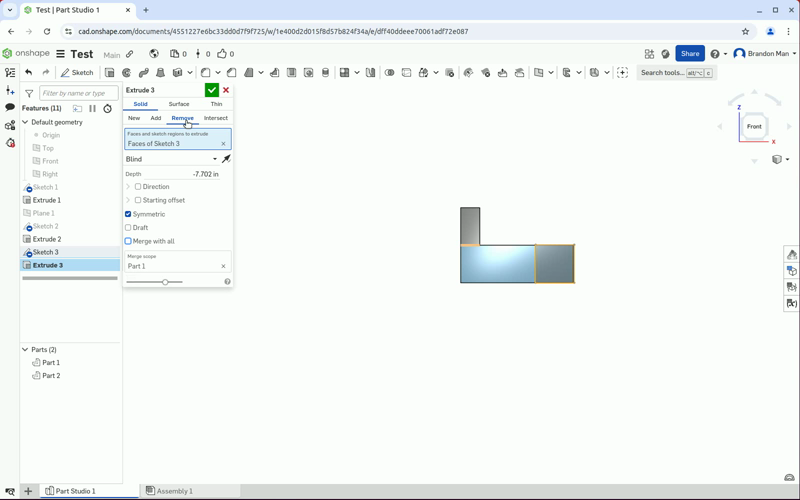
key(space)
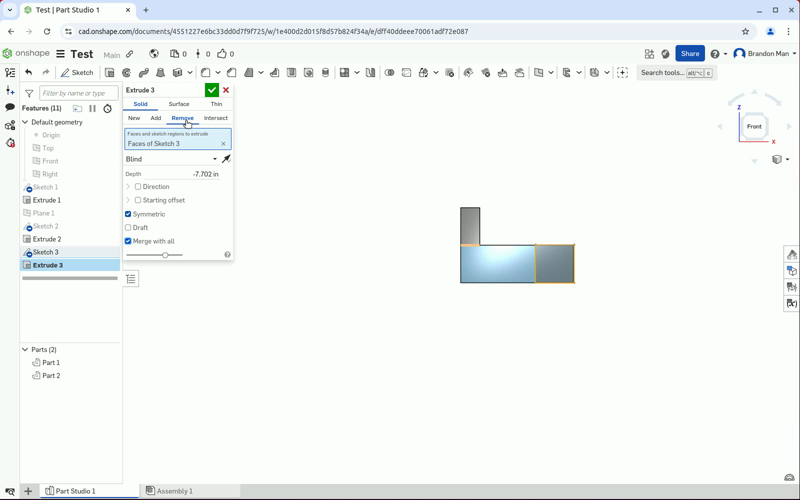
key(enter)
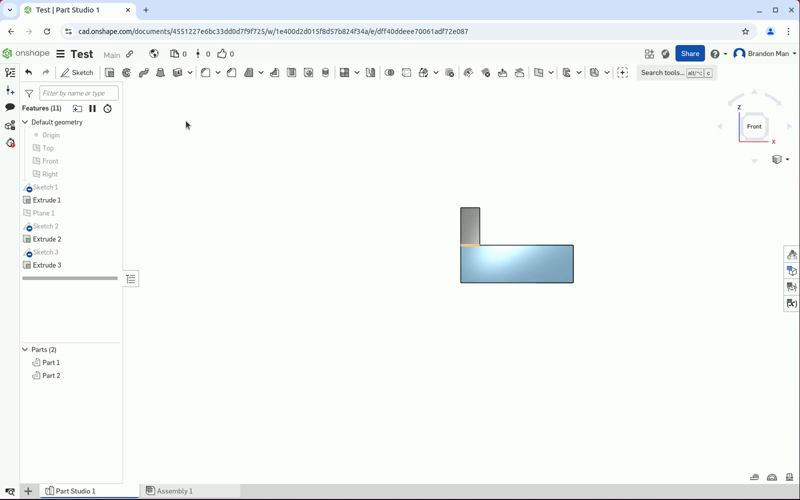
key(shift+h)
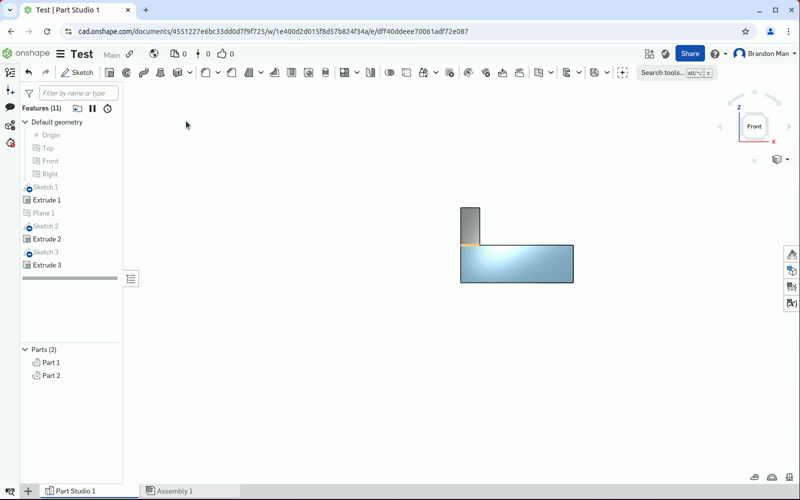
key(shift+h)
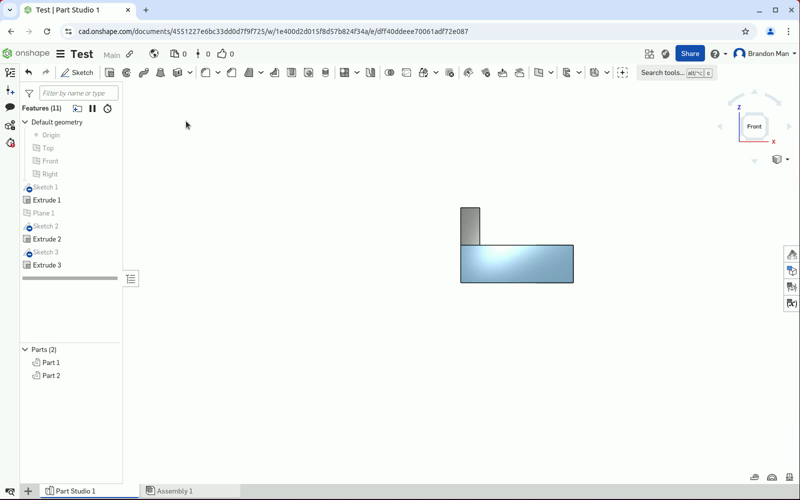
mouse_move(73, 189)
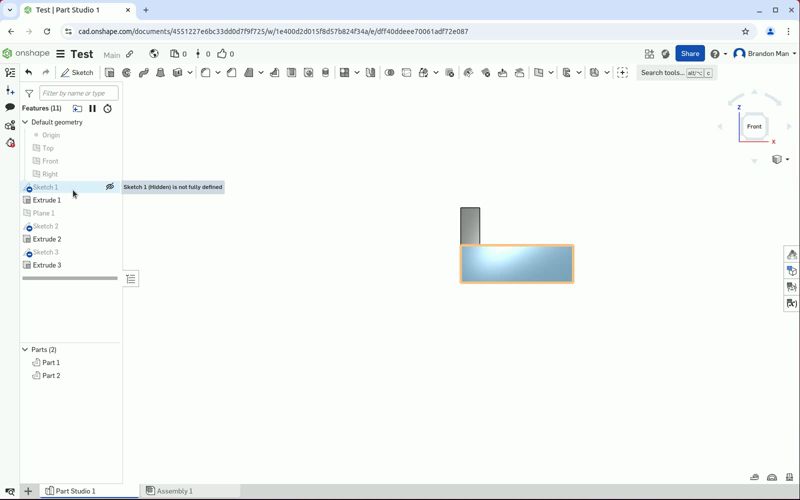
click(73, 189)
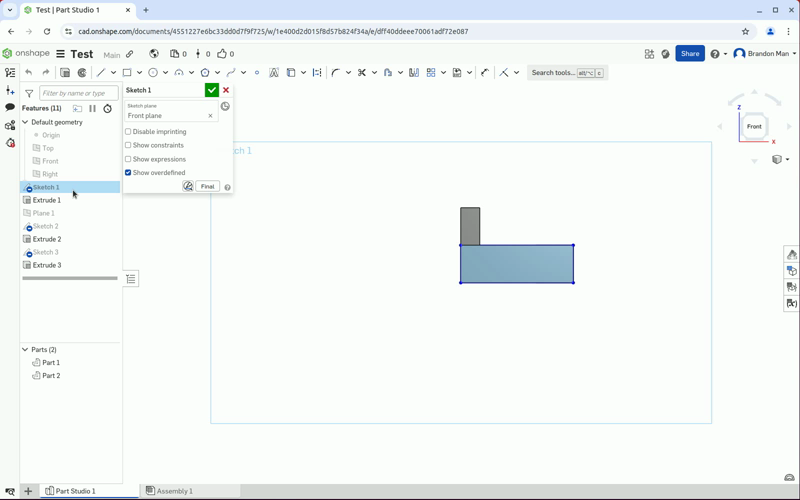
mouse_move(229, 92)
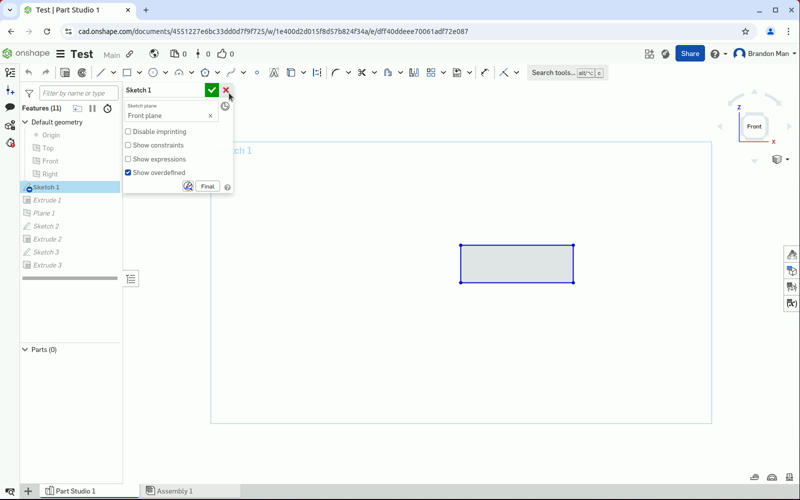
click(229, 92)
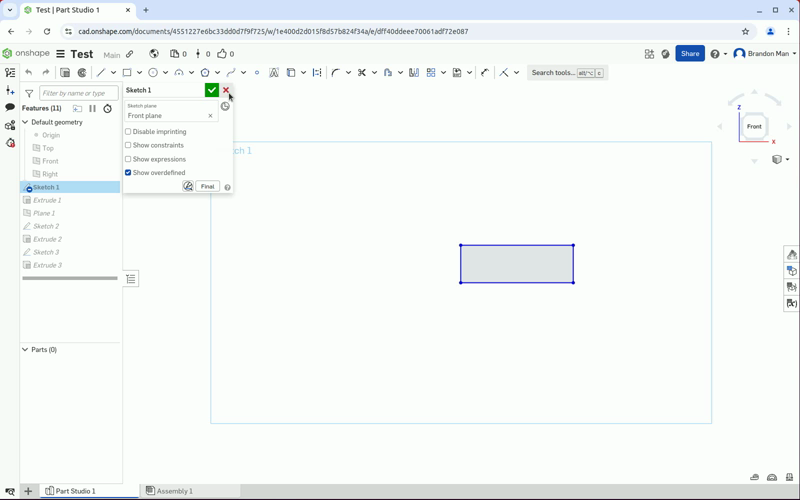
key(shift+s)
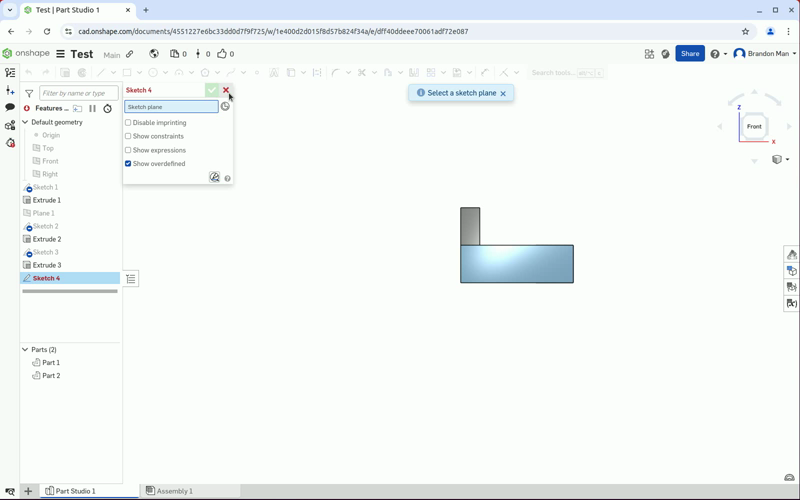
mouse_move(73, 163)
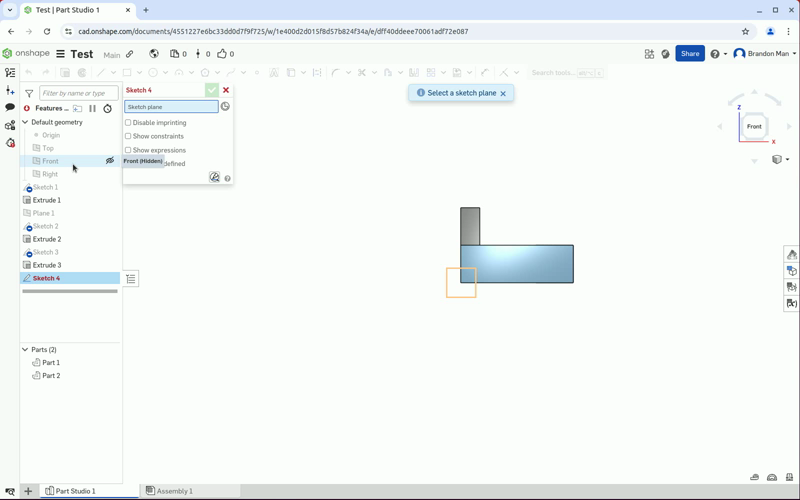
click(73, 163)
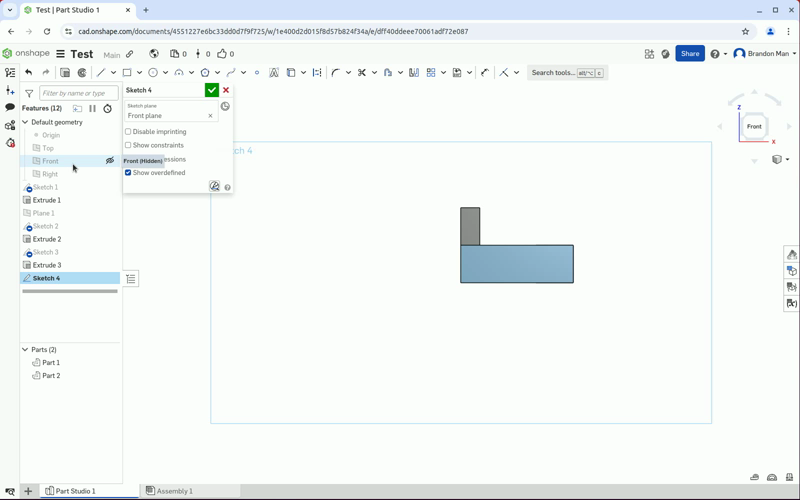
mouse_move(73, 352)
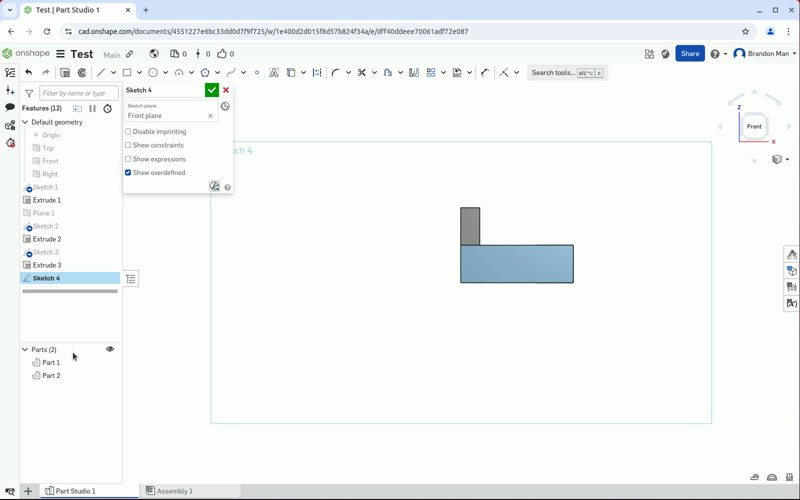
key(y)
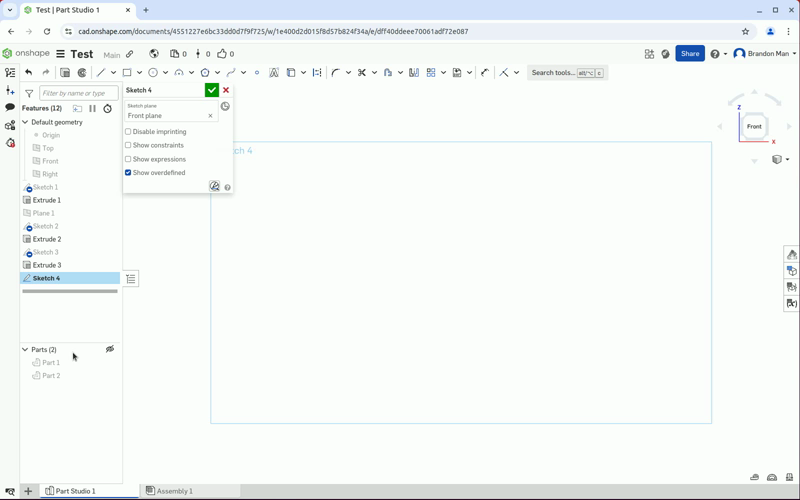
key(l)
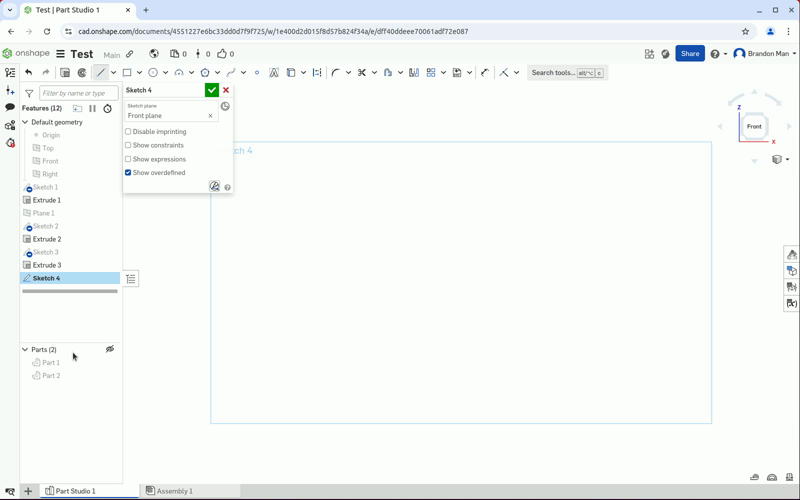
key_down(shift)
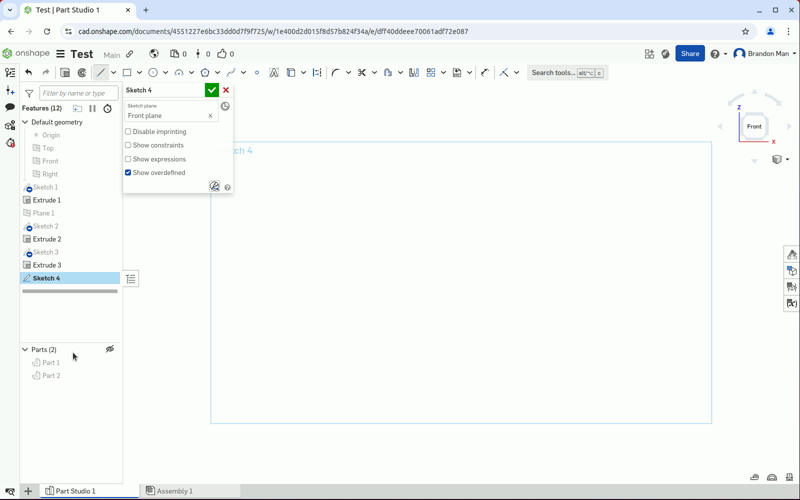
mouse_move(460, 226)
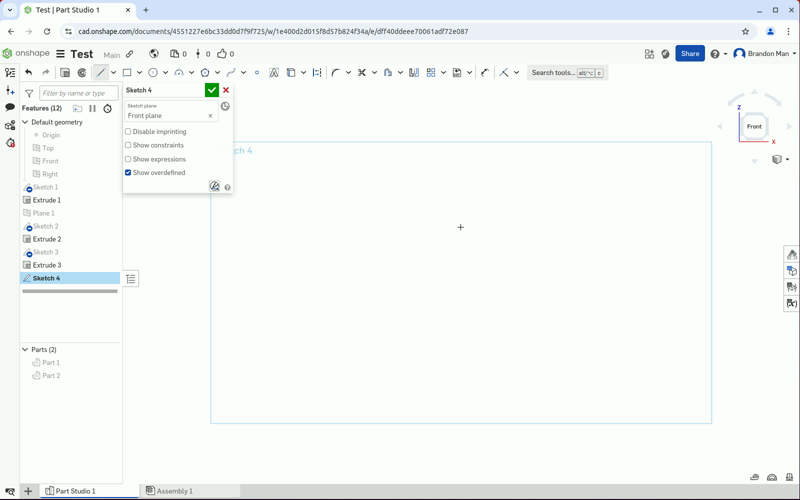
click(460, 226)
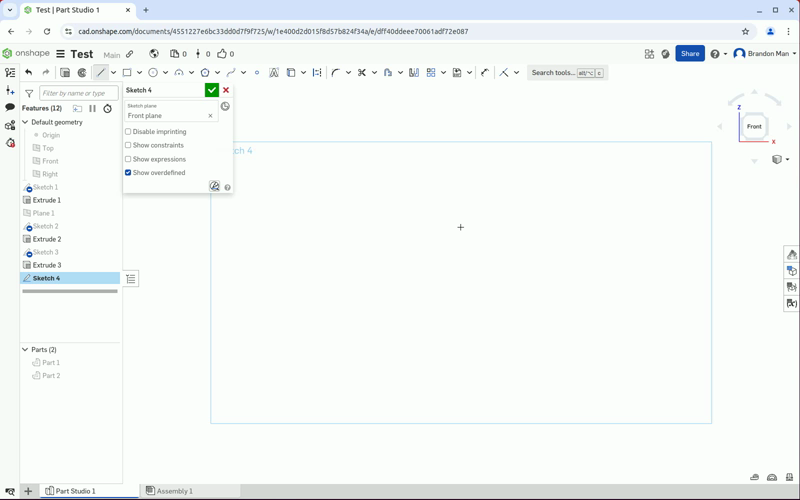
key_up(shift)
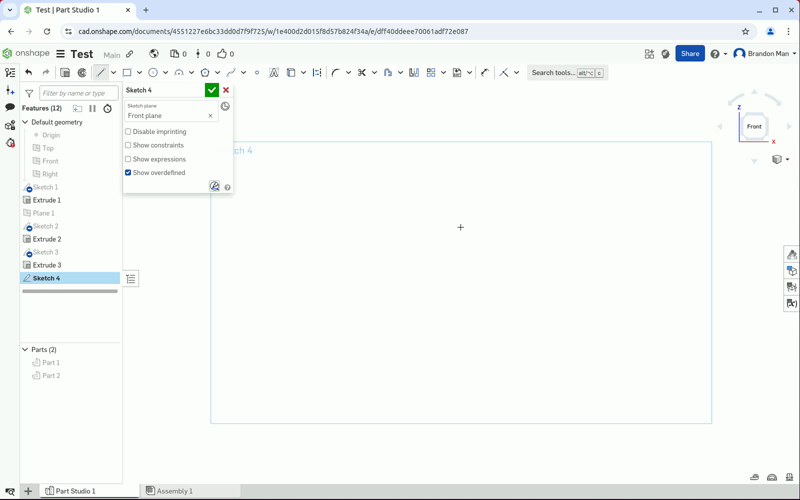
key_down(shift)
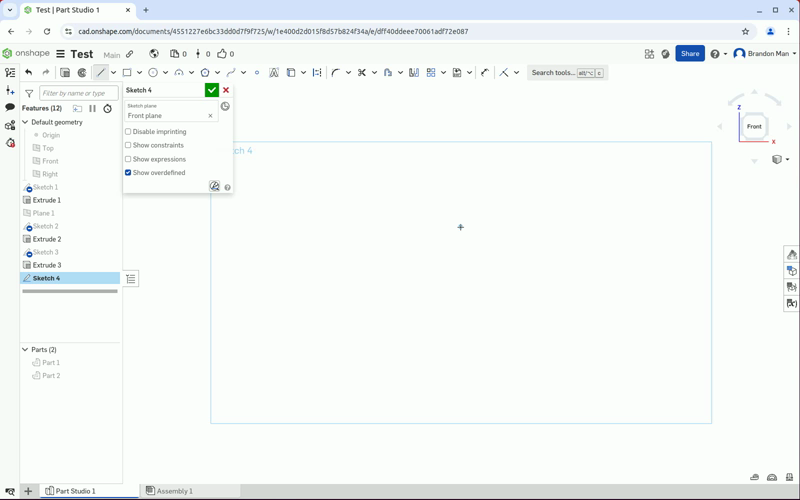
mouse_move(490, 226)
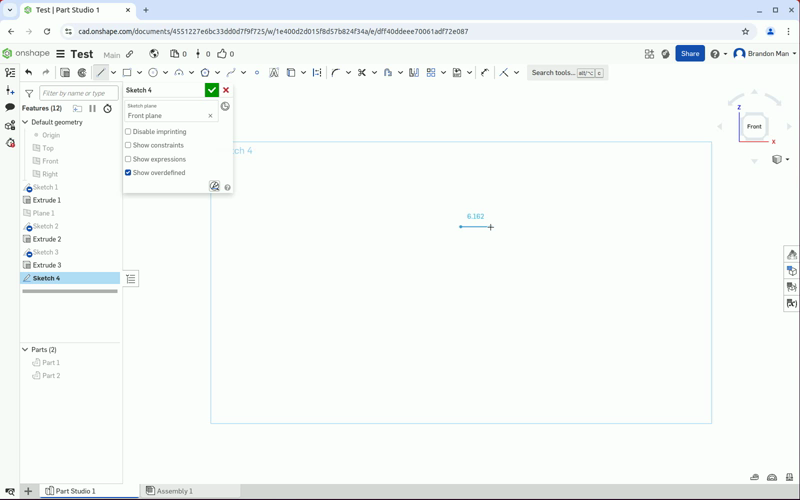
mouse_move(480, 226)
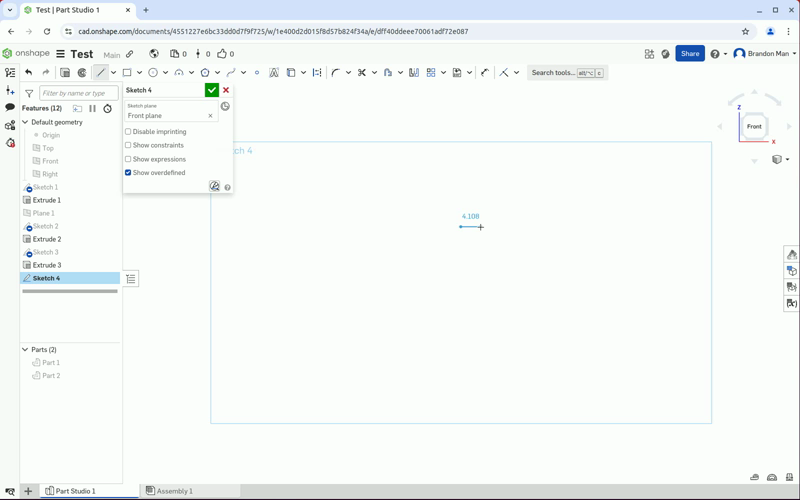
click(480, 226)
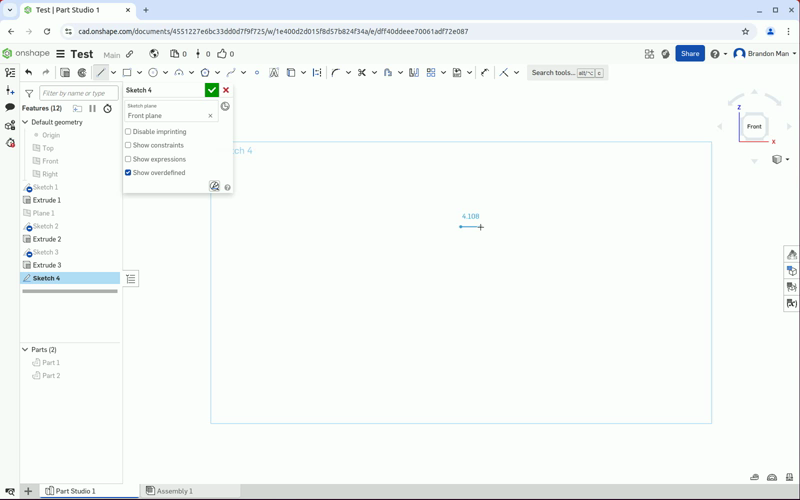
key_up(shift)
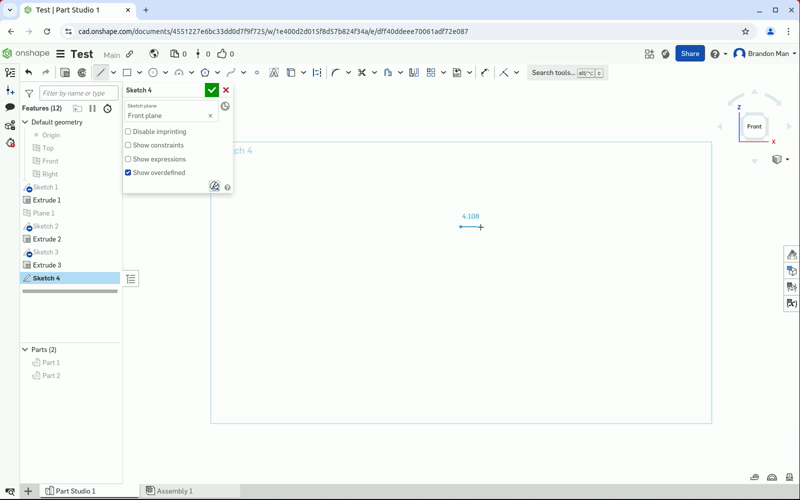
key_down(shift)
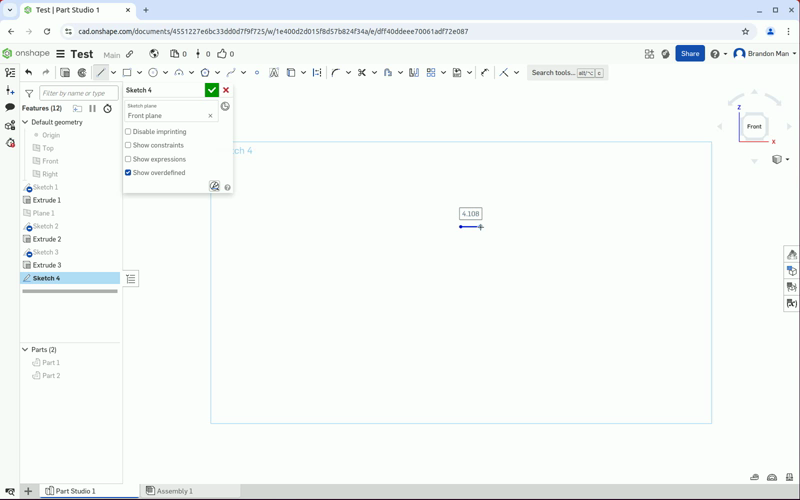
mouse_move(510, 226)
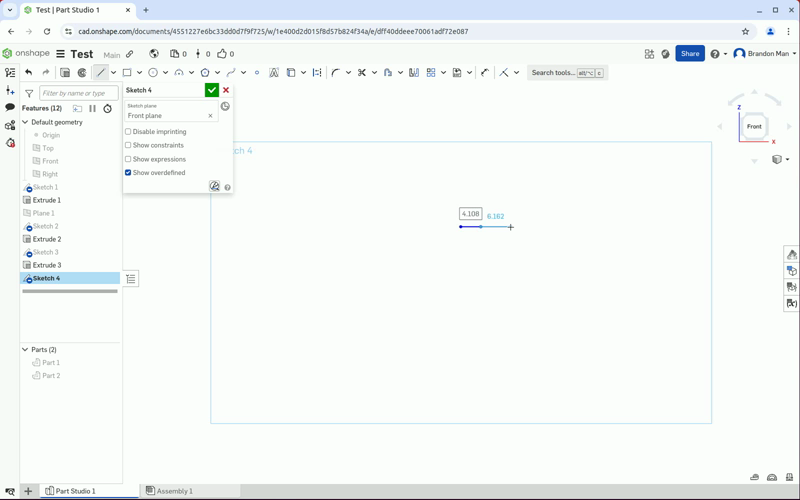
mouse_move(480, 207)
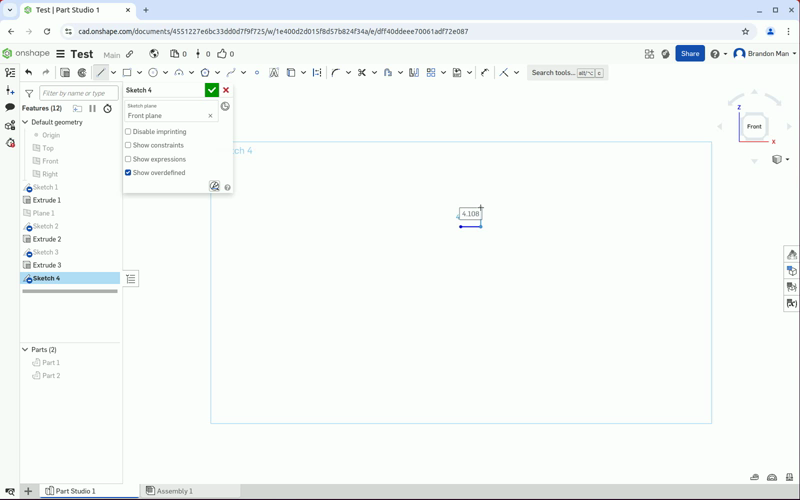
click(480, 207)
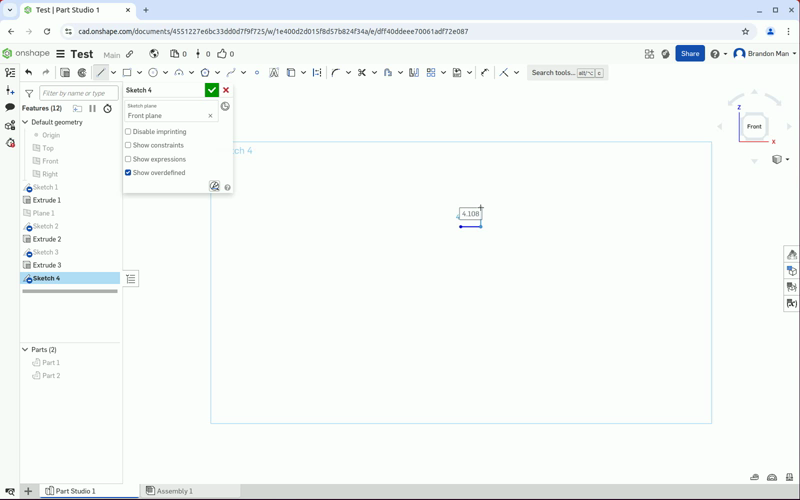
key_up(shift)
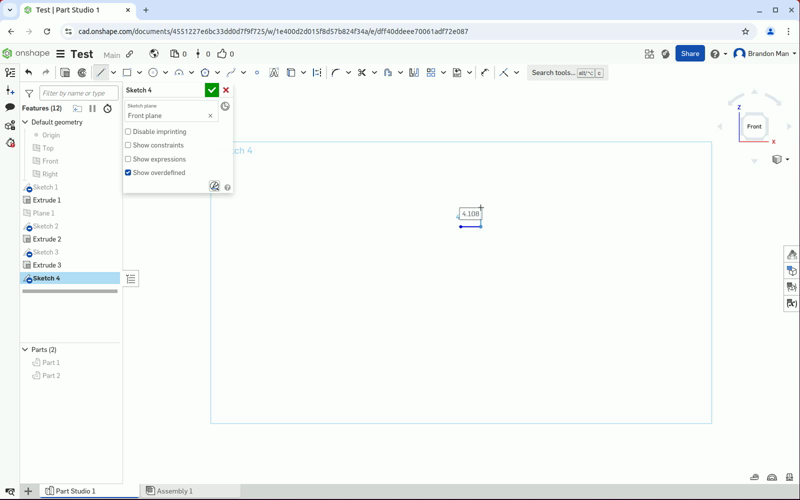
key_down(shift)
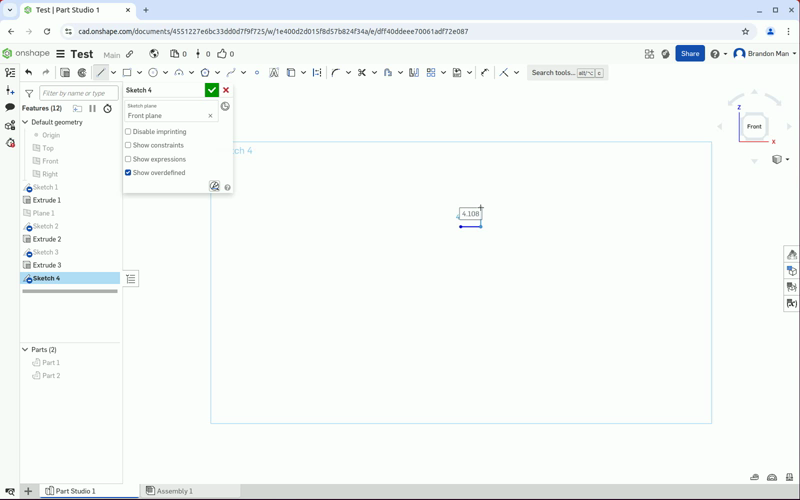
mouse_move(510, 207)
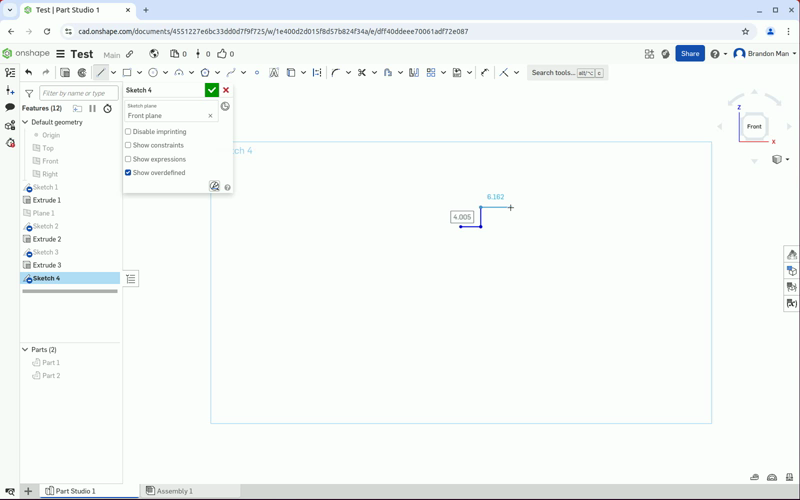
mouse_move(460, 207)
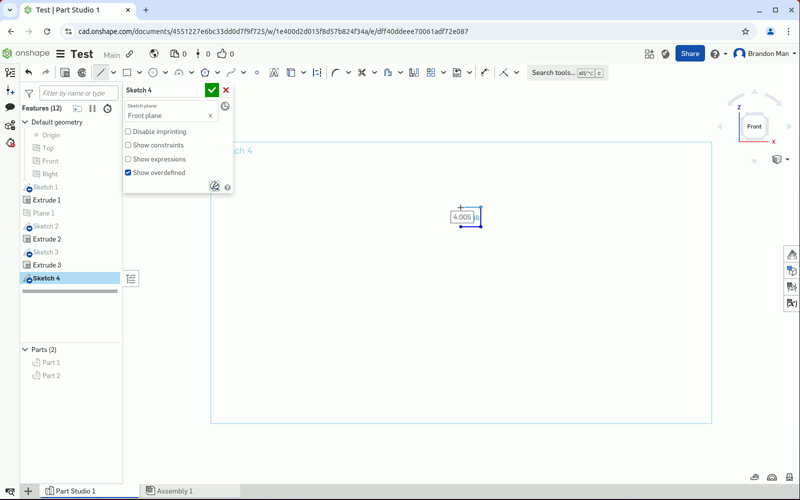
click(460, 207)
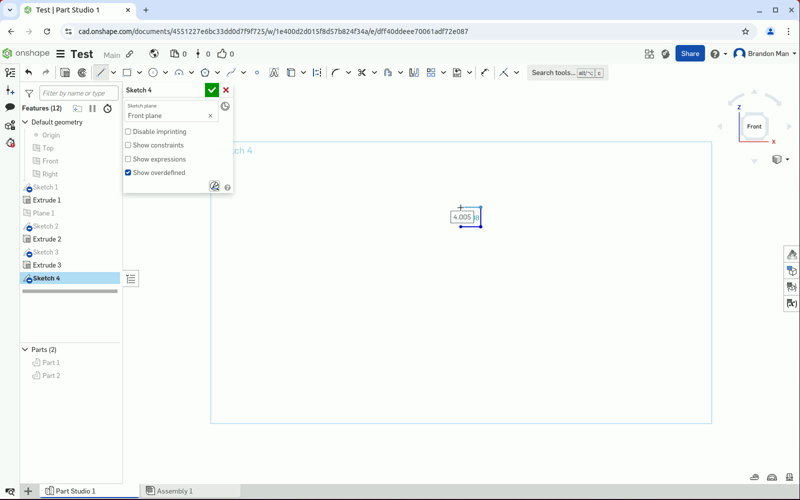
key_up(shift)
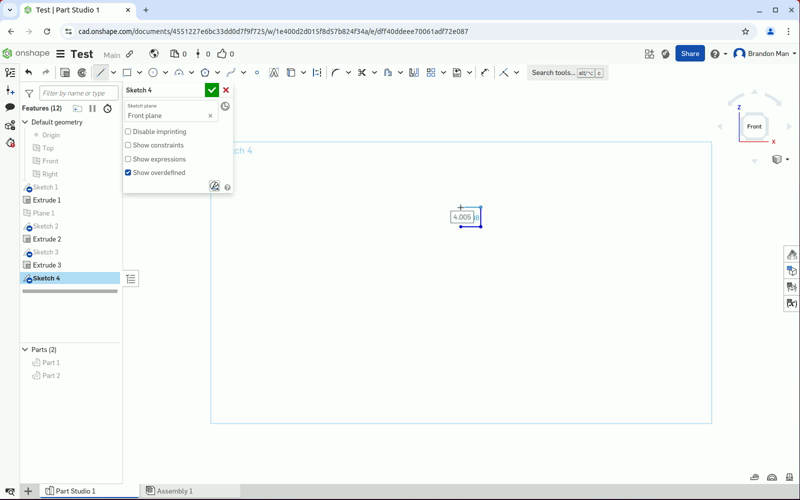
mouse_move(490, 207)
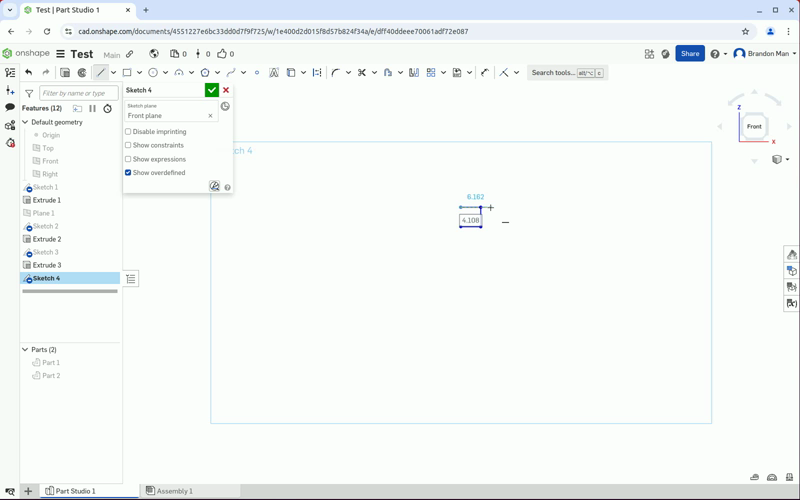
key_down(shift)
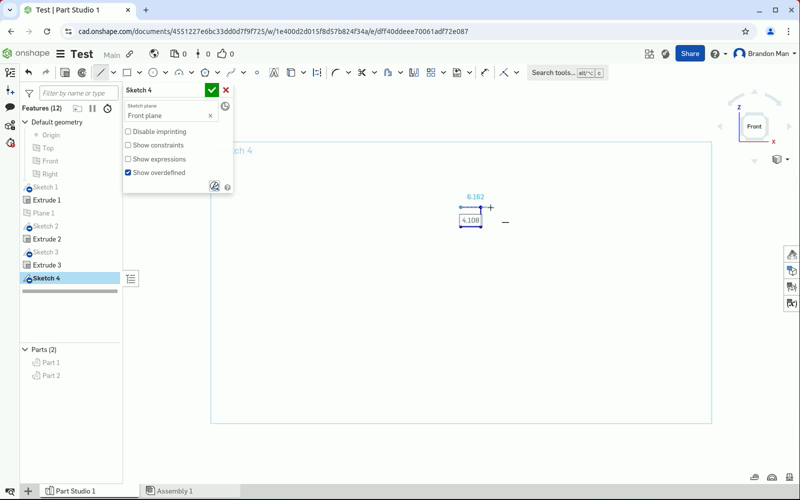
mouse_move(460, 226)
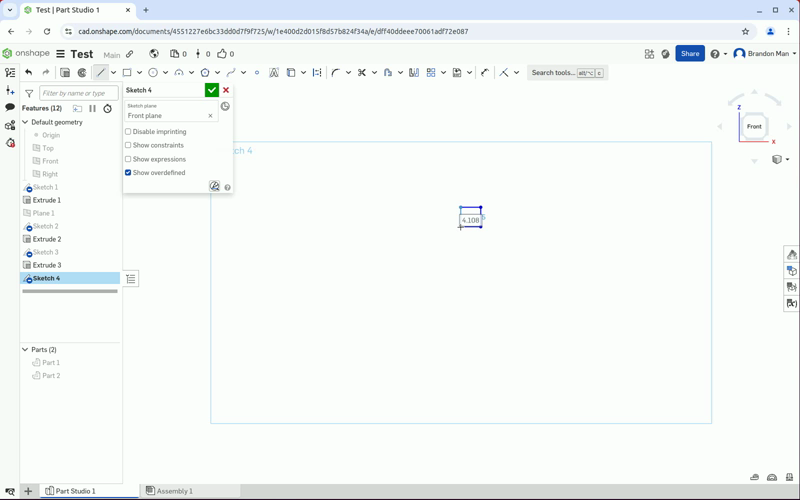
key_up(shift)
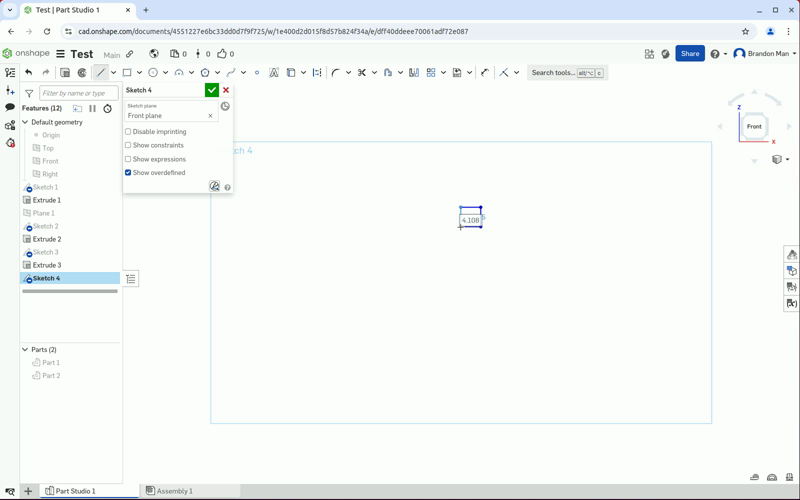
click(460, 226)
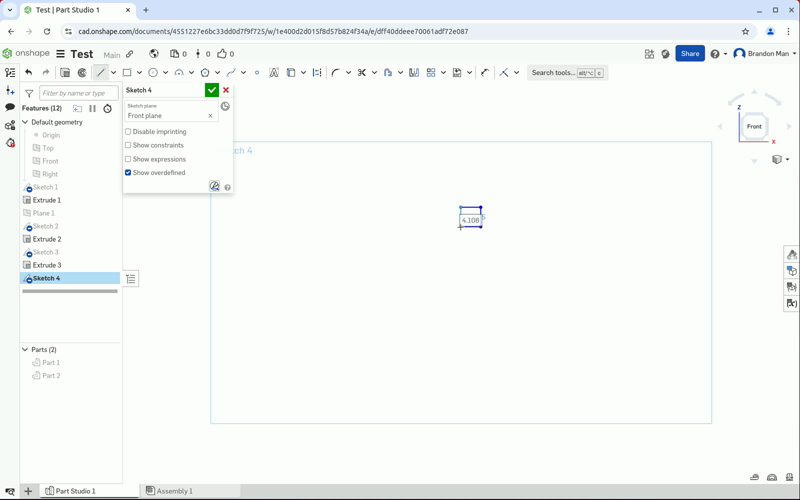
key(esc)
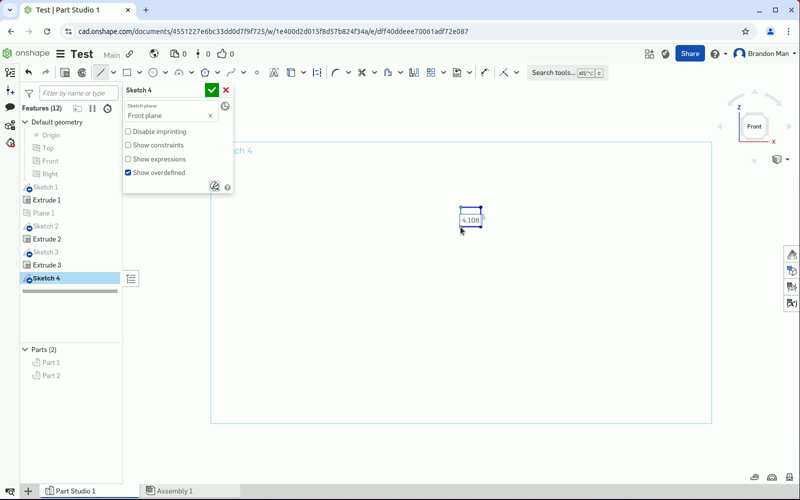
mouse_move(461, 217)
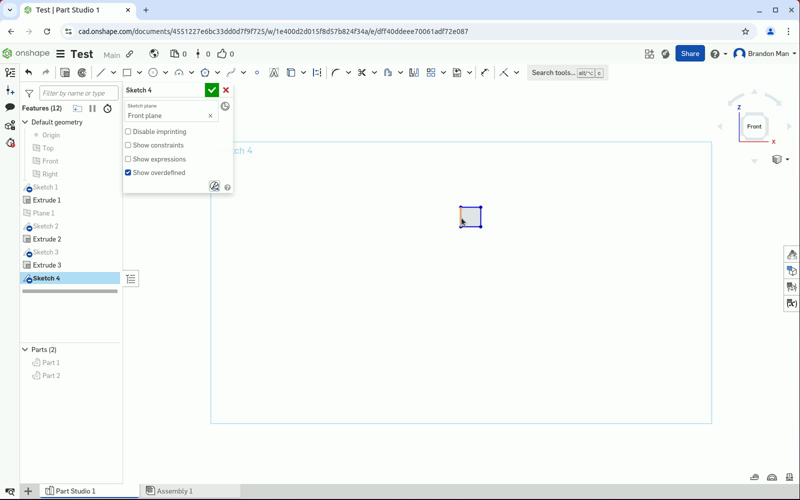
scroll(6)
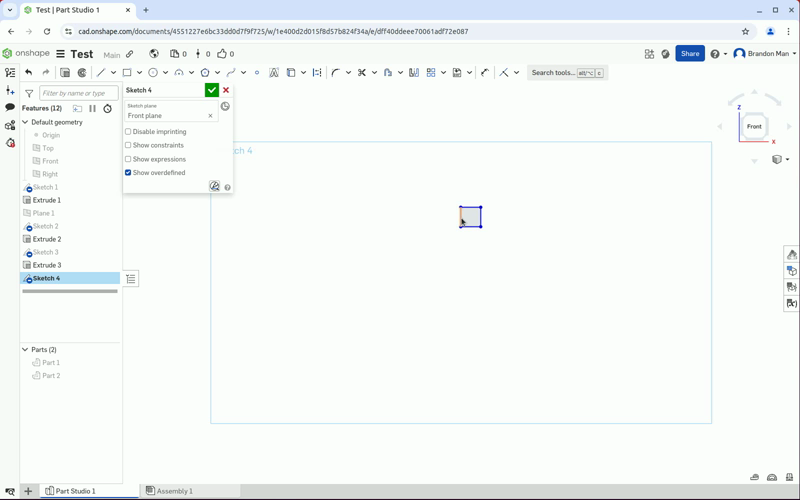
scroll(6)
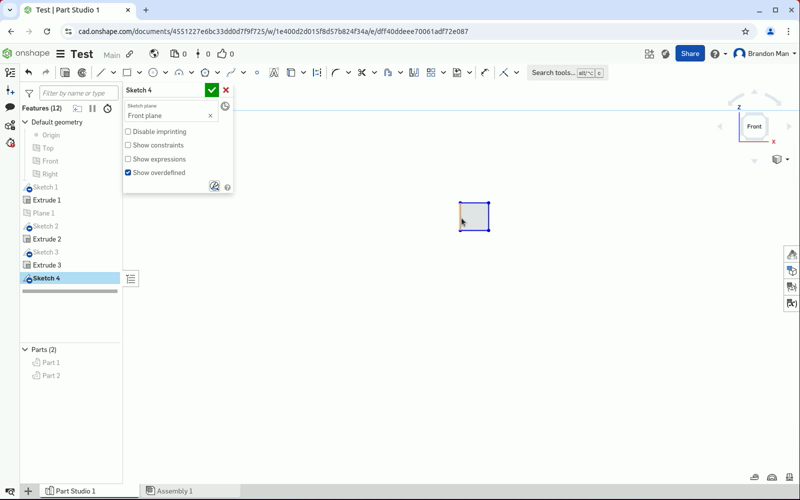
scroll(6)
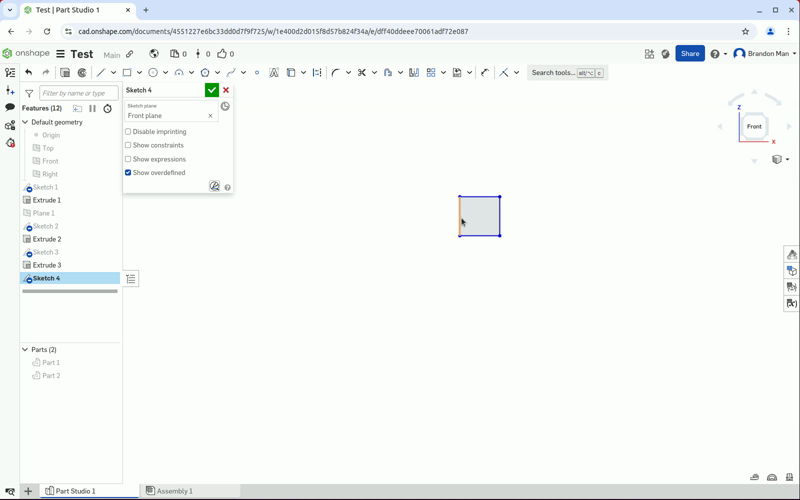
scroll(6)
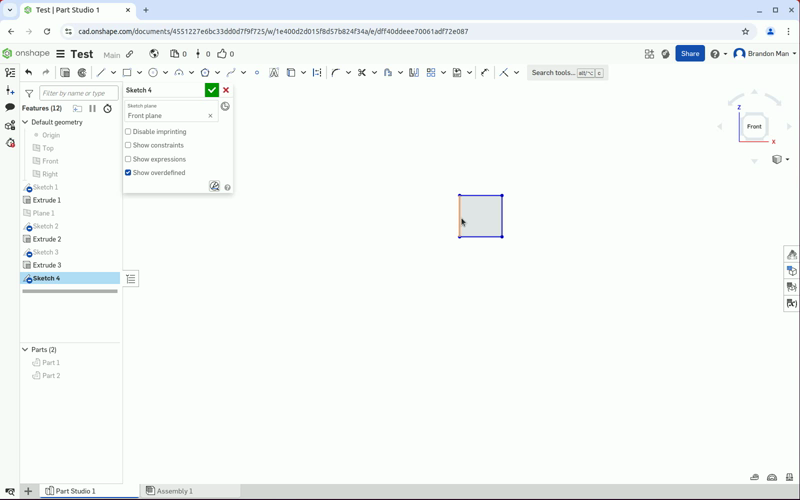
scroll(6)
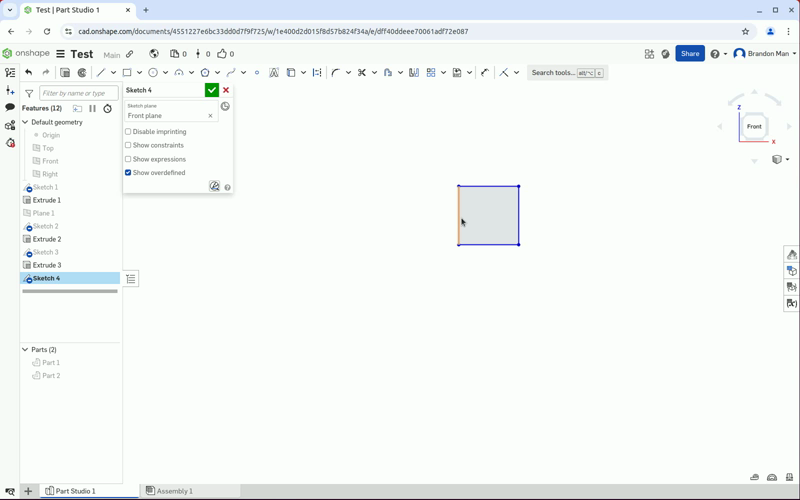
scroll(6)
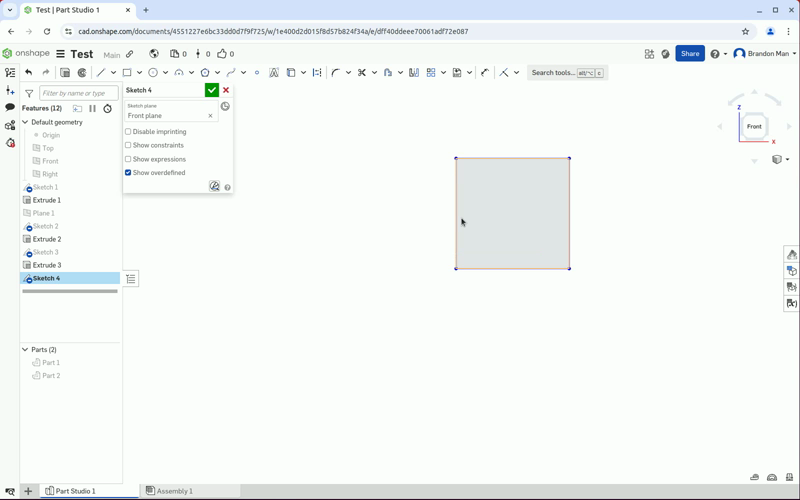
scroll(6)
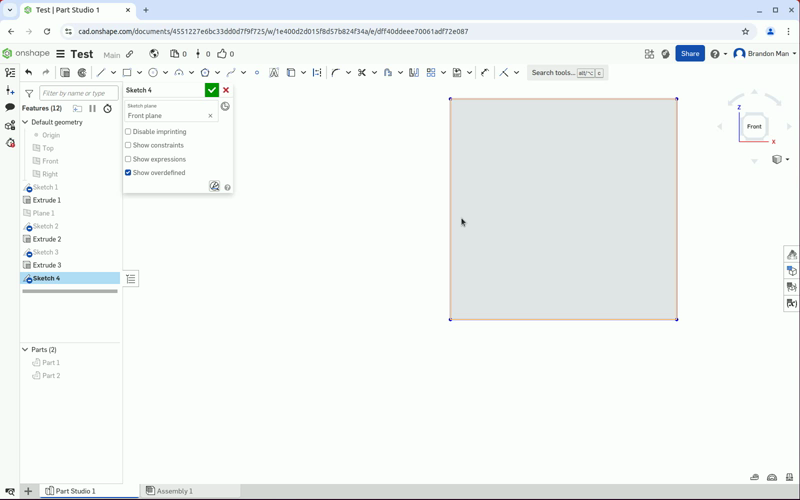
click(461, 217)
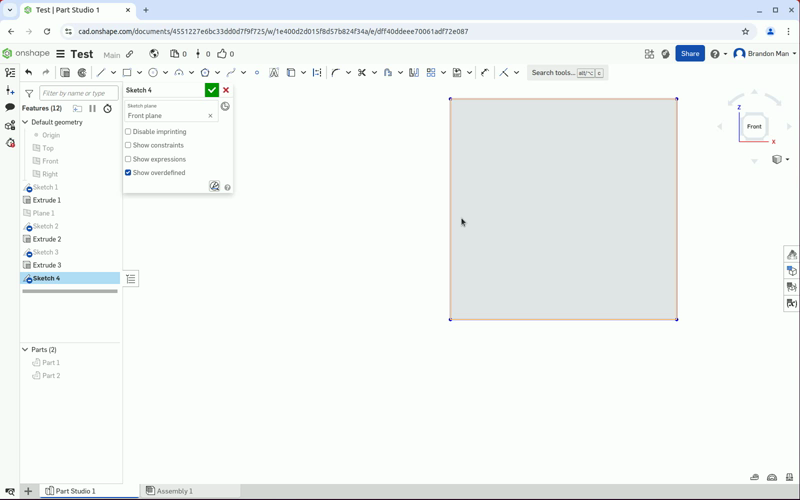
scroll(-6)
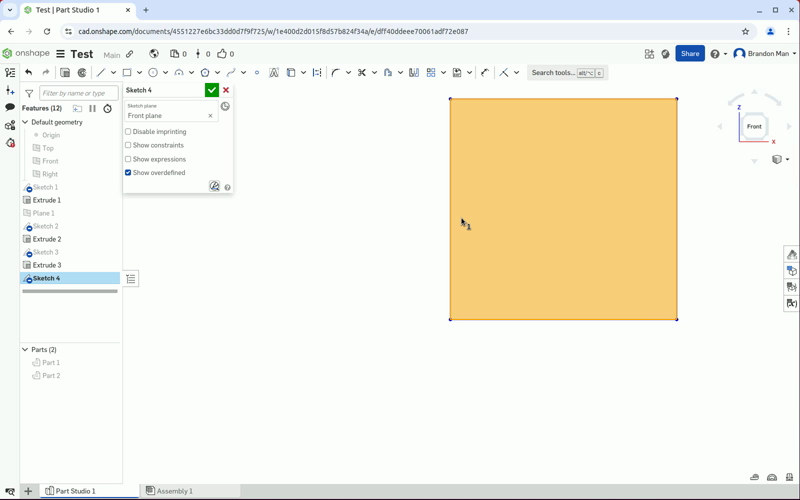
scroll(-6)
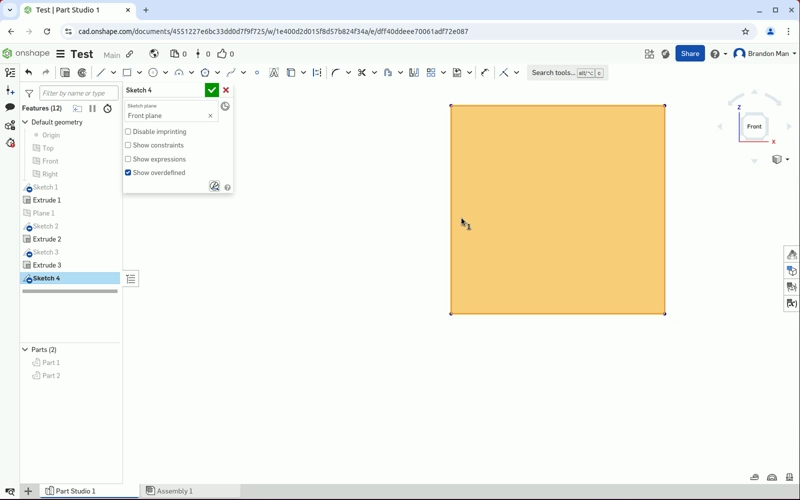
scroll(-6)
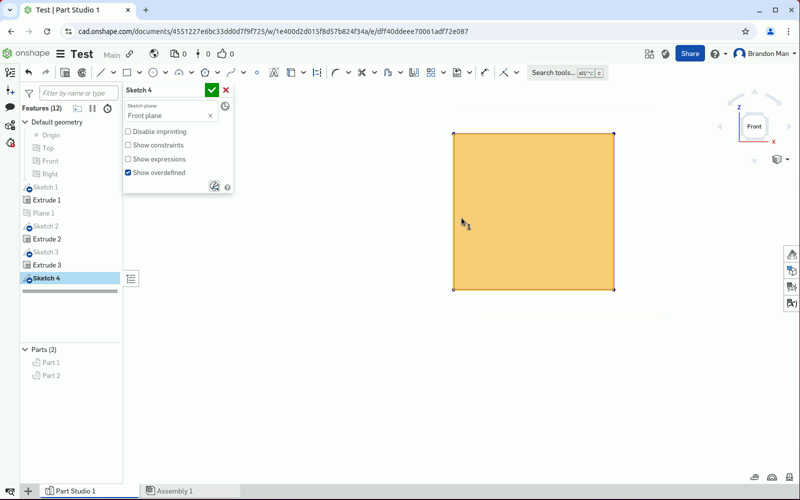
scroll(-6)
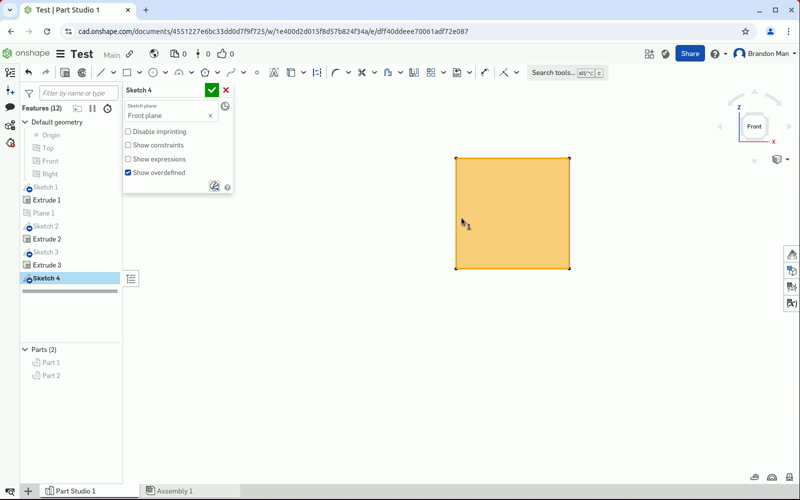
scroll(-6)
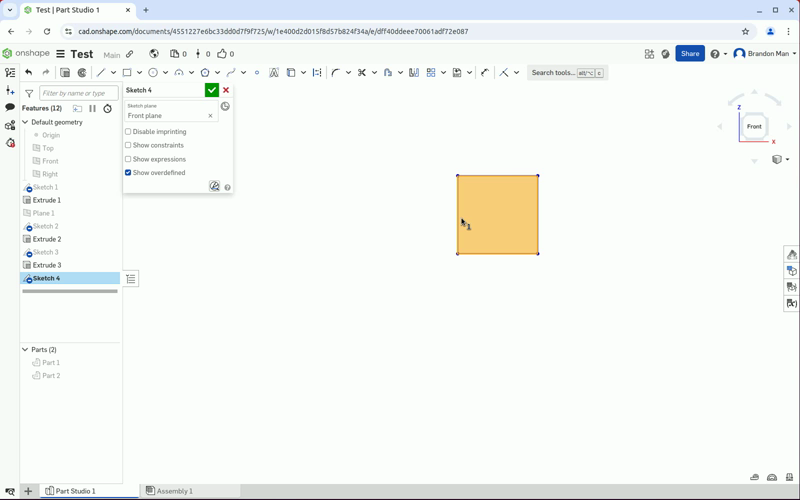
scroll(-6)
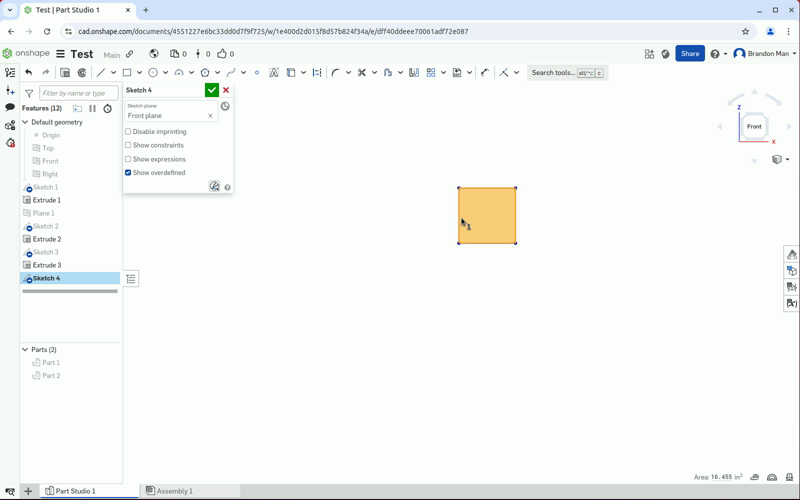
scroll(-6)
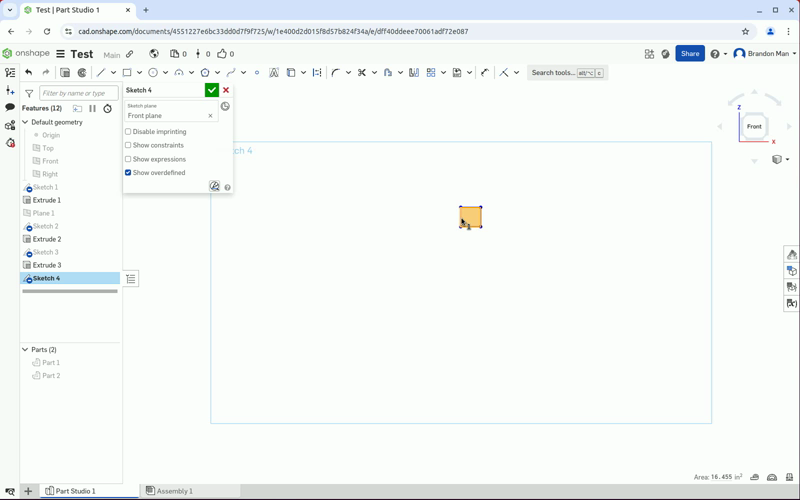
mouse_move(73, 352)
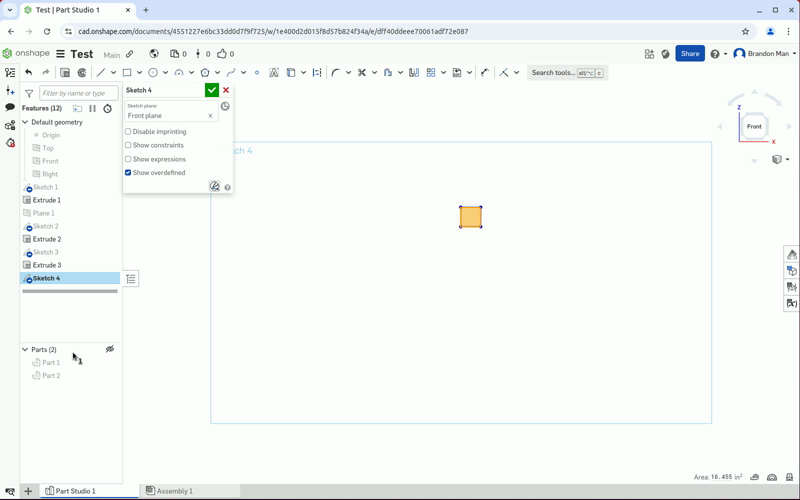
key(shift+y)
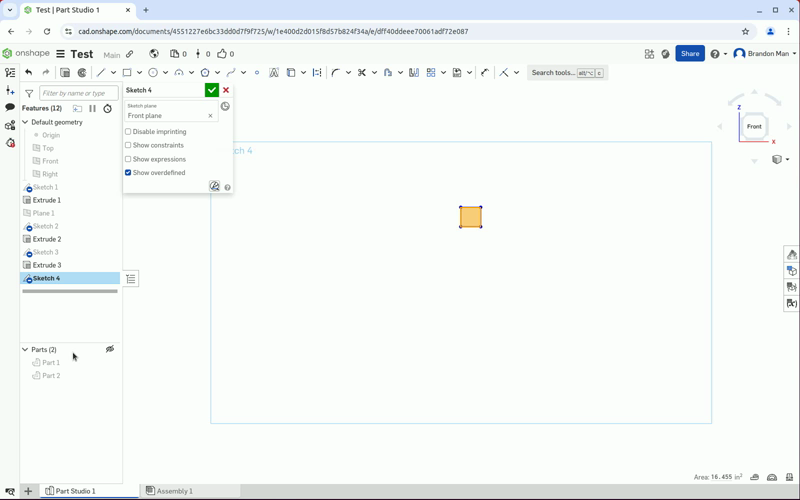
key(shift+e)
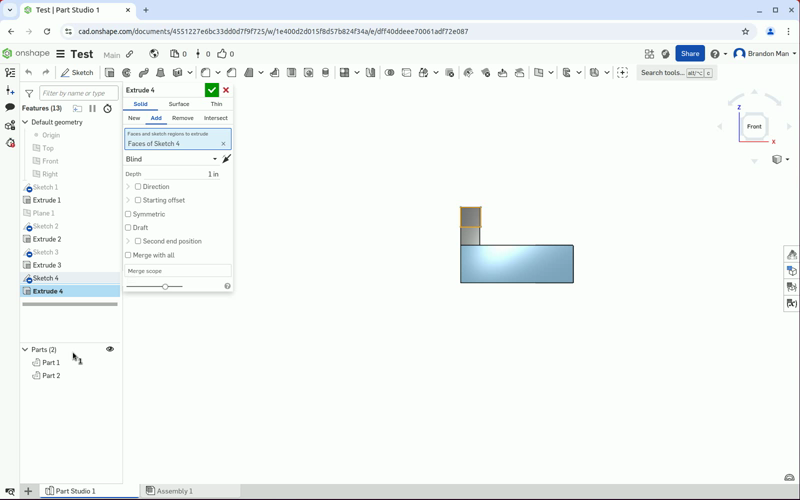
mouse_move(143, 106)
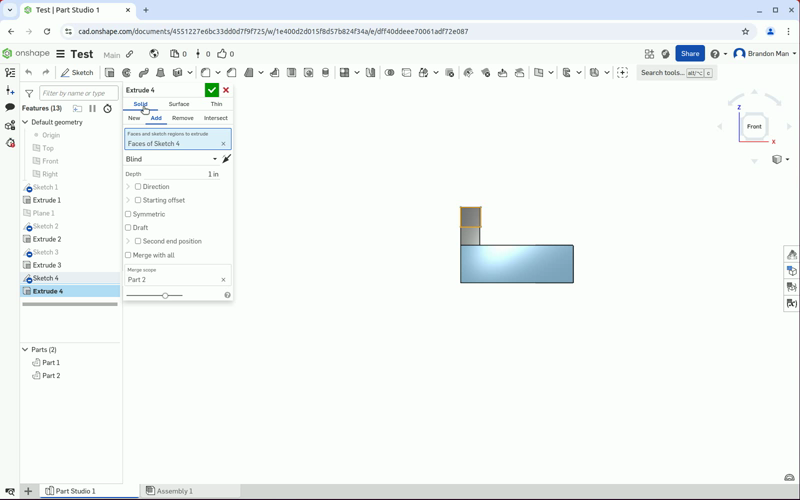
click(143, 106)
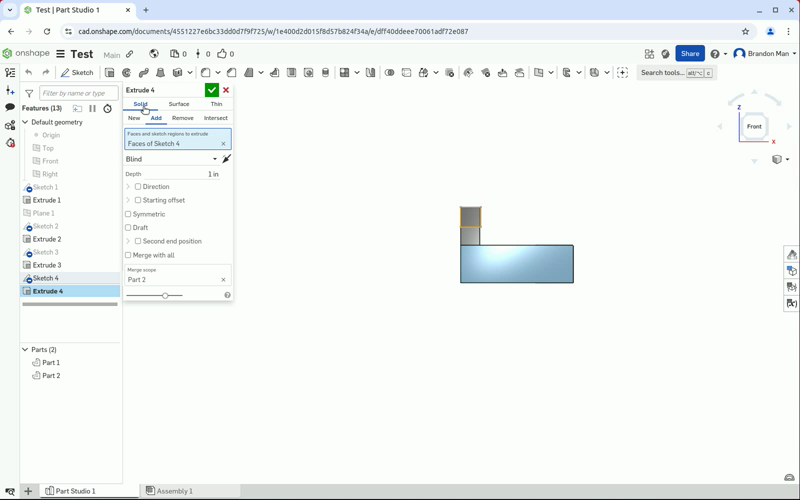
mouse_move(186, 120)
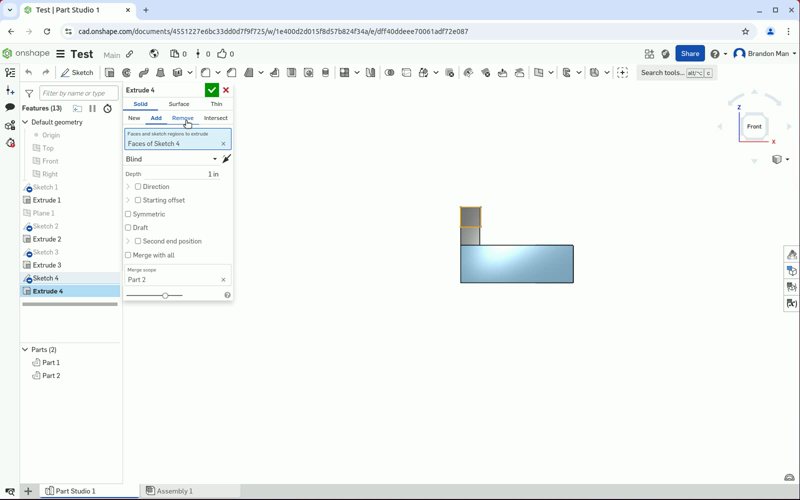
click(186, 120)
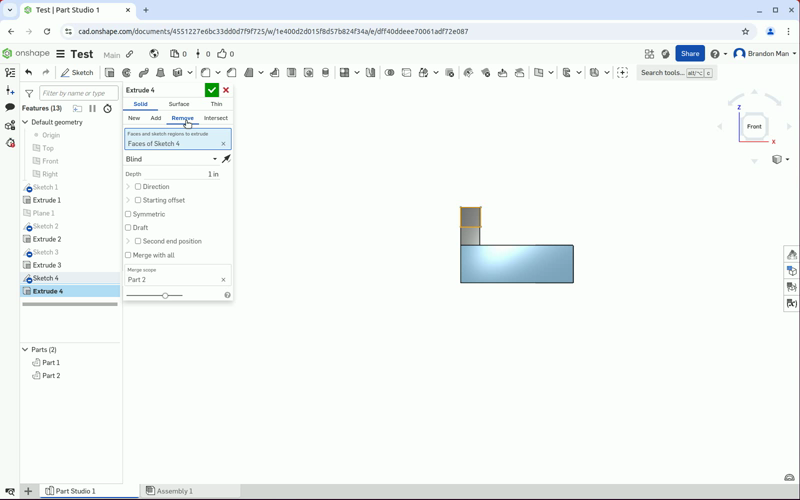
key(tab, 4)
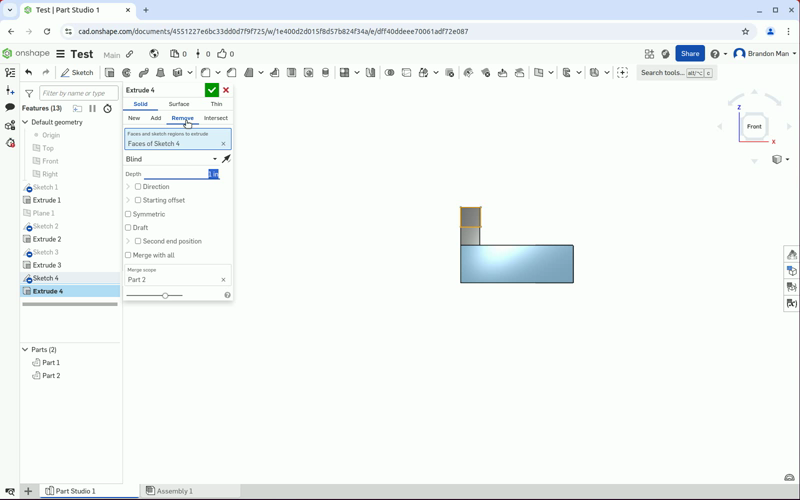
text(-7.702)
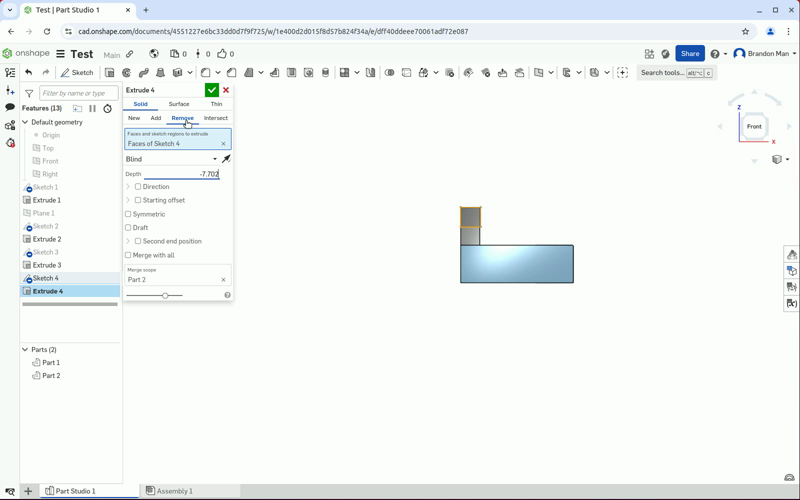
key(tab, 3)
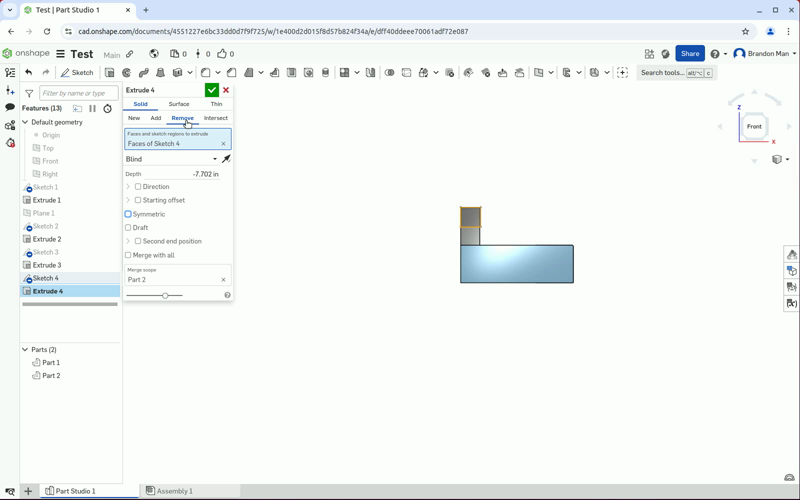
key(space)
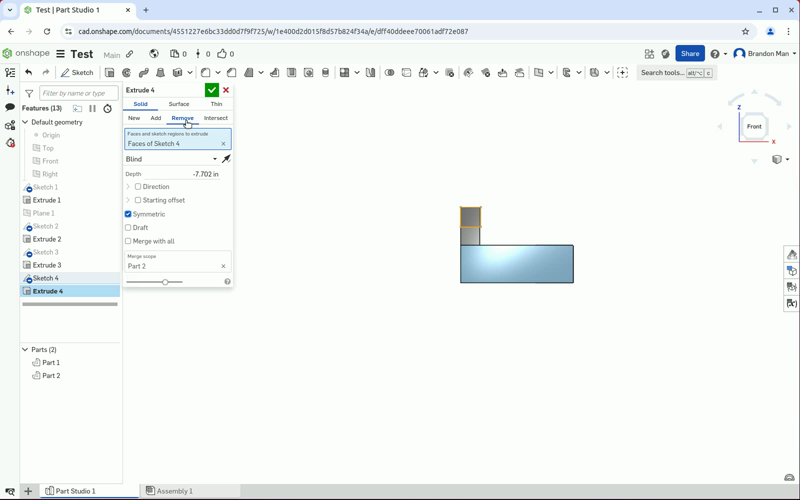
key(tab, 2)
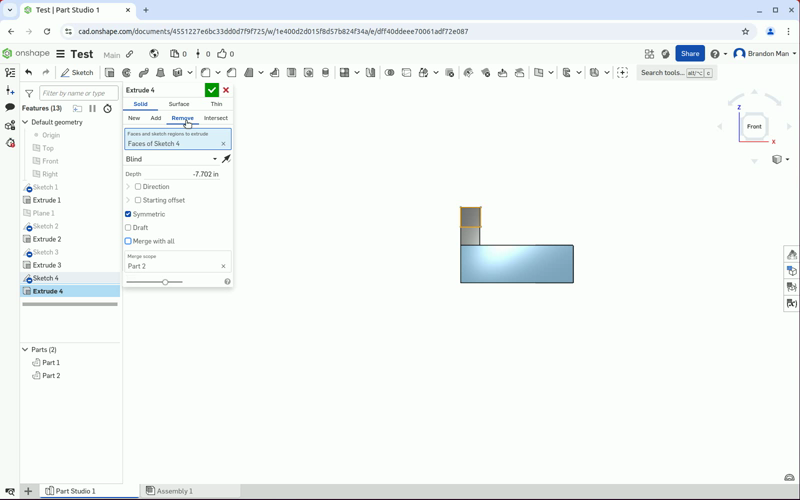
key(space)
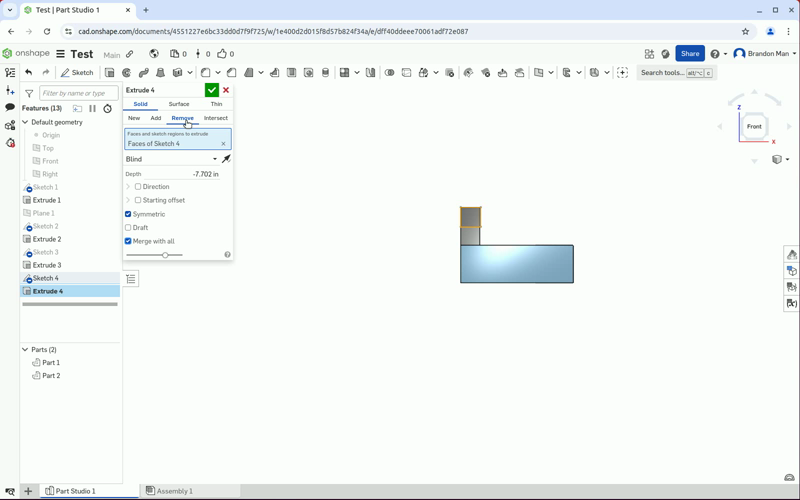
key(enter)
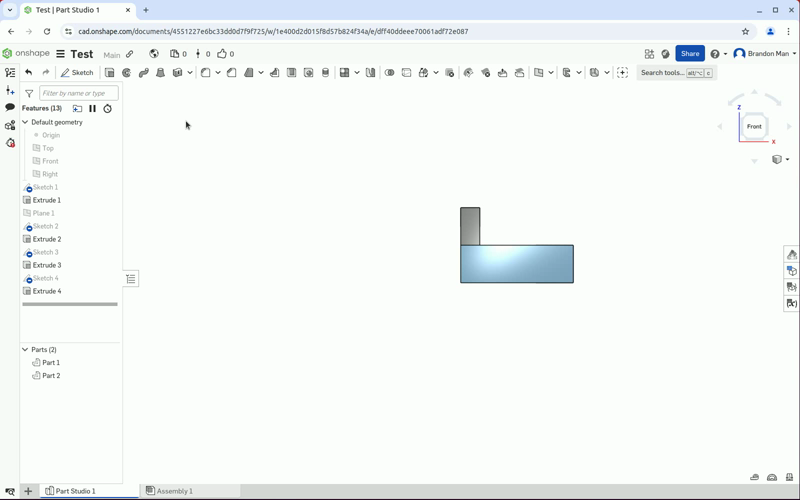
key(shift+h)
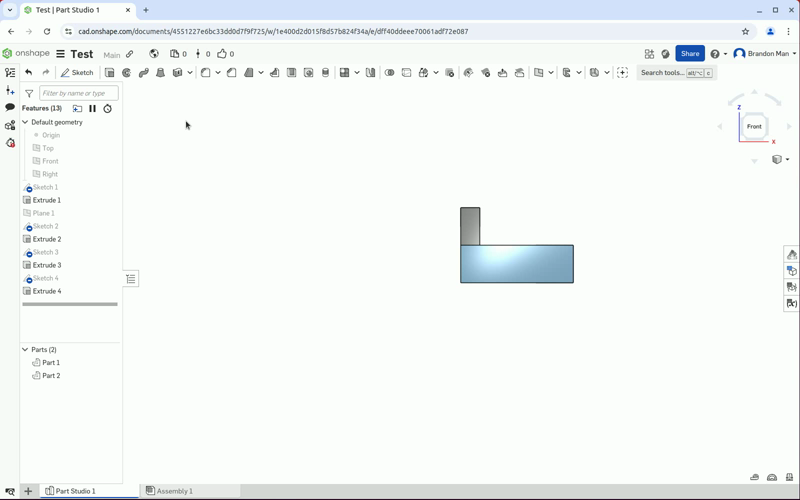
key(shift+h)
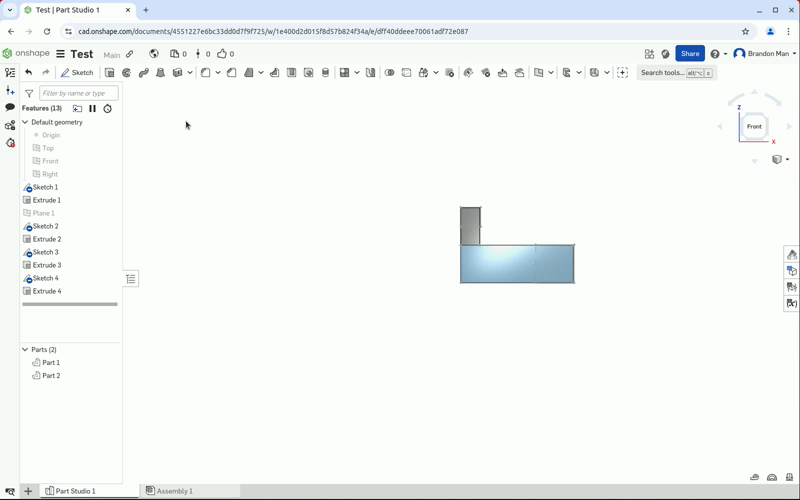
key(shift+7)
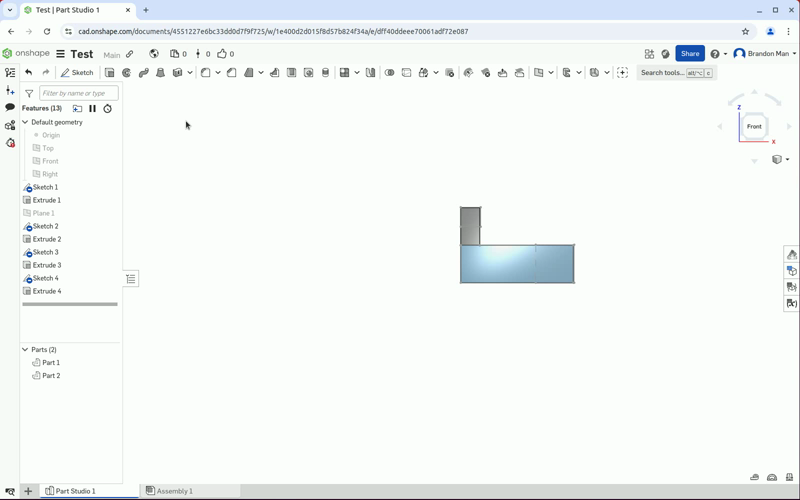
key(left, 2)
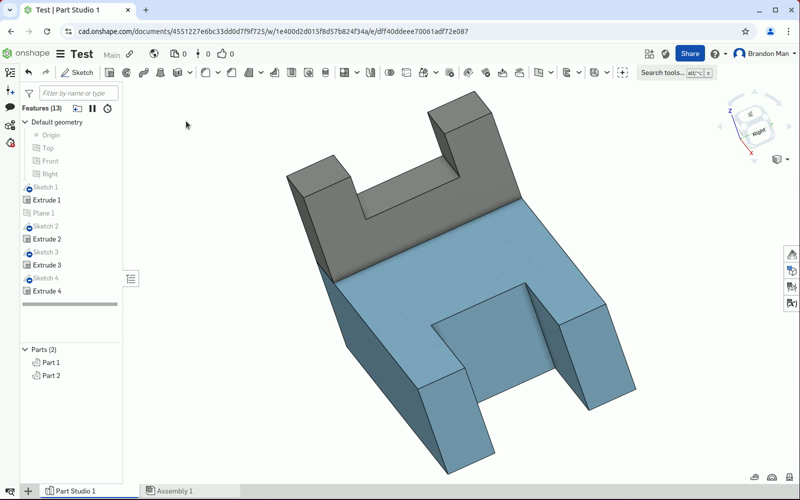
key(down, 2)
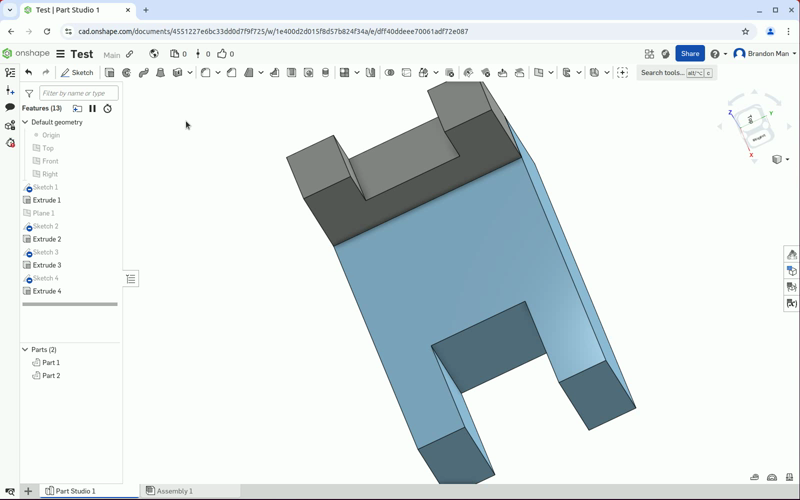
key(up, 2)
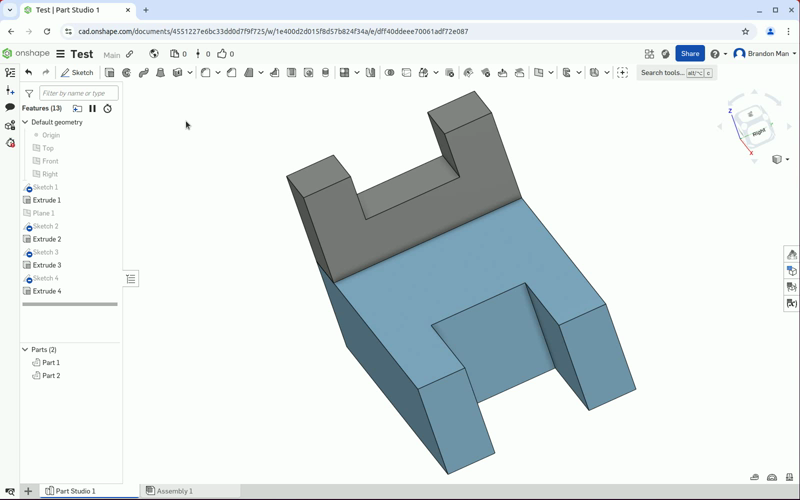
key(right, 2)
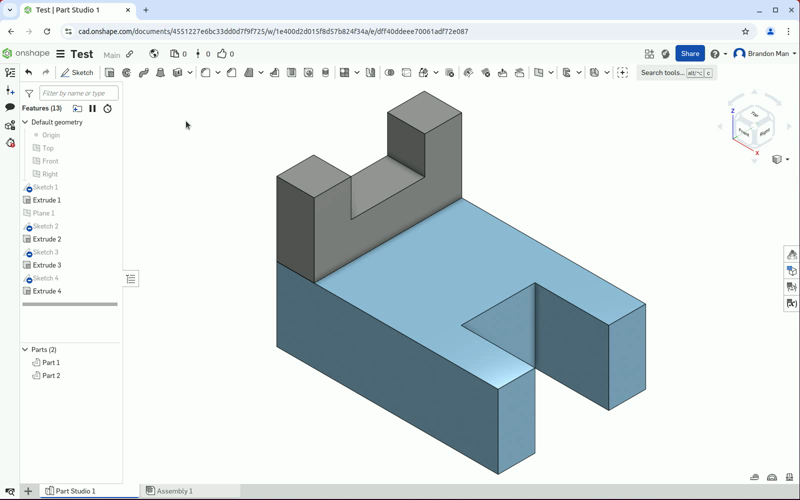
mouse_move(73, 189)
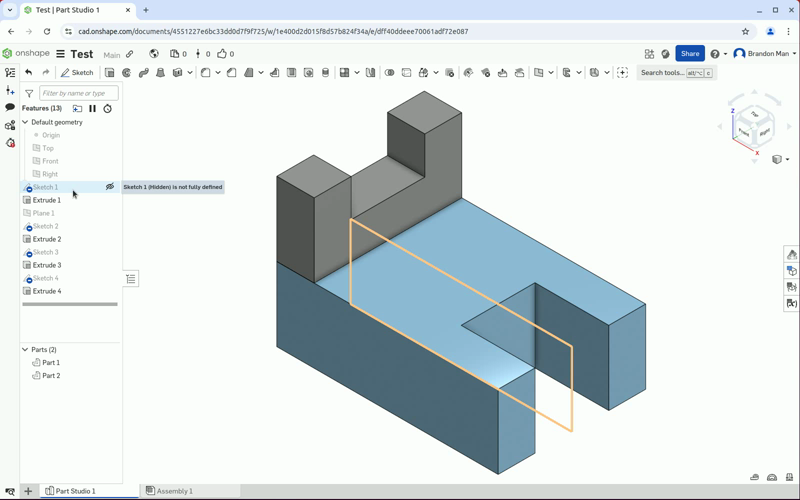
click(73, 189)